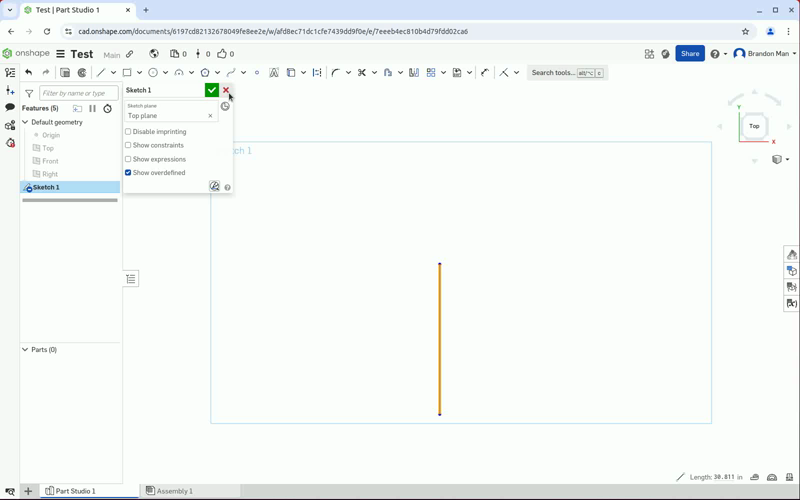
key(shift+h)
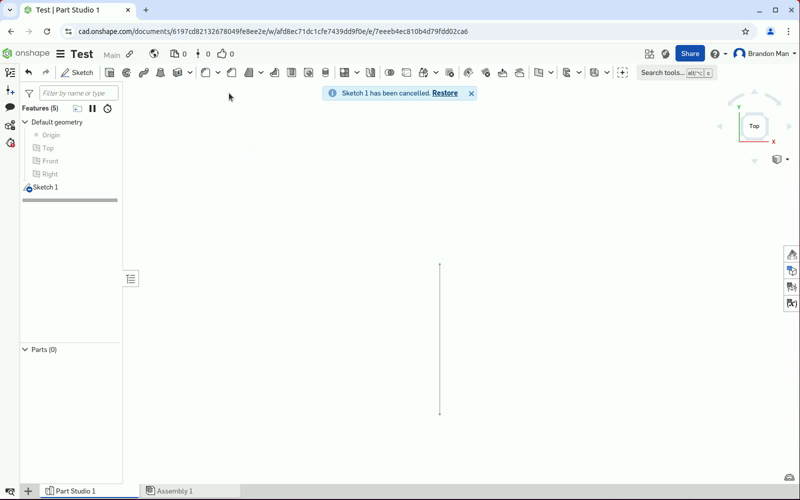
key(shift+s)
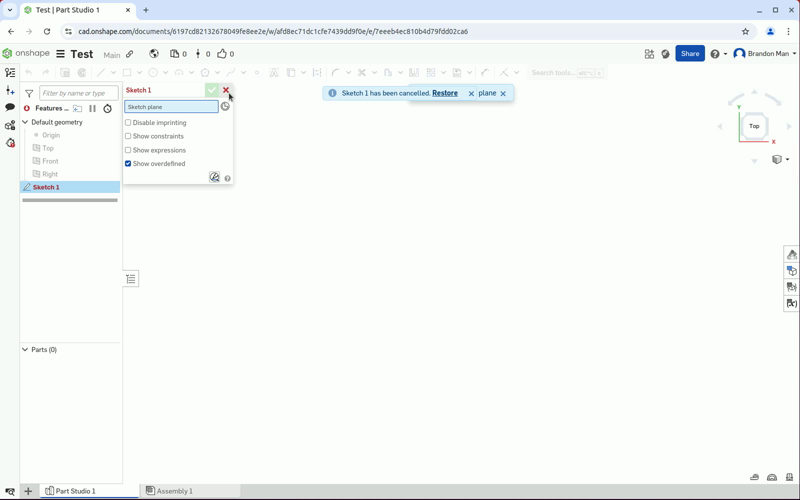
mouse_move(73, 150)
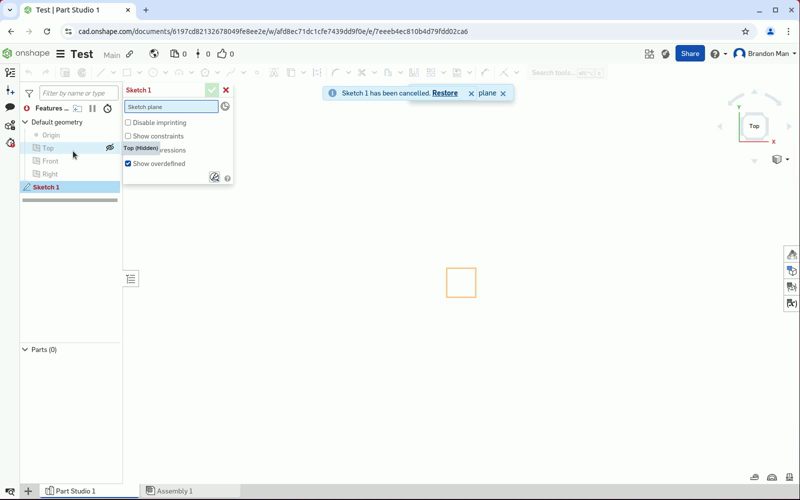
click(73, 150)
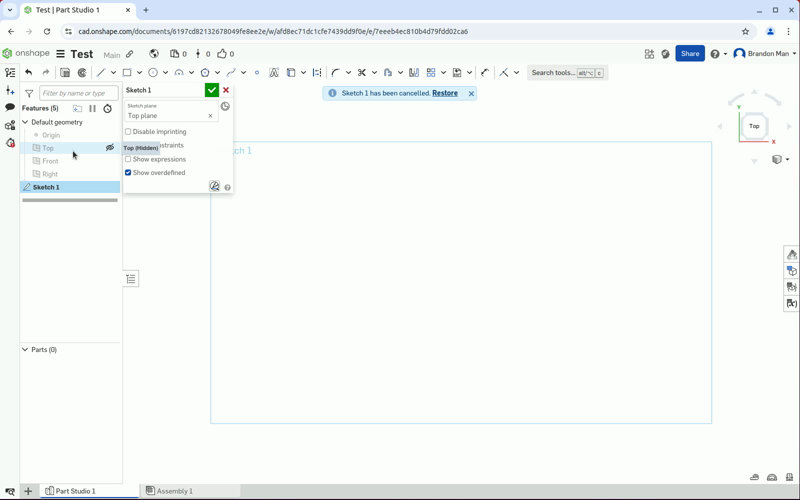
mouse_move(73, 352)
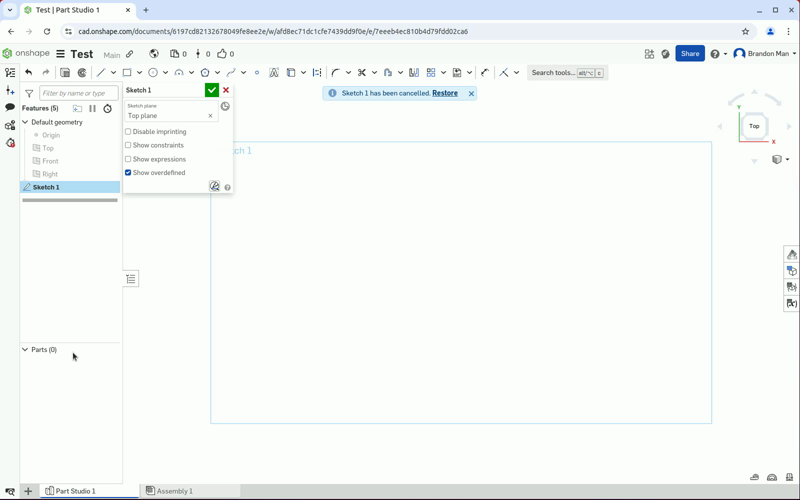
key(y)
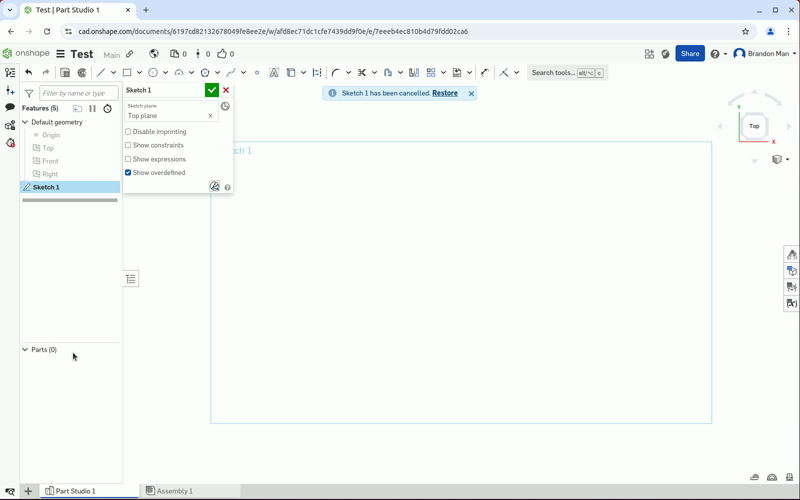
key(l)
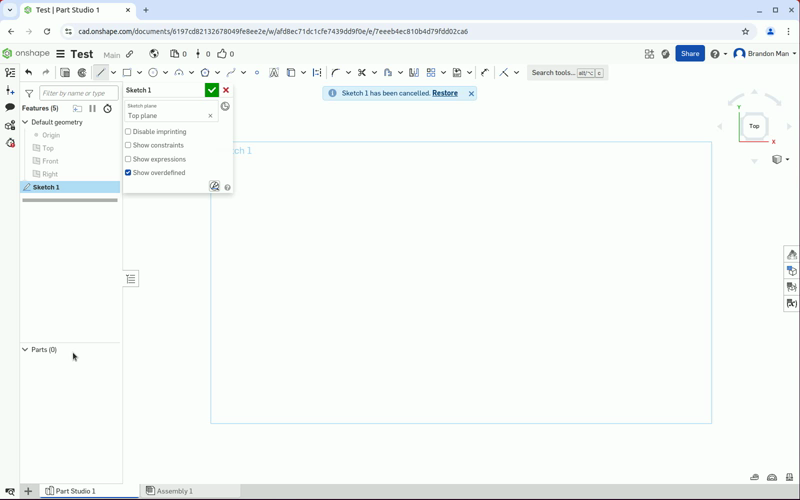
key_down(shift)
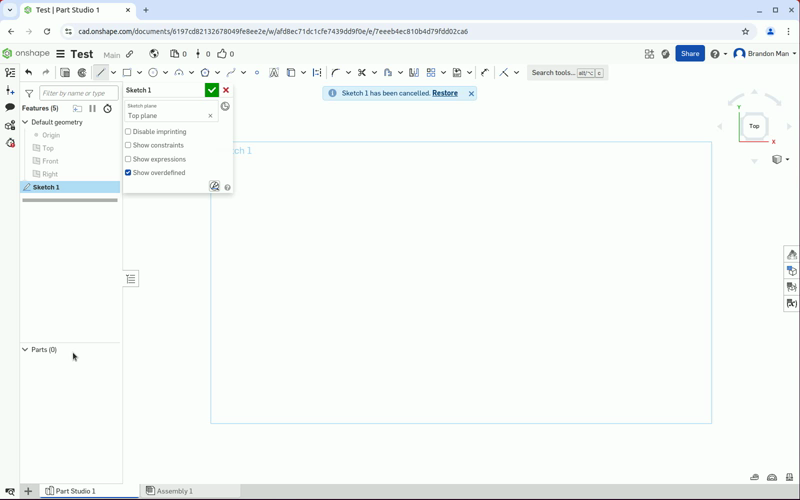
mouse_move(440, 282)
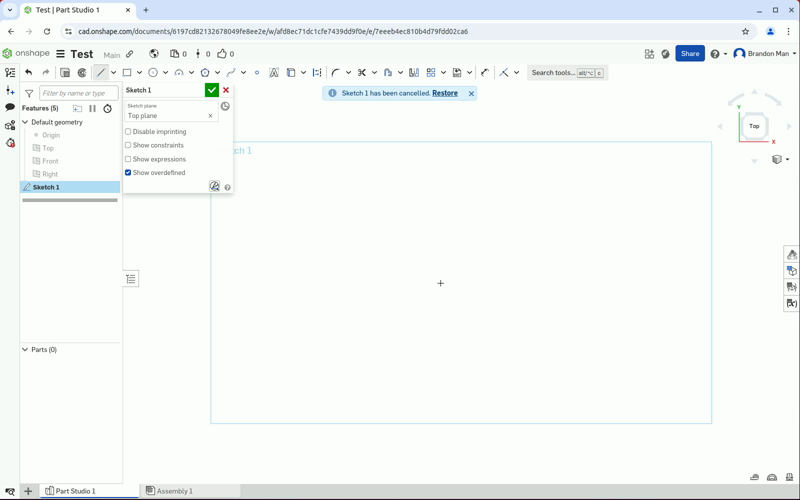
click(440, 282)
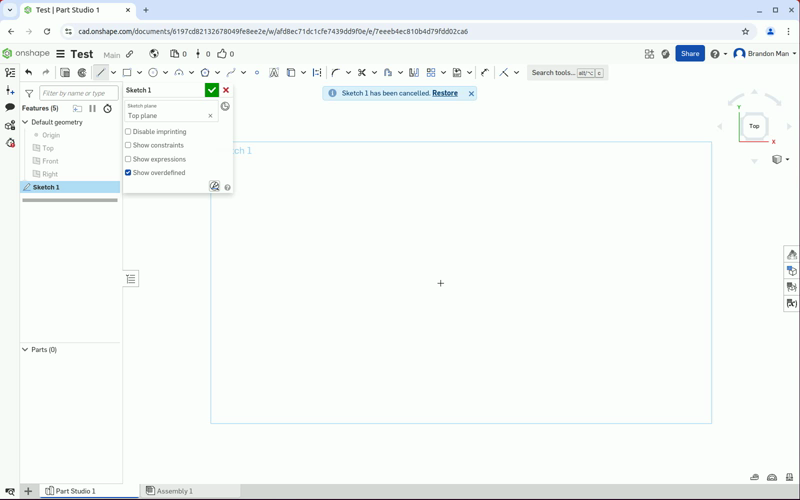
key_up(shift)
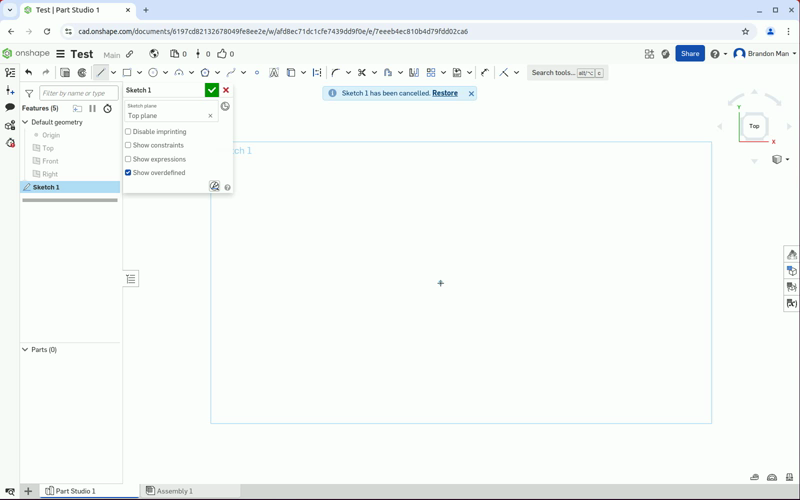
key_down(shift)
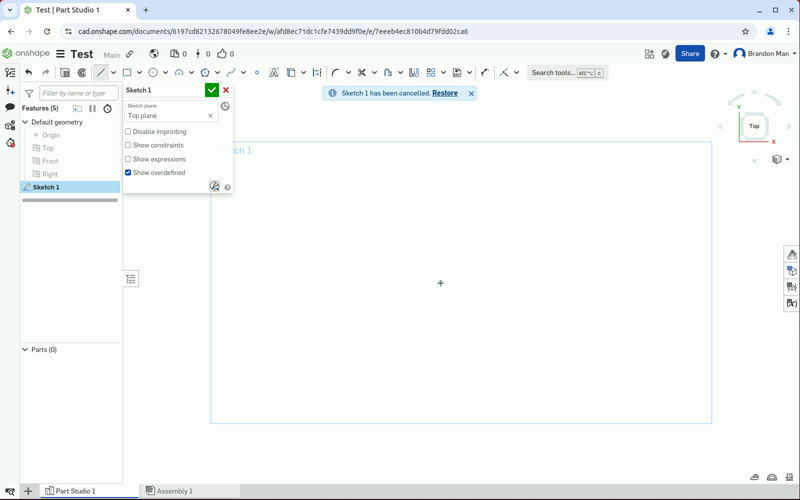
mouse_move(470, 282)
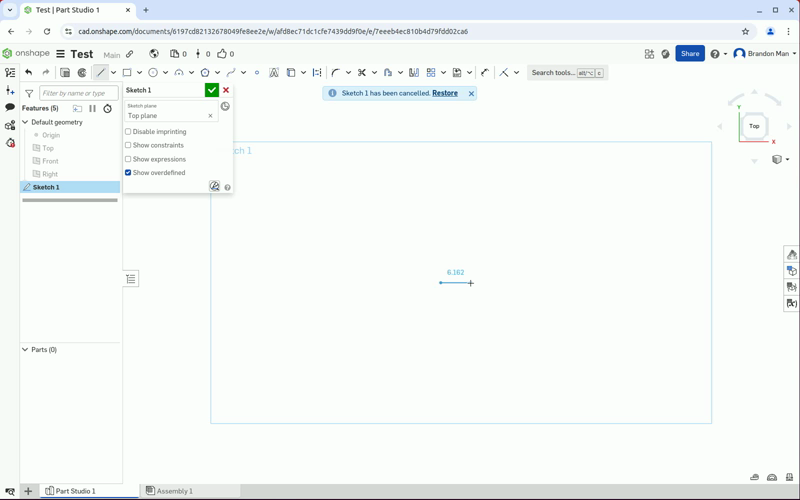
mouse_move(447, 282)
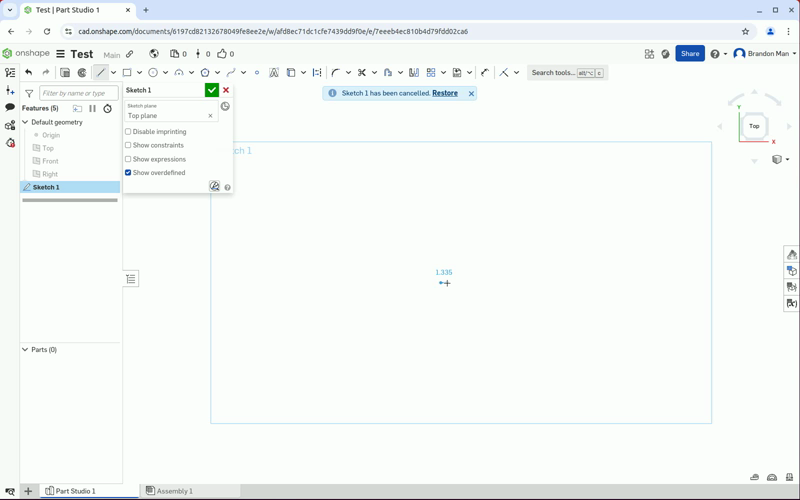
scroll(6)
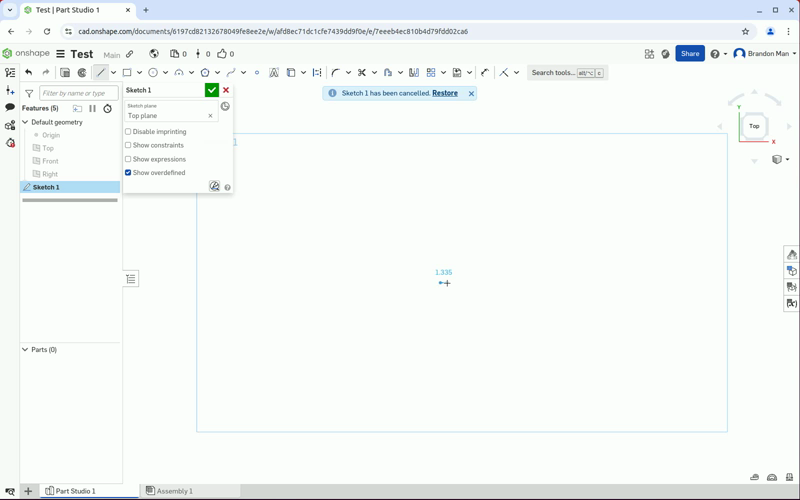
scroll(6)
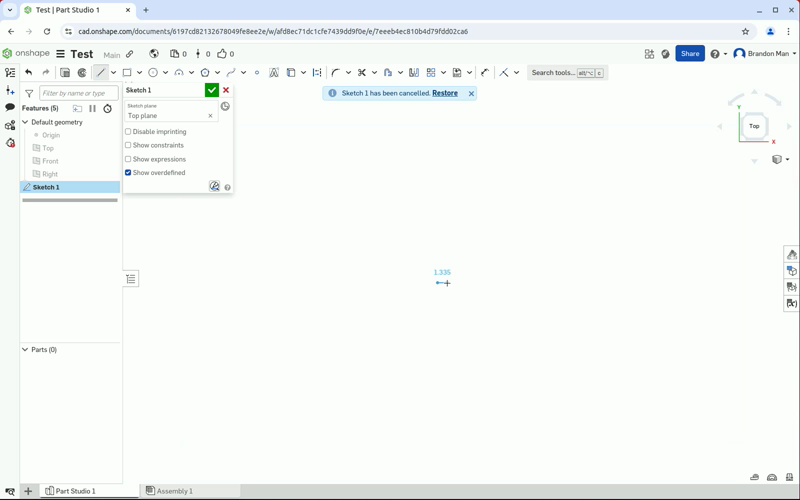
scroll(6)
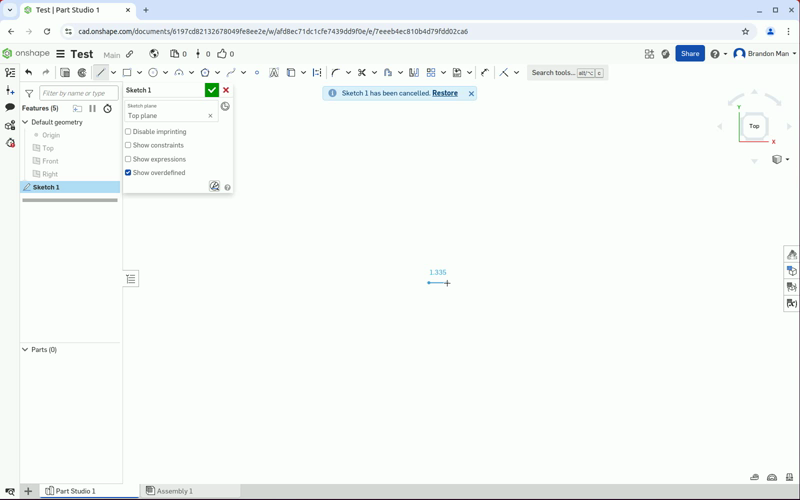
scroll(6)
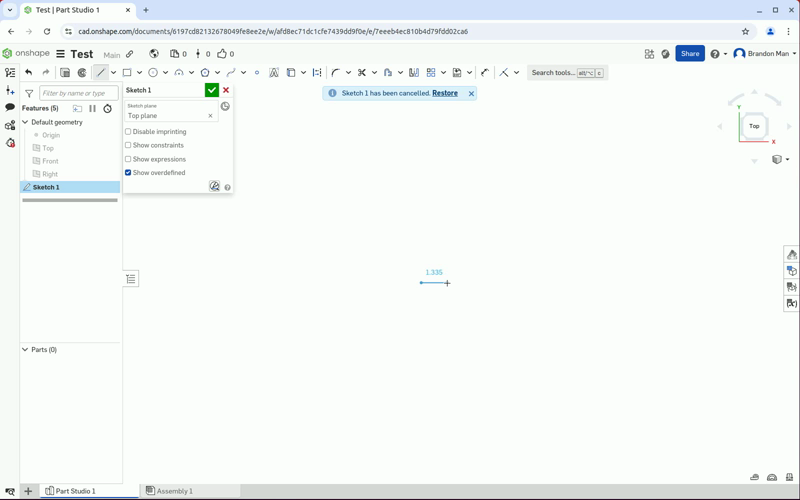
scroll(6)
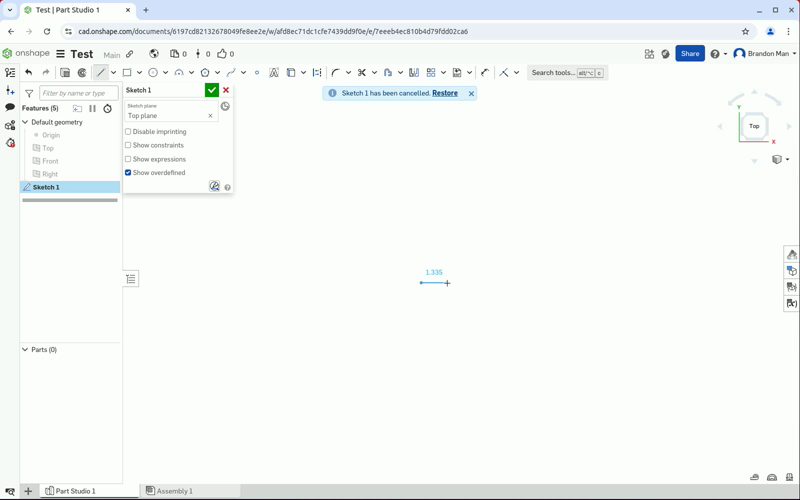
scroll(6)
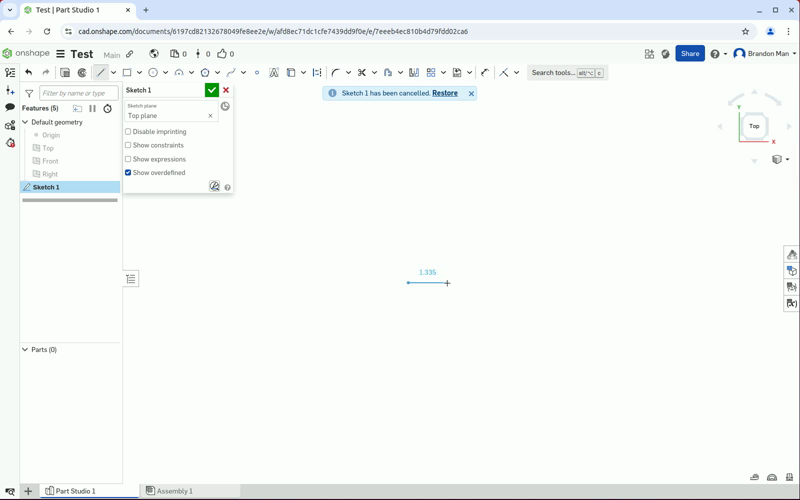
scroll(6)
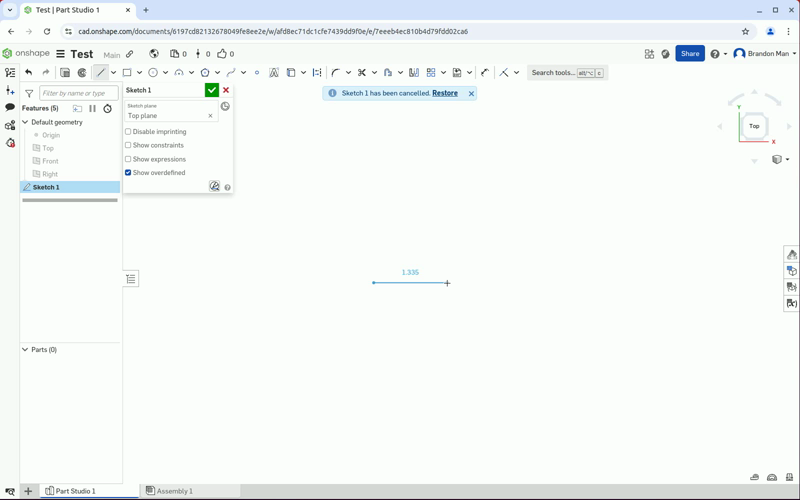
click(447, 282)
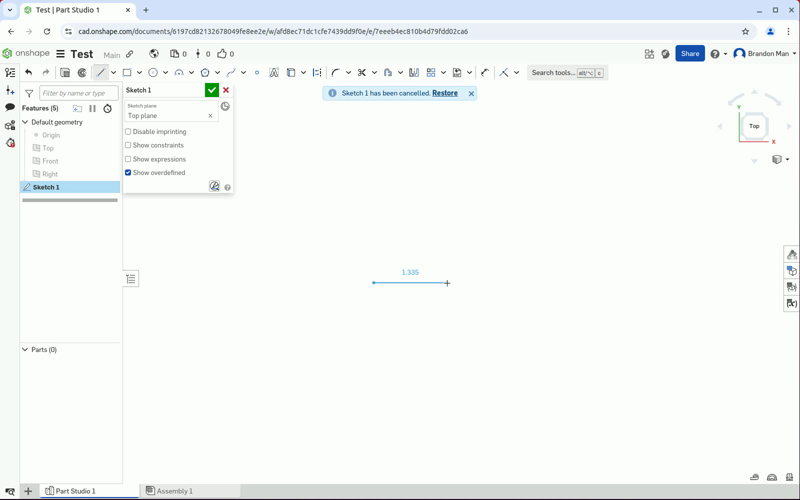
scroll(-6)
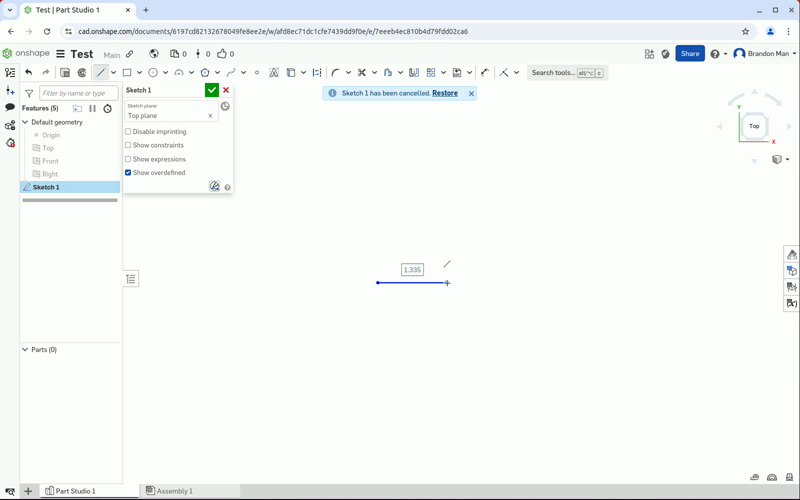
scroll(-6)
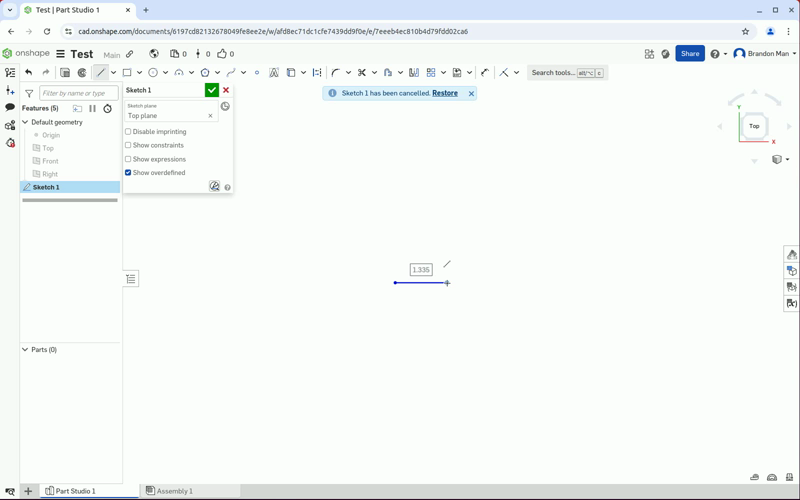
scroll(-6)
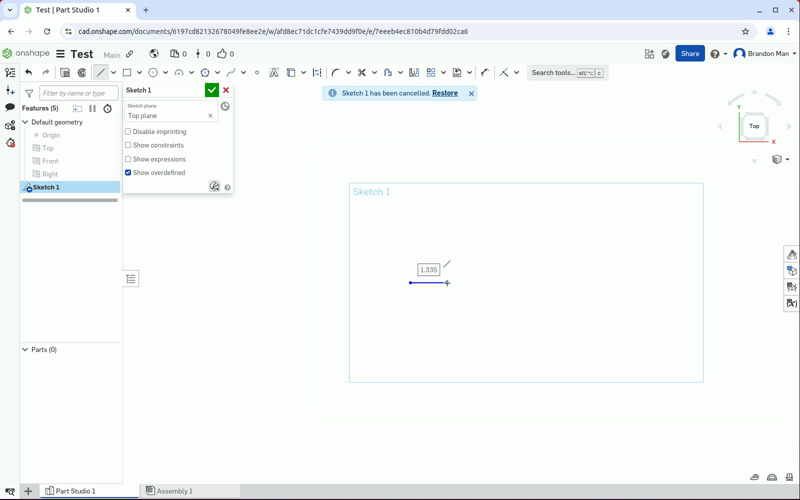
scroll(-6)
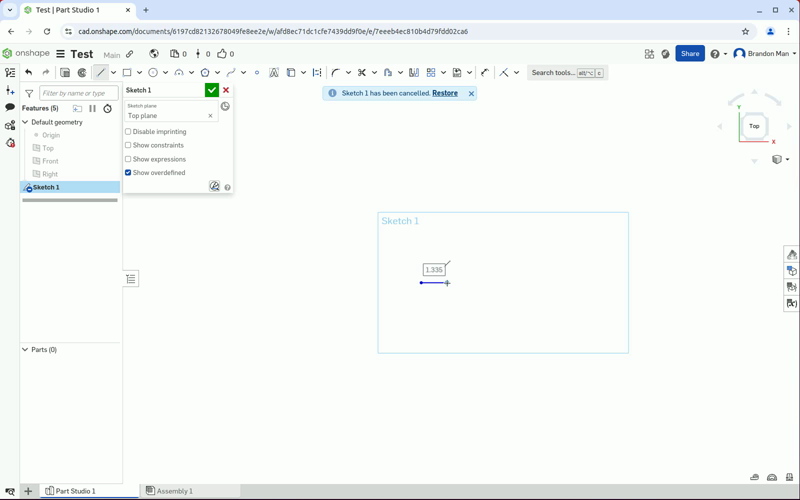
scroll(-6)
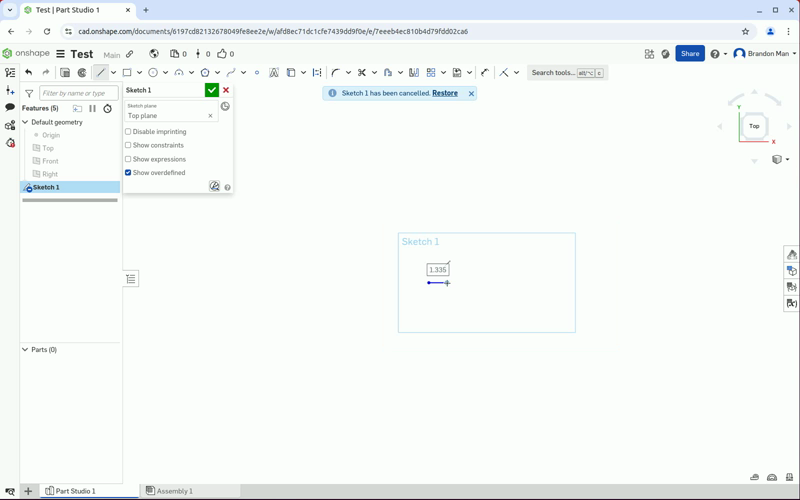
scroll(-6)
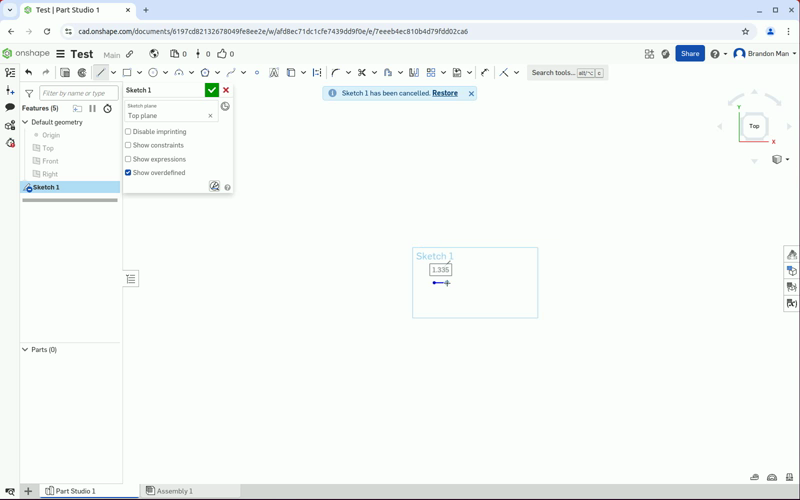
scroll(-6)
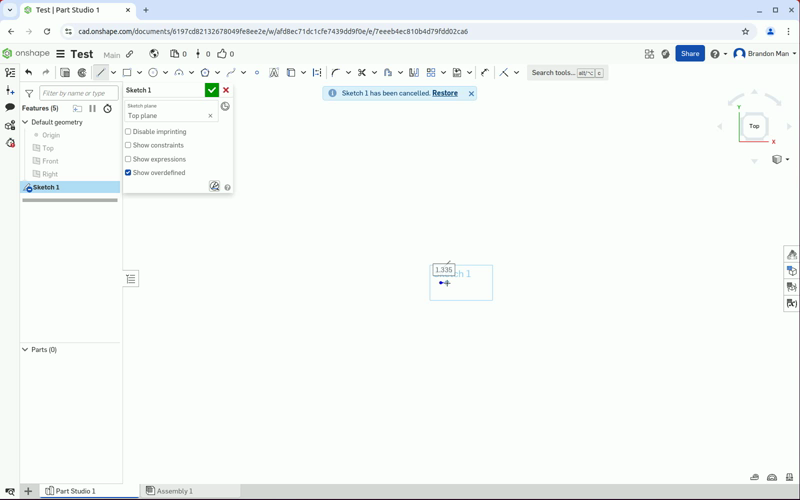
key_up(shift)
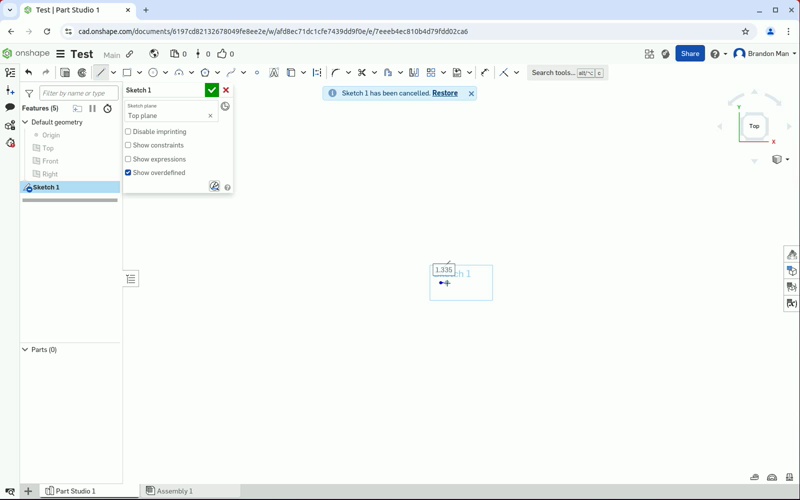
key_down(shift)
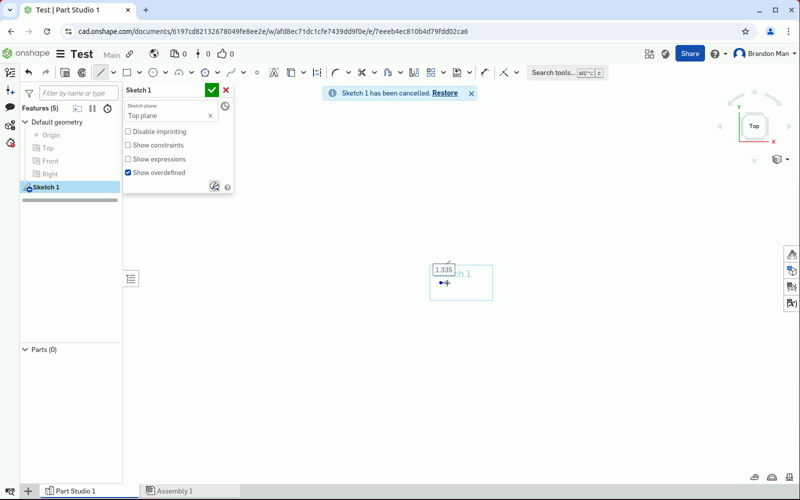
mouse_move(477, 282)
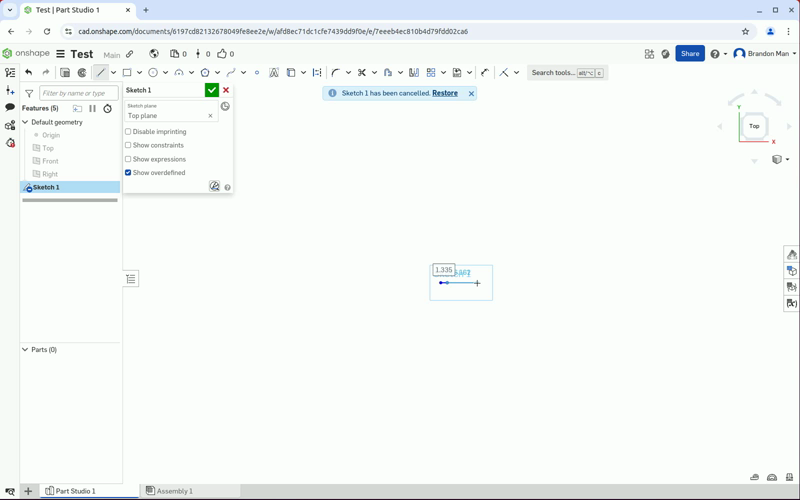
mouse_move(447, 291)
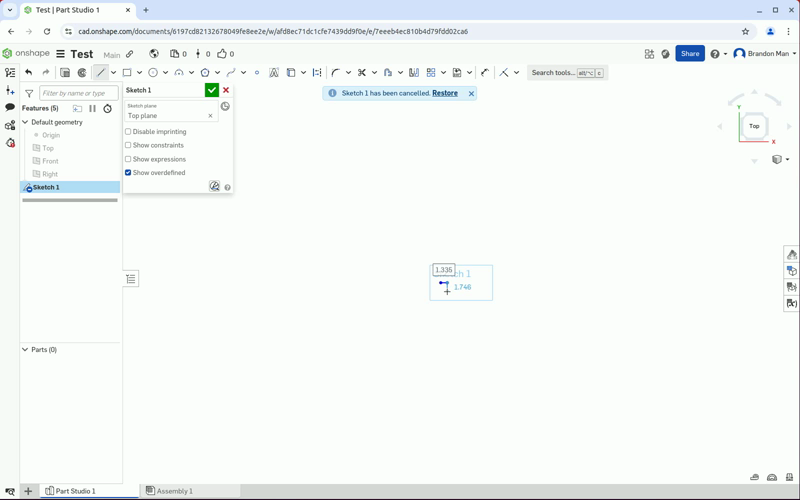
click(447, 291)
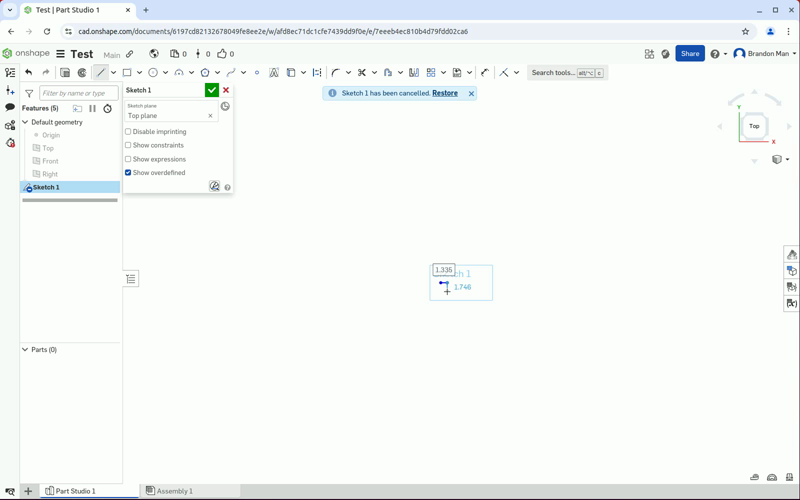
key_up(shift)
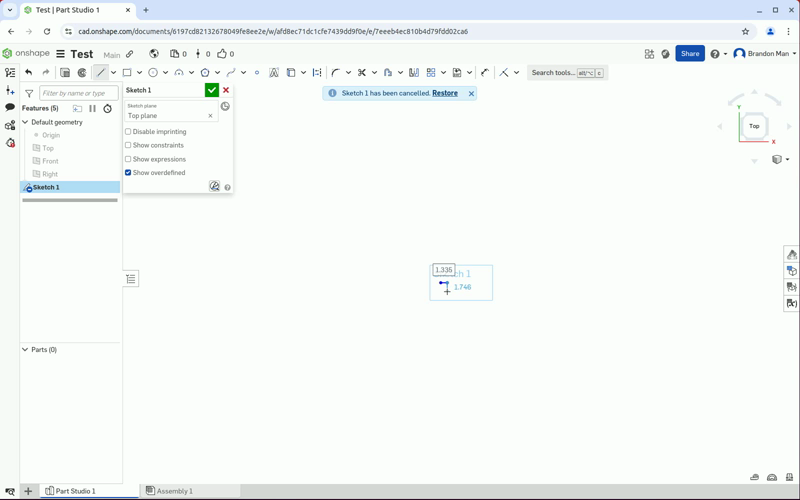
key_down(shift)
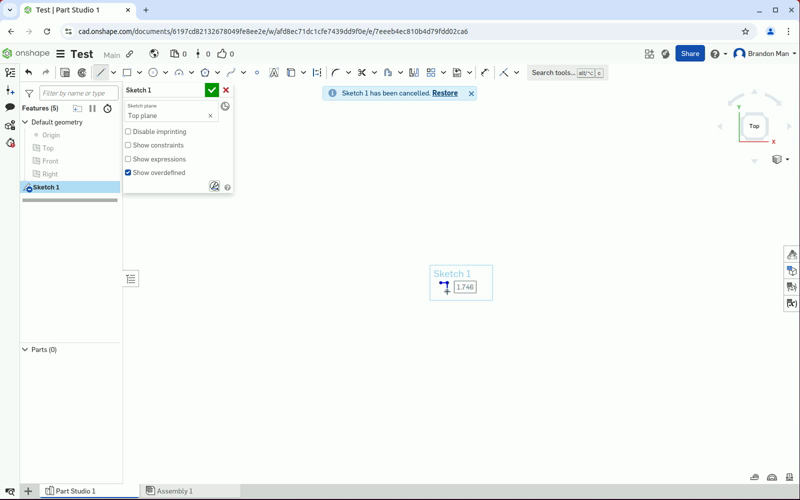
mouse_move(477, 291)
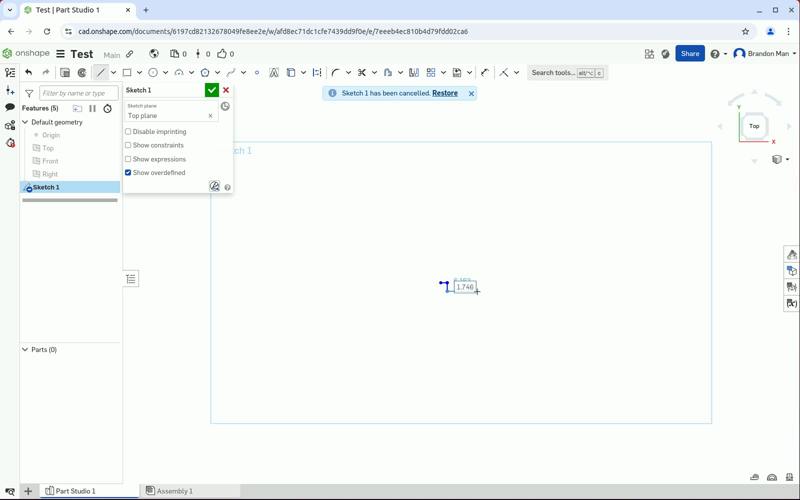
mouse_move(452, 291)
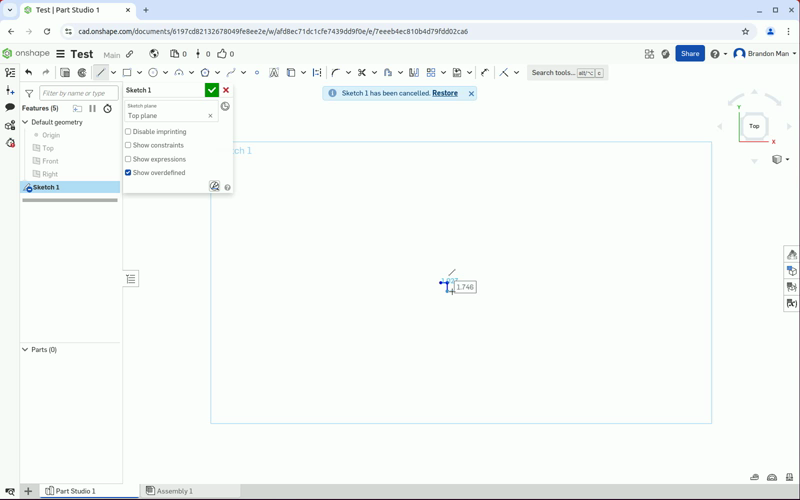
scroll(6)
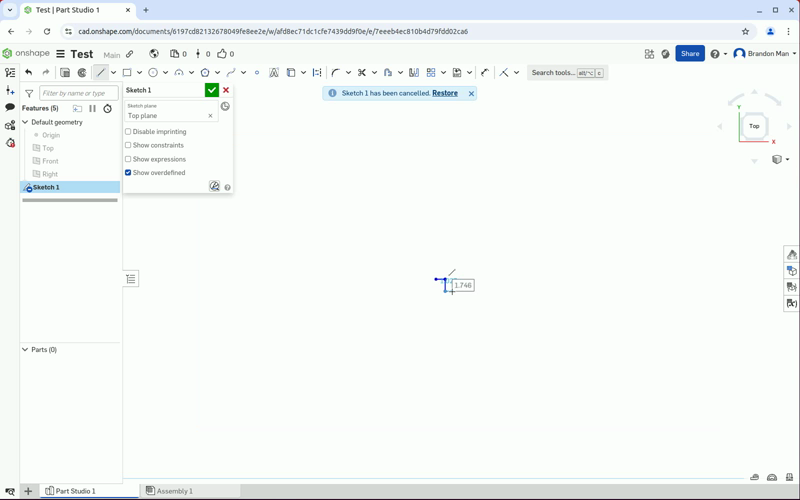
scroll(6)
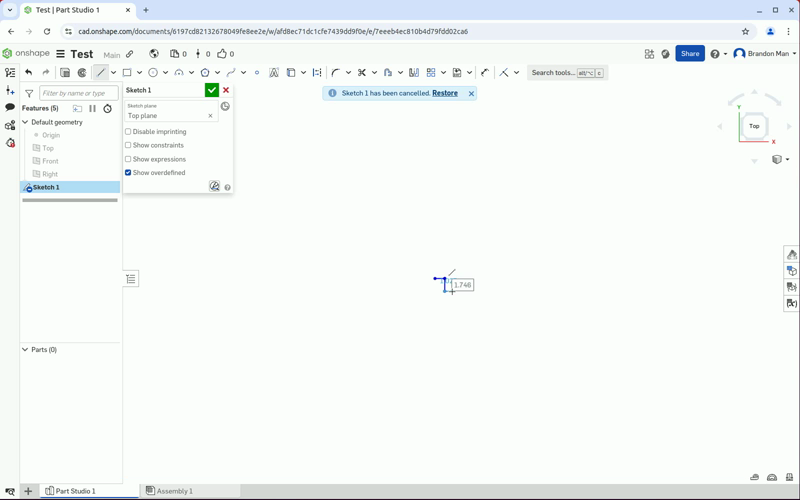
scroll(6)
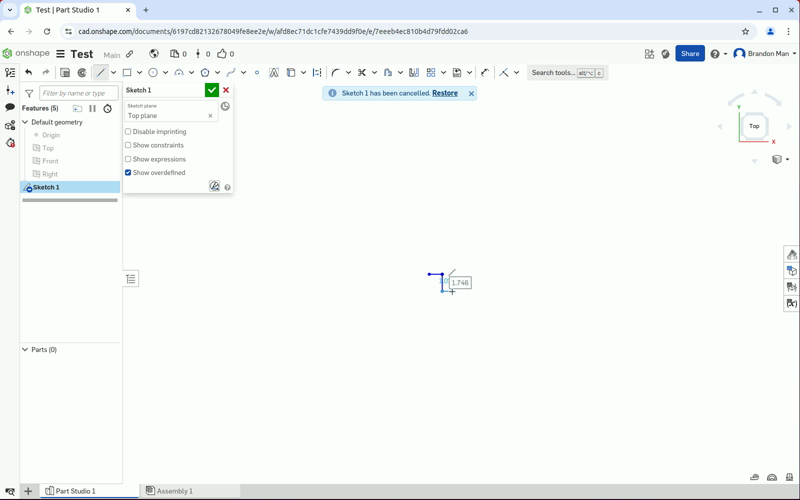
scroll(6)
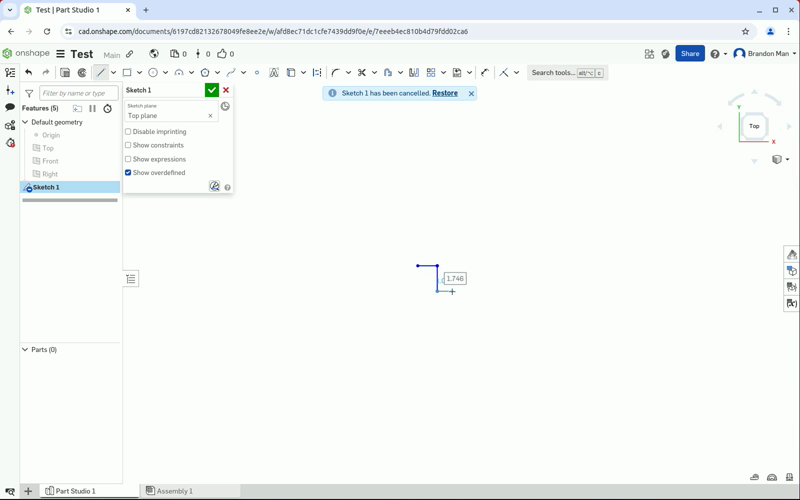
scroll(6)
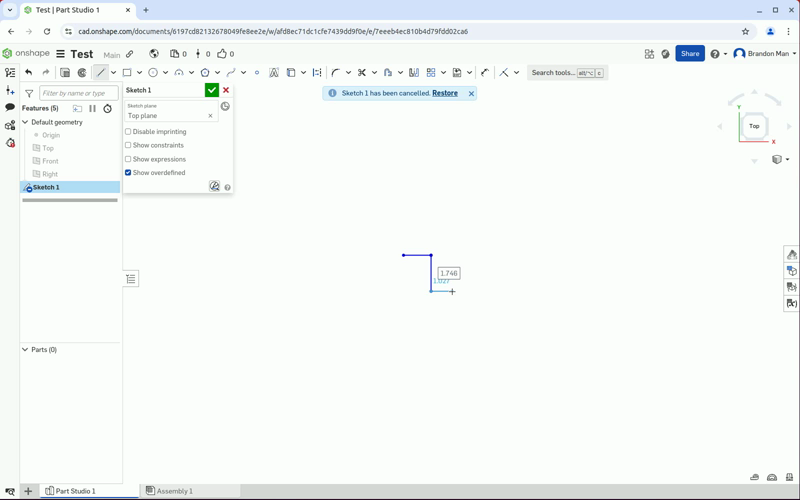
scroll(6)
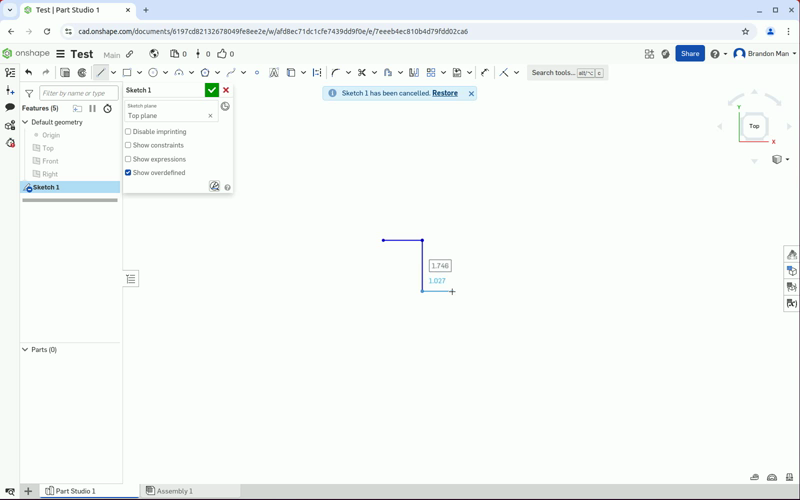
scroll(6)
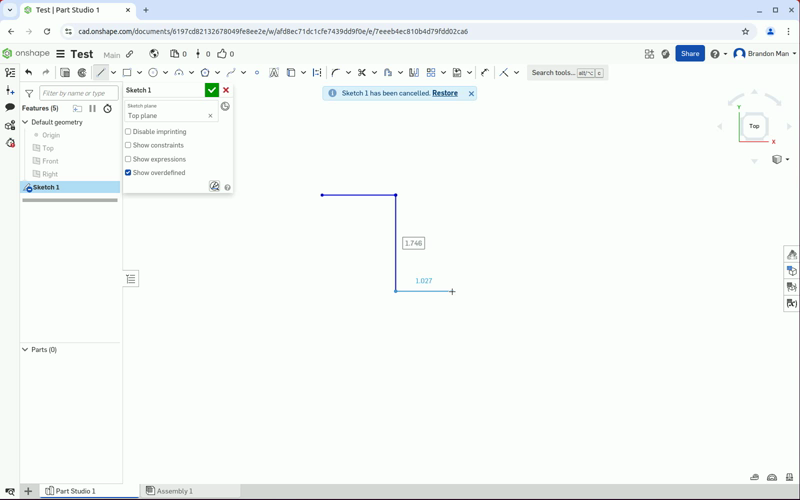
click(452, 291)
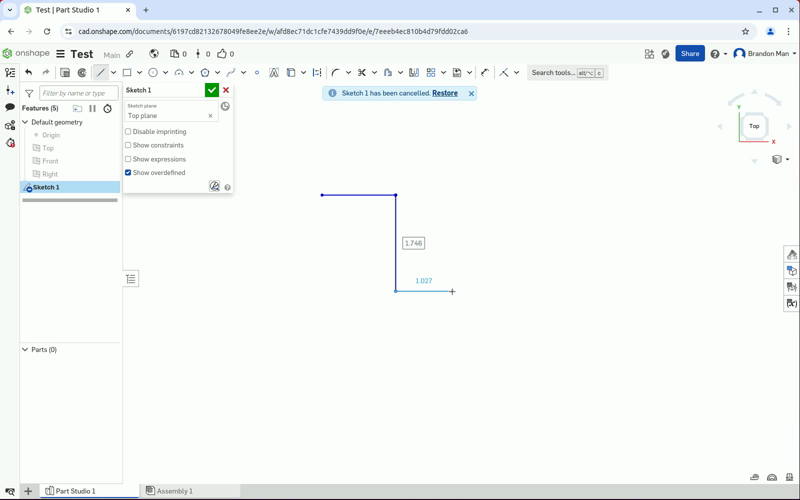
scroll(-6)
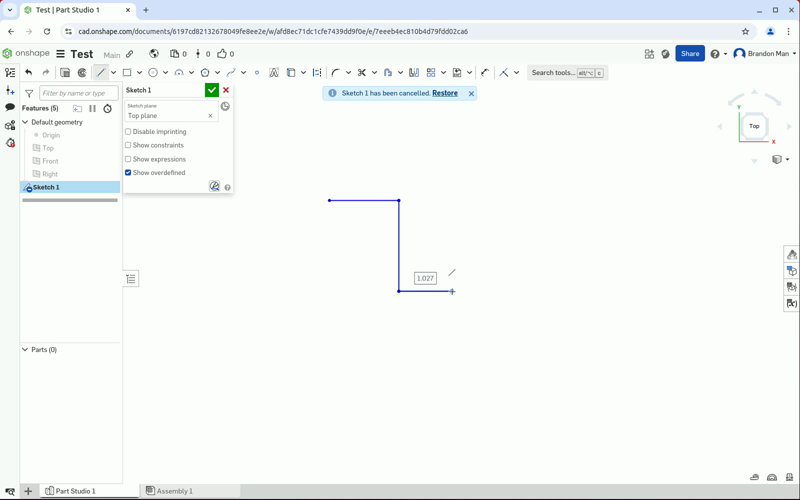
scroll(-6)
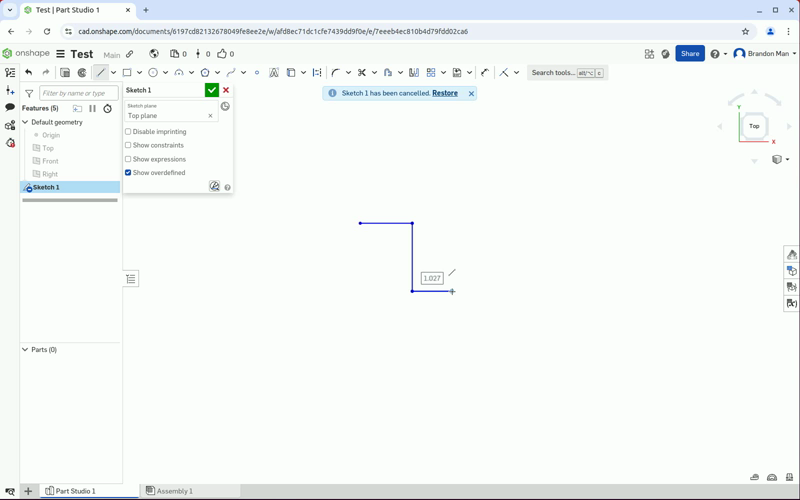
scroll(-6)
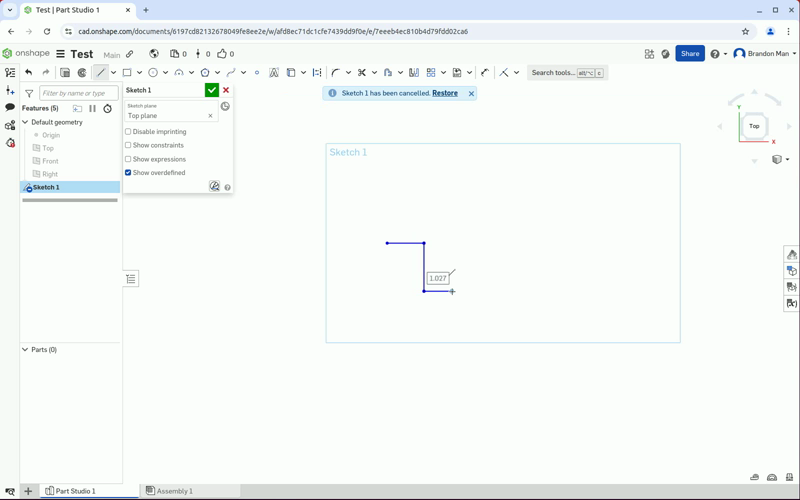
scroll(-6)
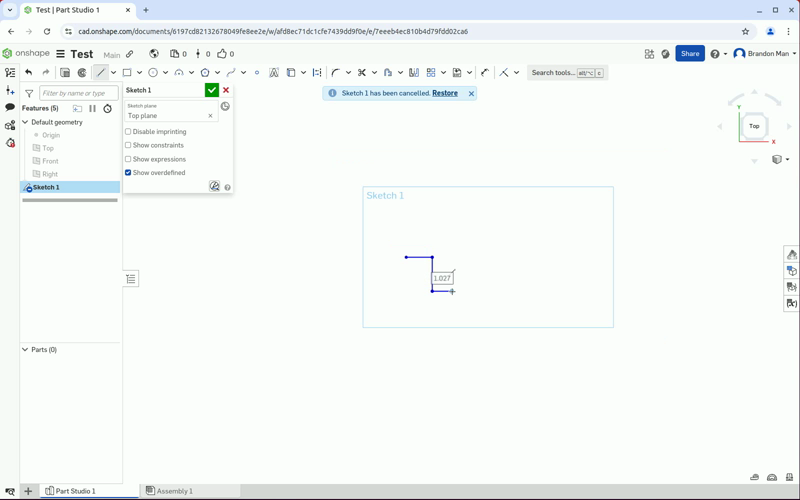
scroll(-6)
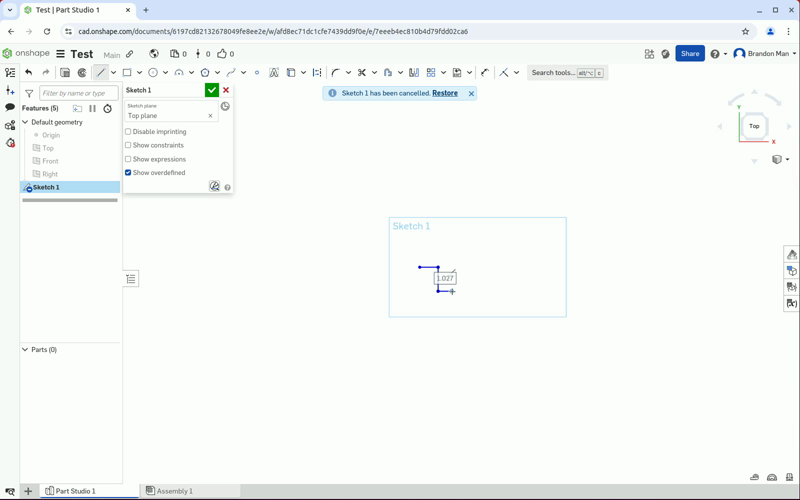
scroll(-6)
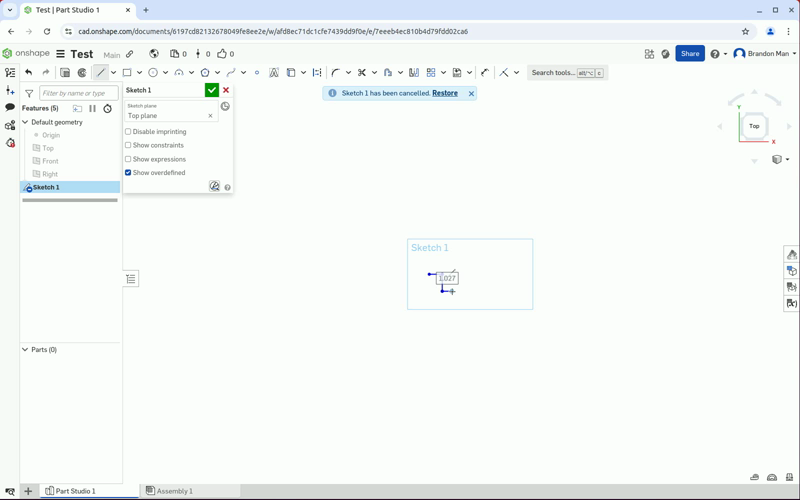
scroll(-6)
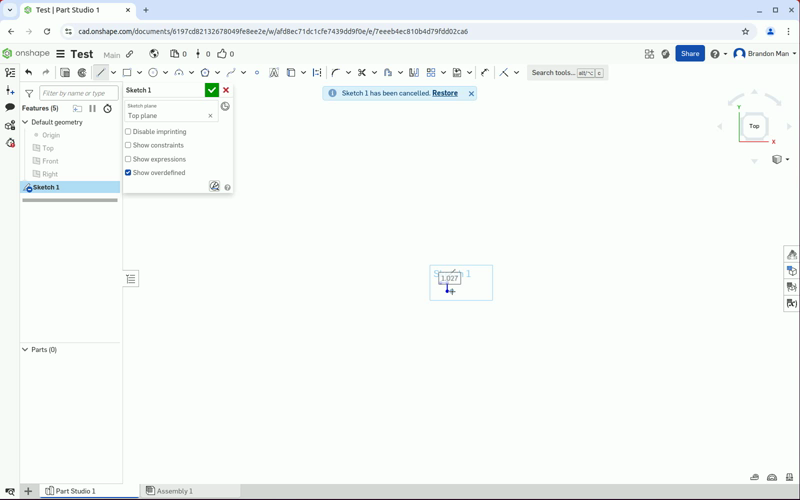
key_up(shift)
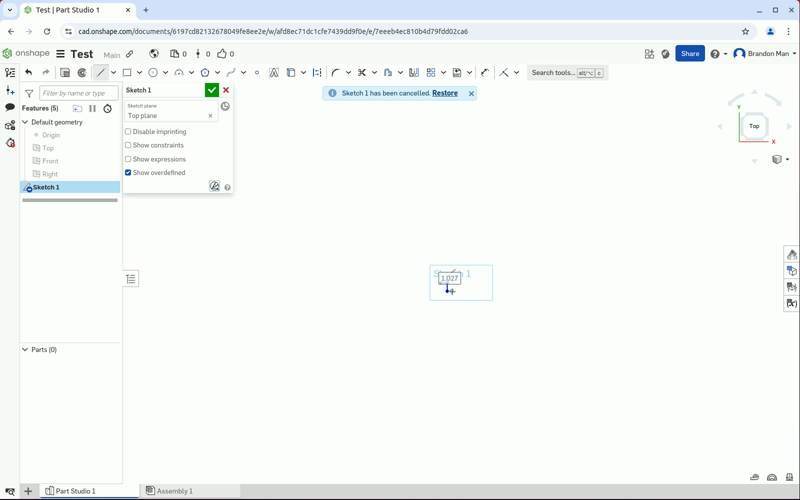
key_down(shift)
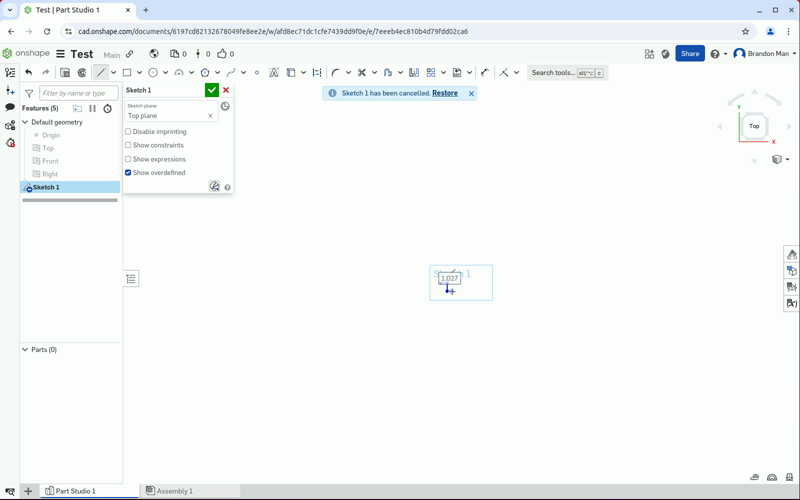
mouse_move(482, 291)
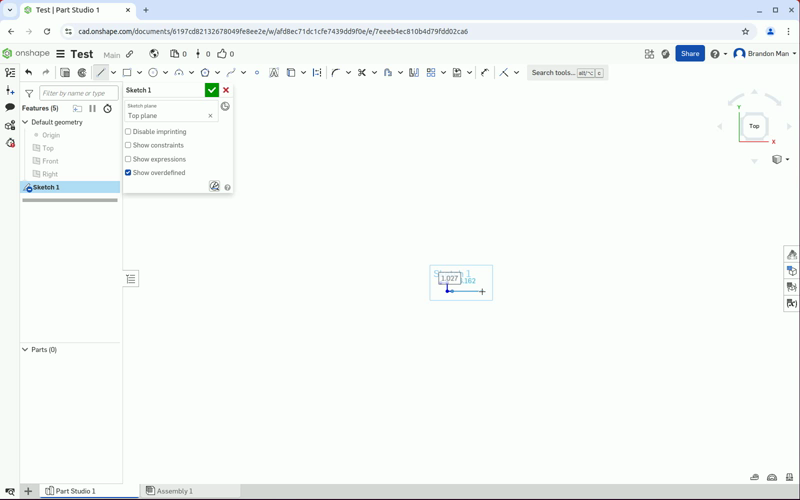
mouse_move(452, 298)
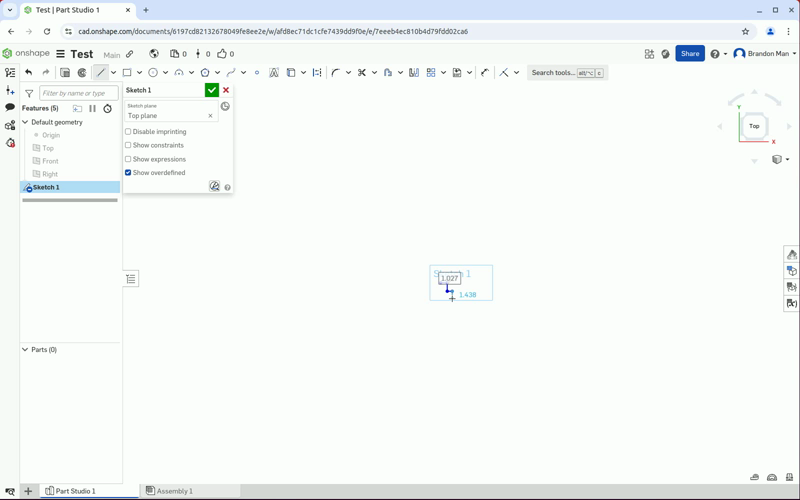
scroll(6)
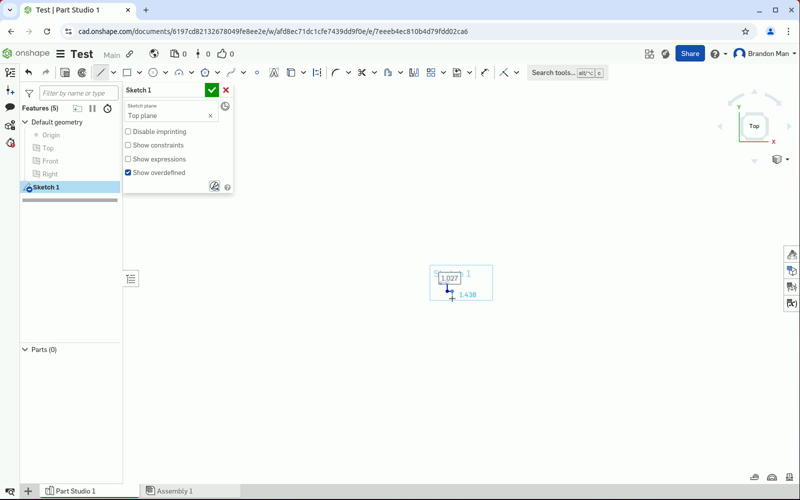
scroll(6)
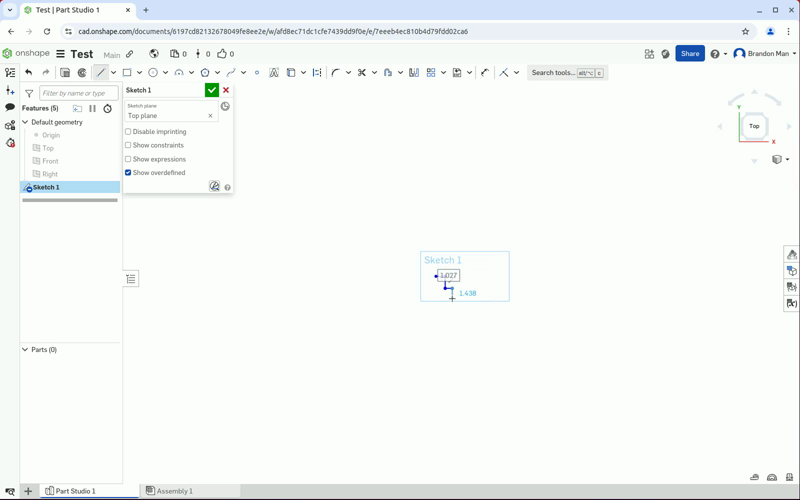
scroll(6)
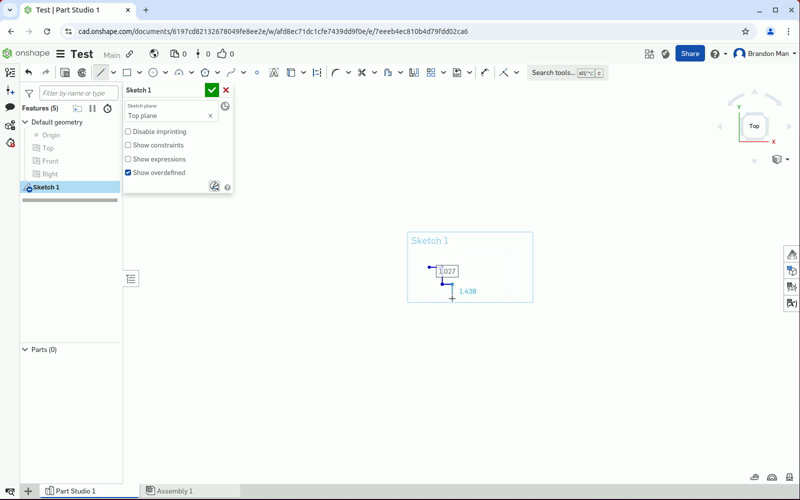
scroll(6)
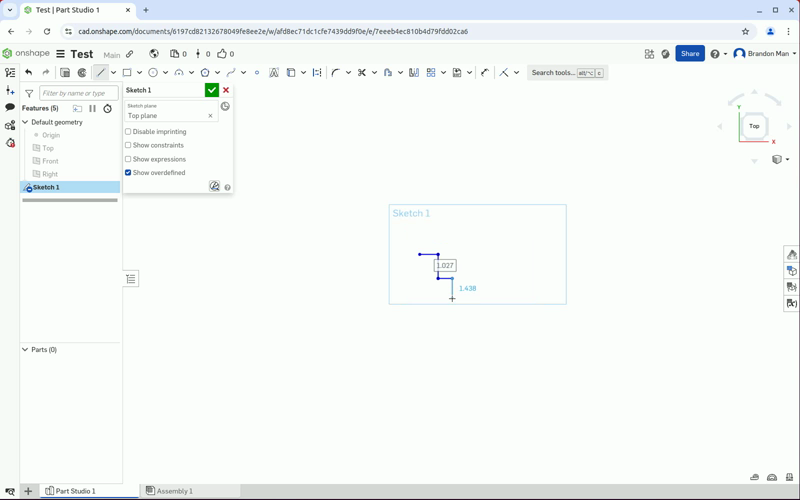
scroll(6)
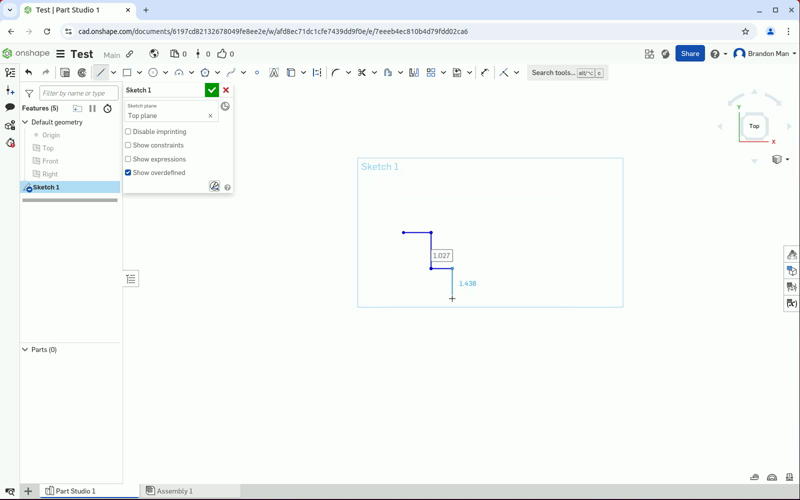
scroll(6)
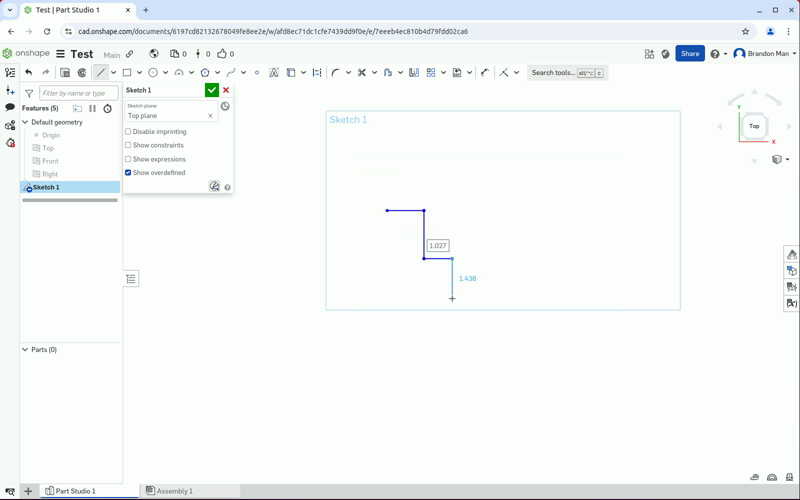
scroll(6)
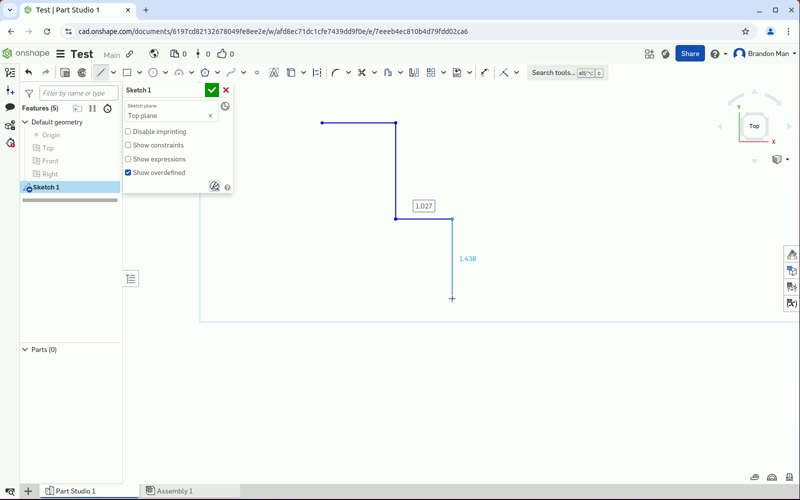
click(452, 298)
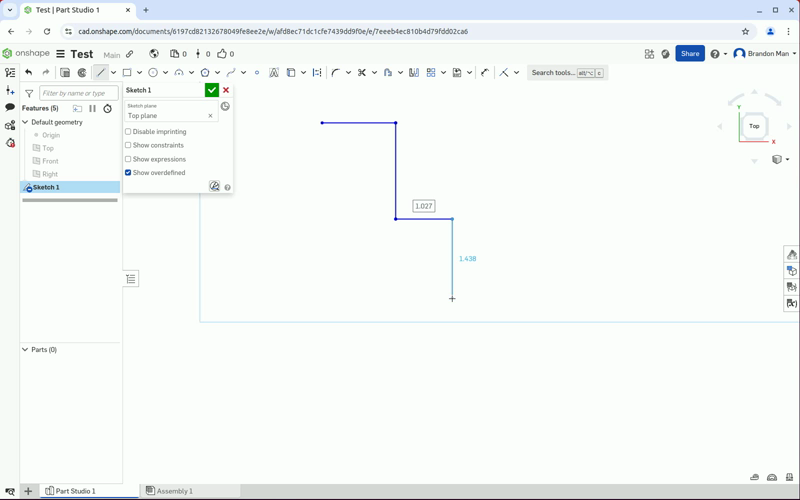
scroll(-6)
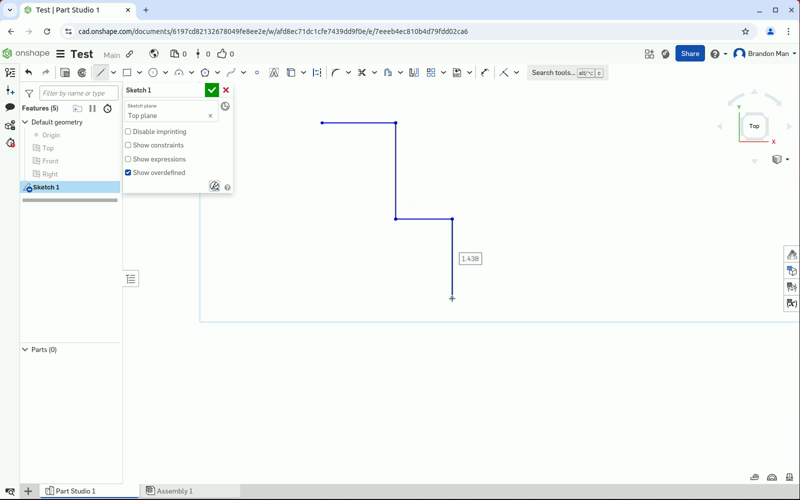
scroll(-6)
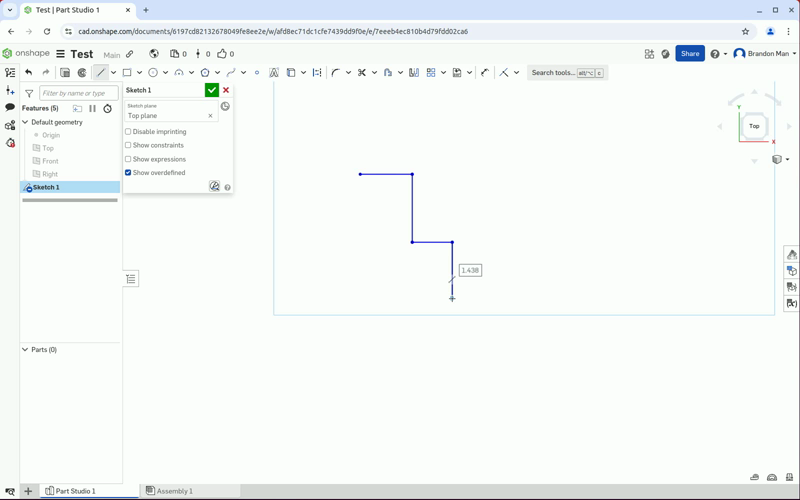
scroll(-6)
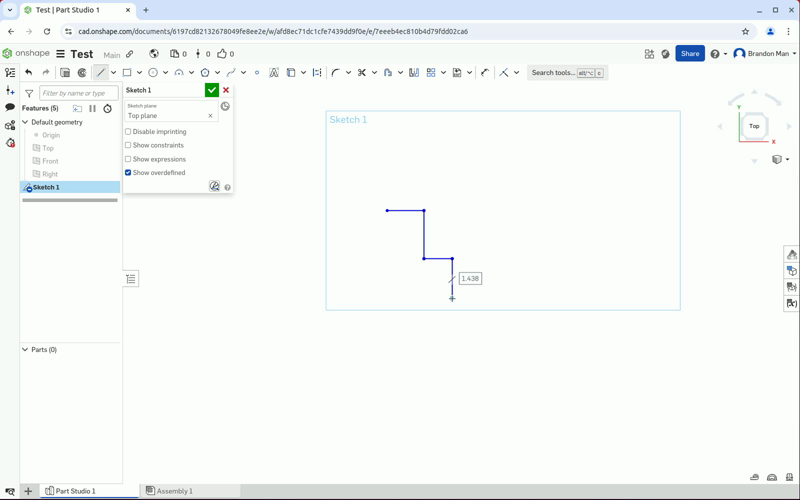
scroll(-6)
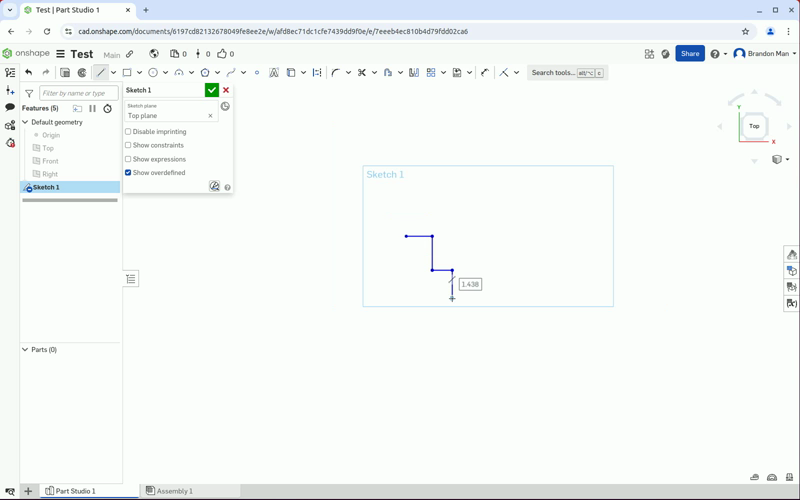
scroll(-6)
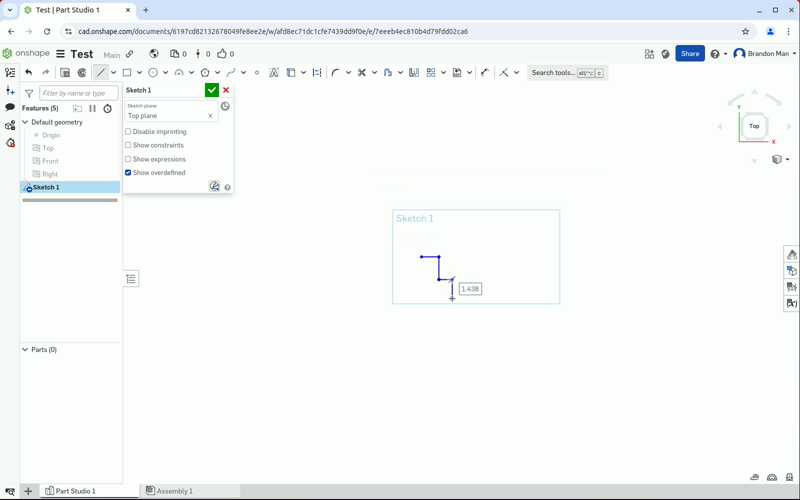
scroll(-6)
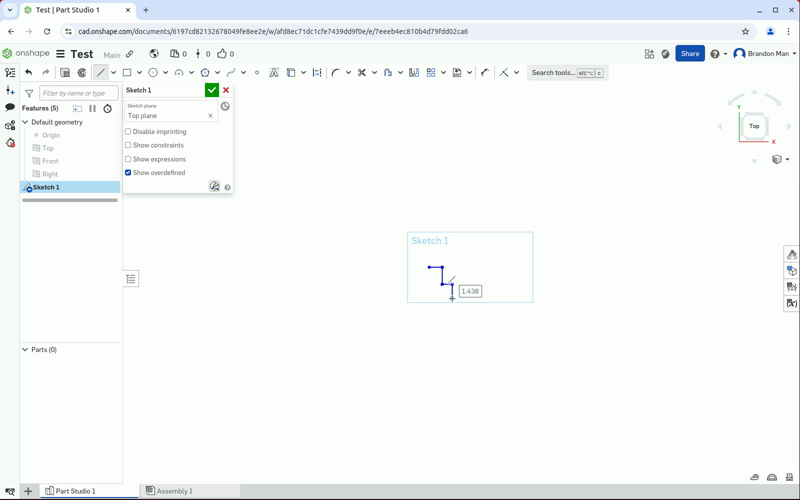
scroll(-6)
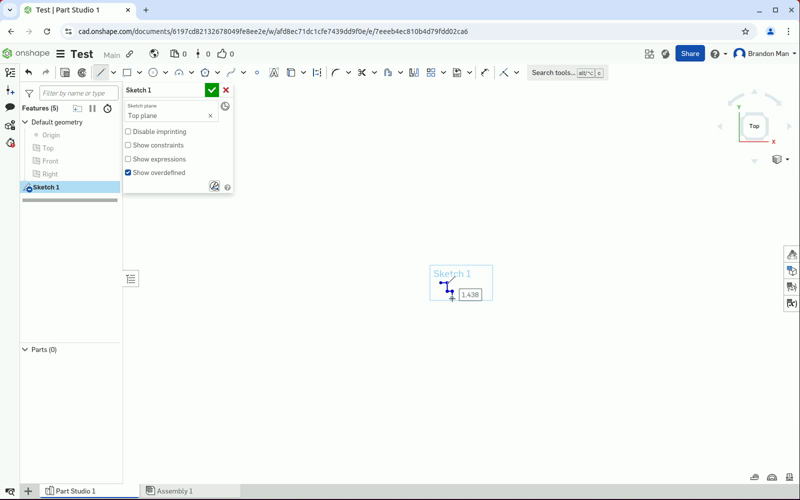
key_up(shift)
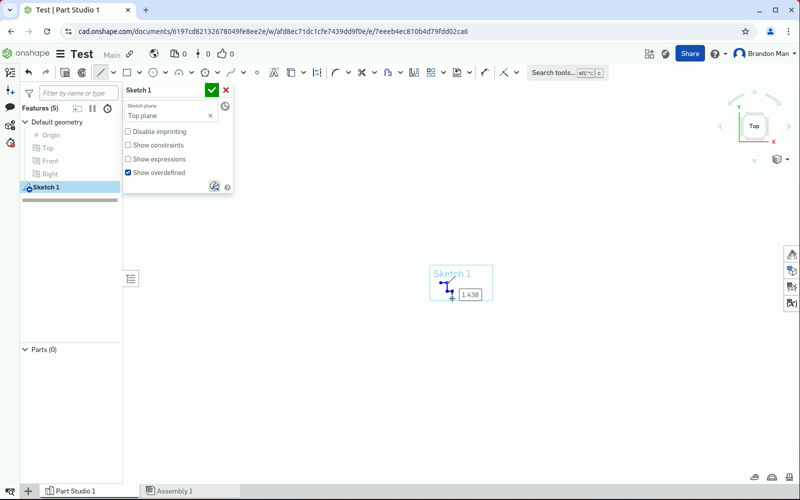
key_down(shift)
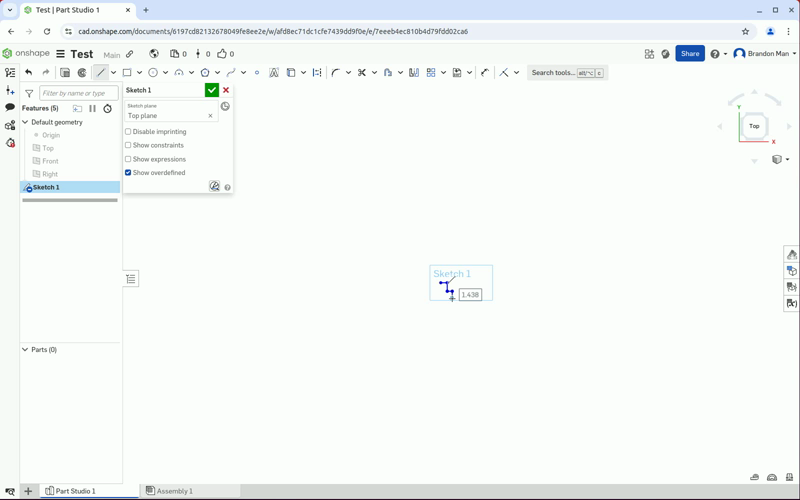
mouse_move(482, 298)
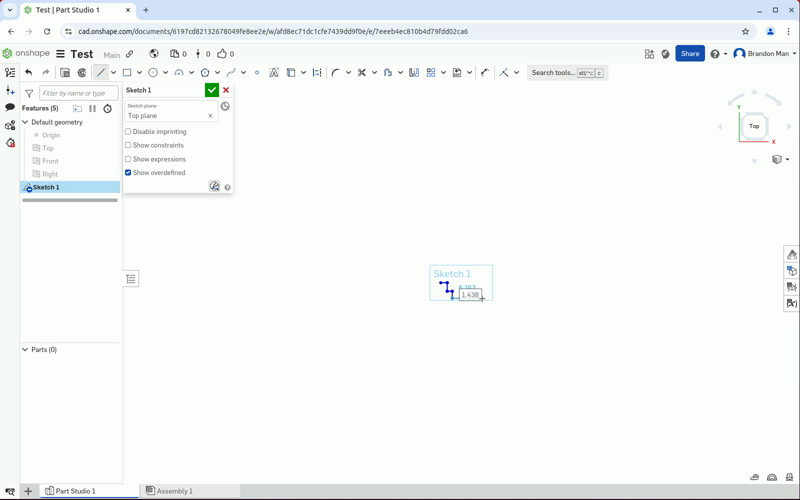
mouse_move(460, 298)
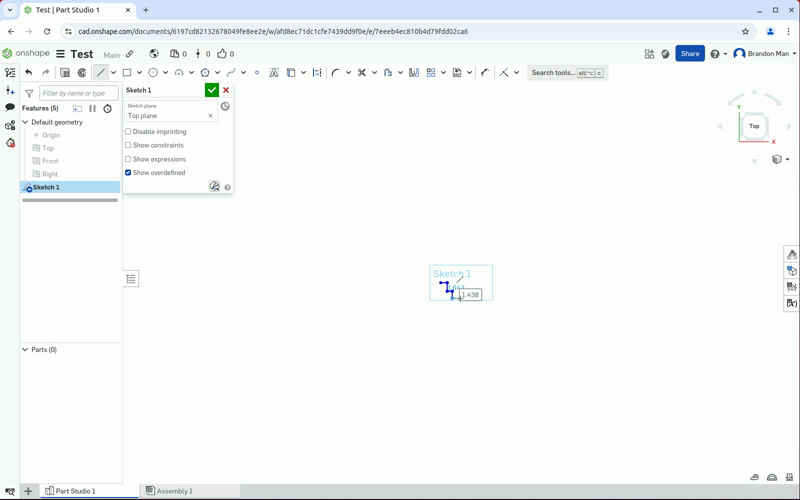
click(460, 298)
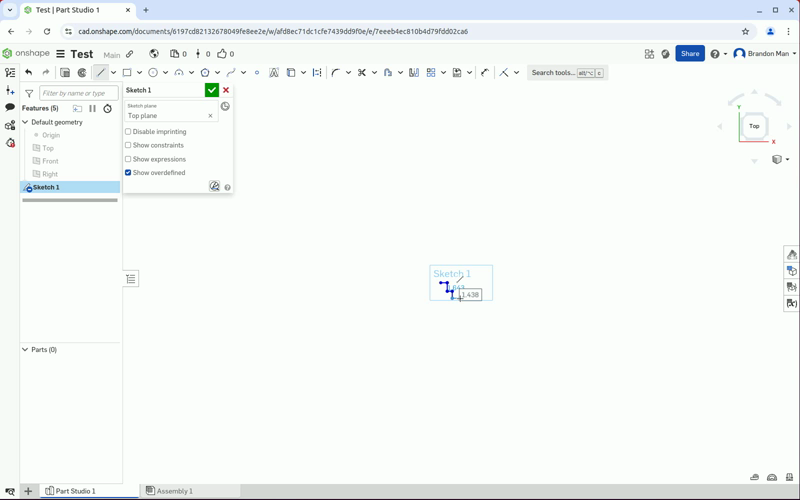
key_up(shift)
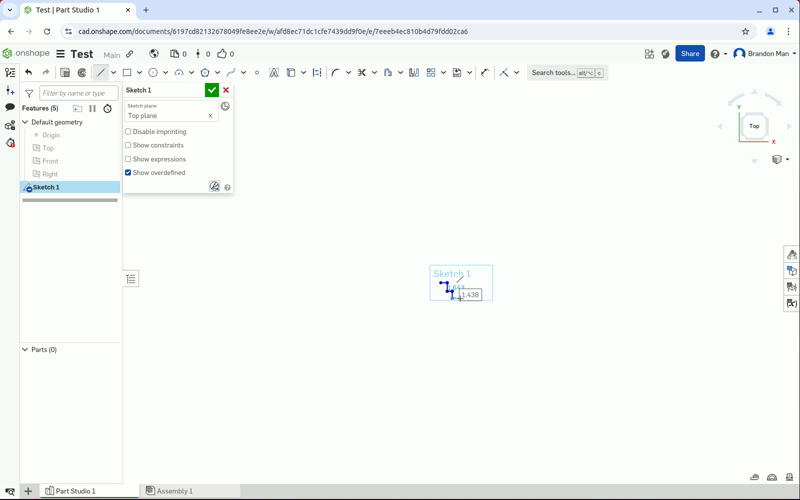
key_down(shift)
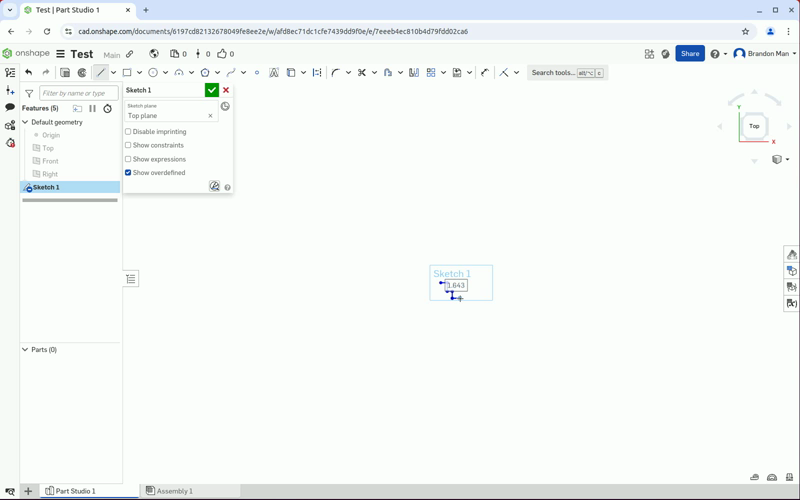
mouse_move(490, 298)
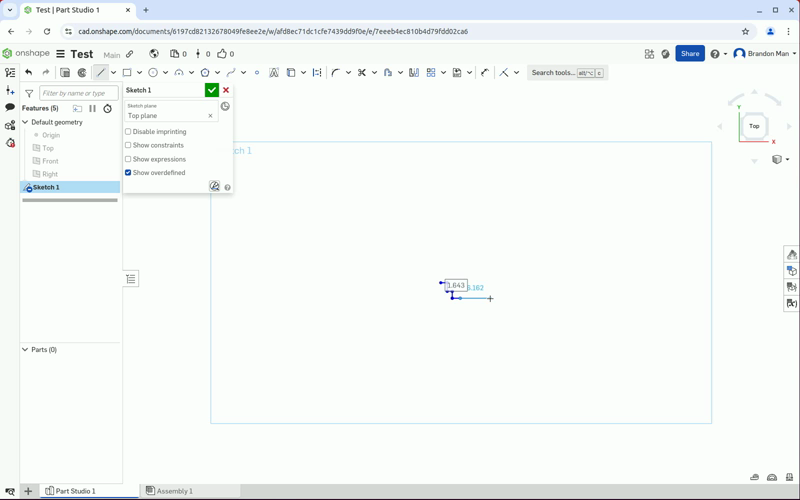
mouse_move(460, 290)
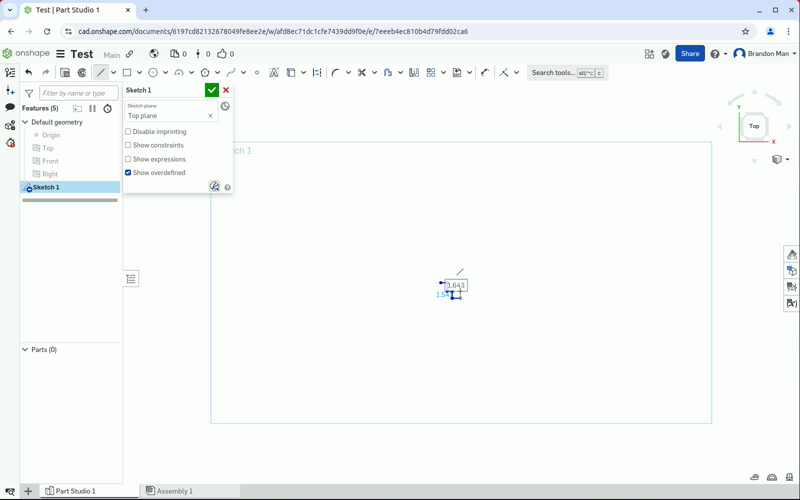
scroll(6)
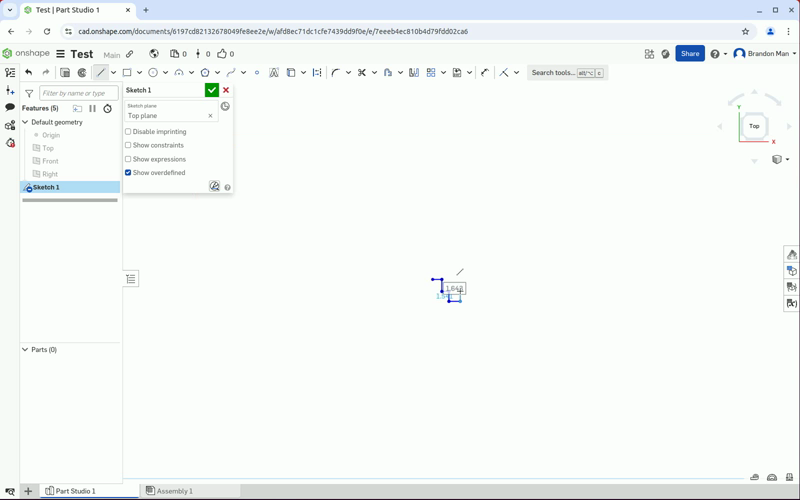
scroll(6)
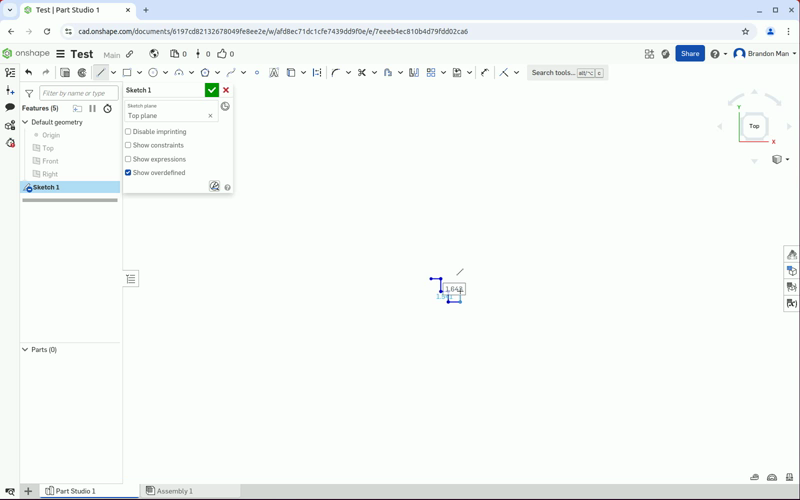
scroll(6)
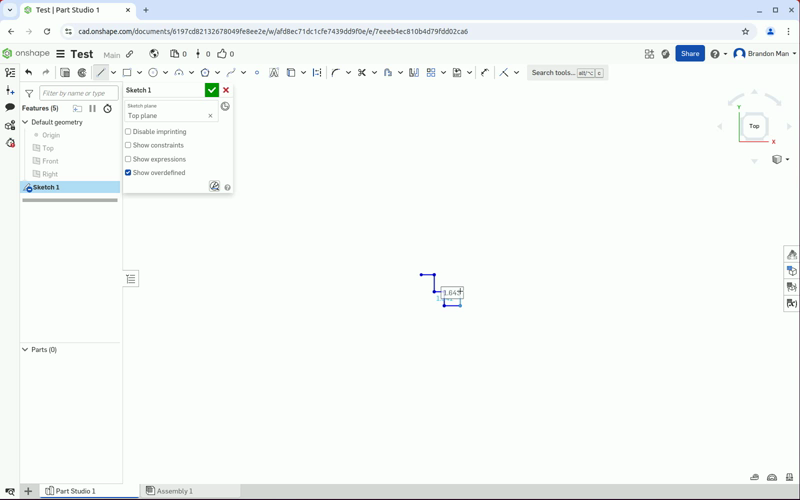
scroll(6)
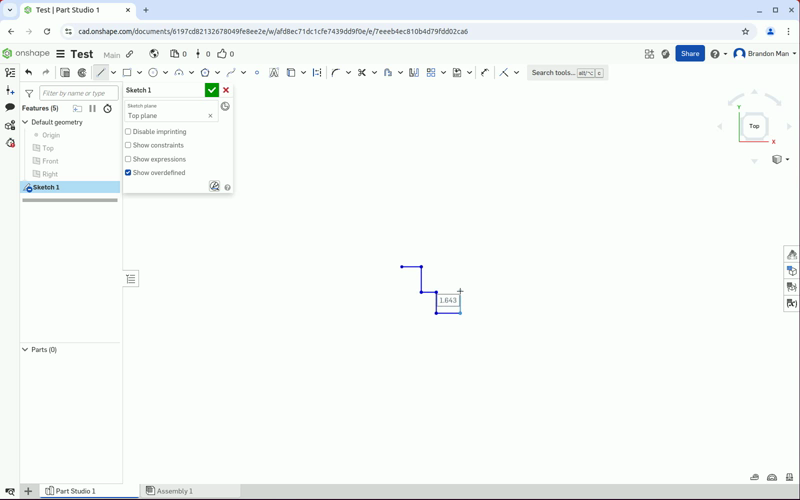
scroll(6)
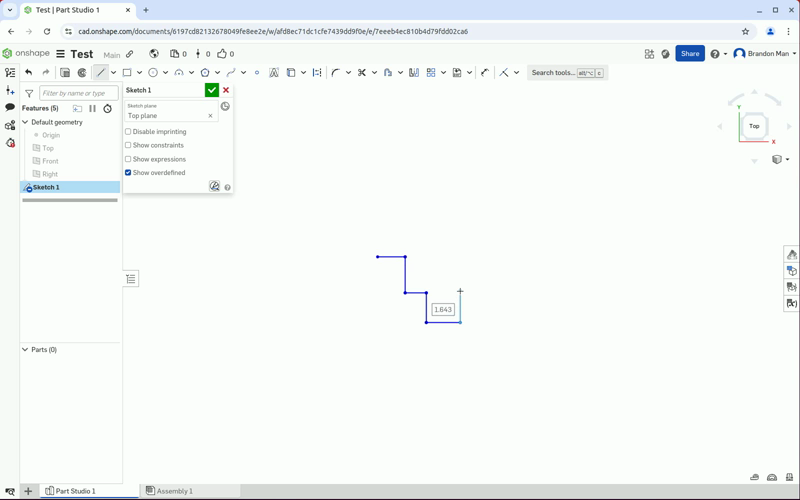
scroll(6)
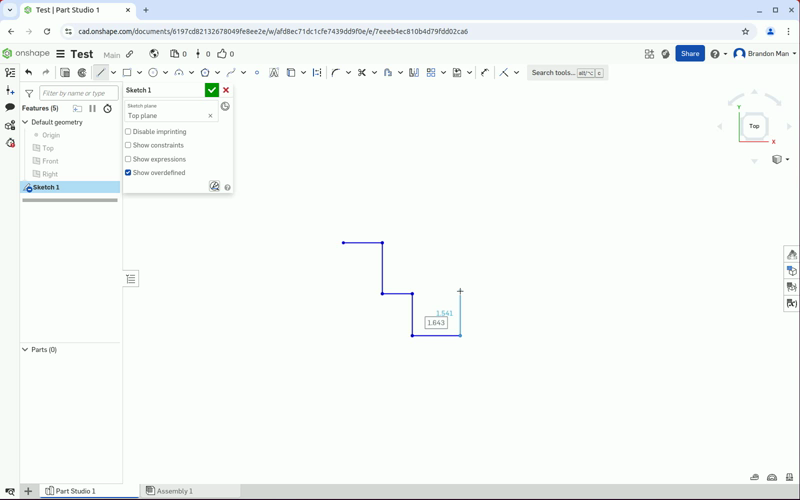
scroll(6)
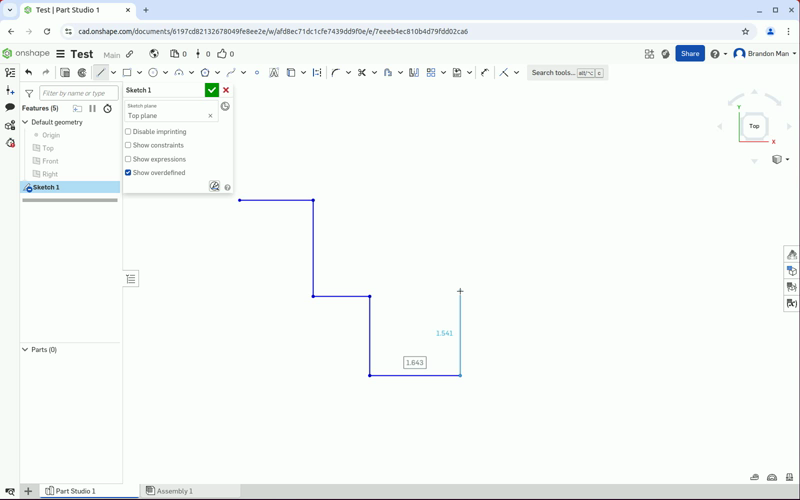
click(460, 290)
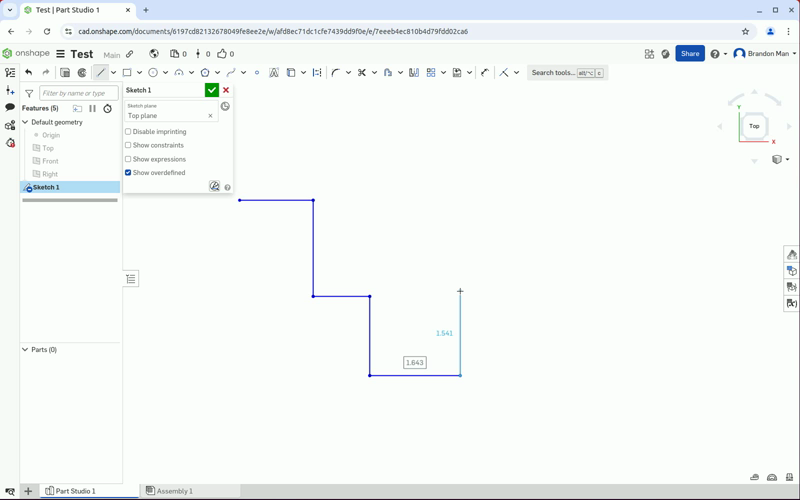
scroll(-6)
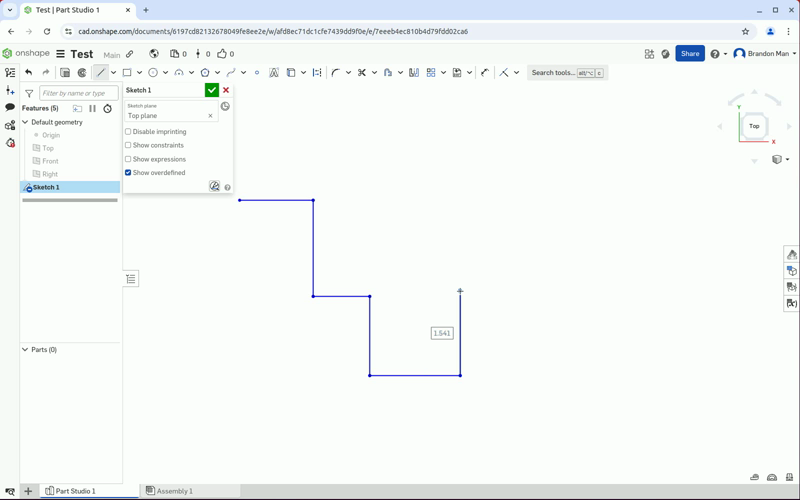
scroll(-6)
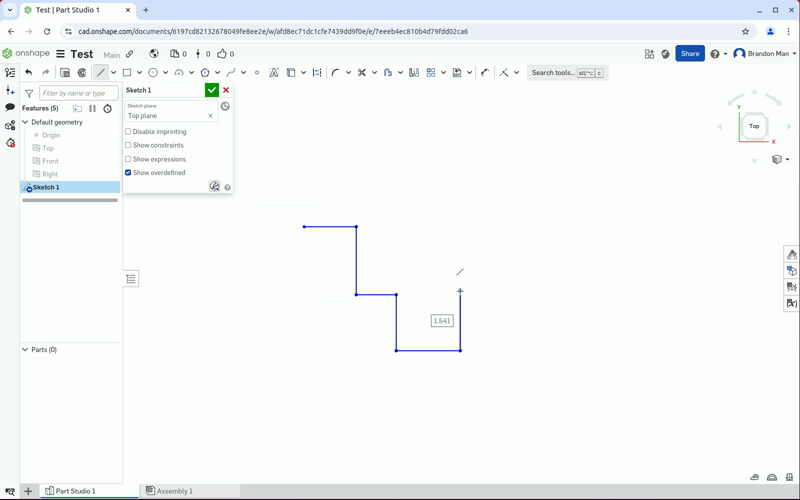
scroll(-6)
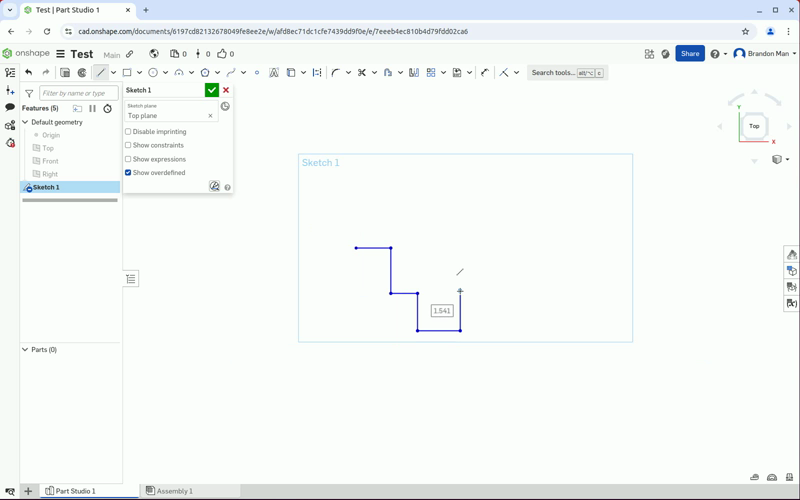
scroll(-6)
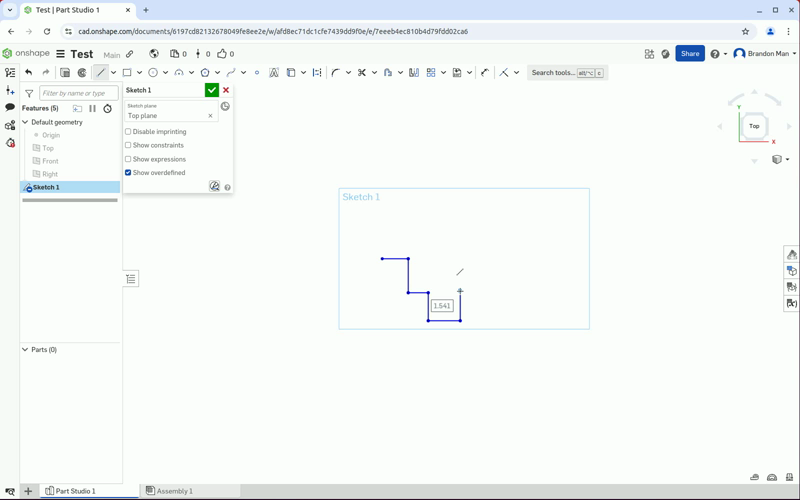
scroll(-6)
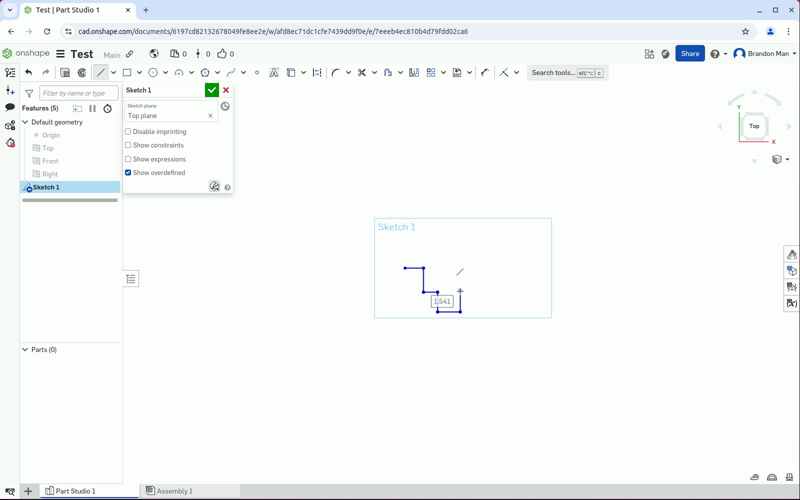
scroll(-6)
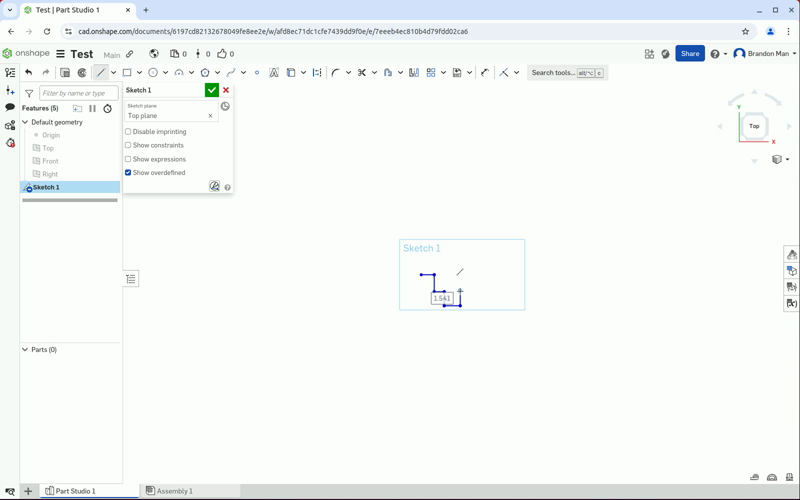
scroll(-6)
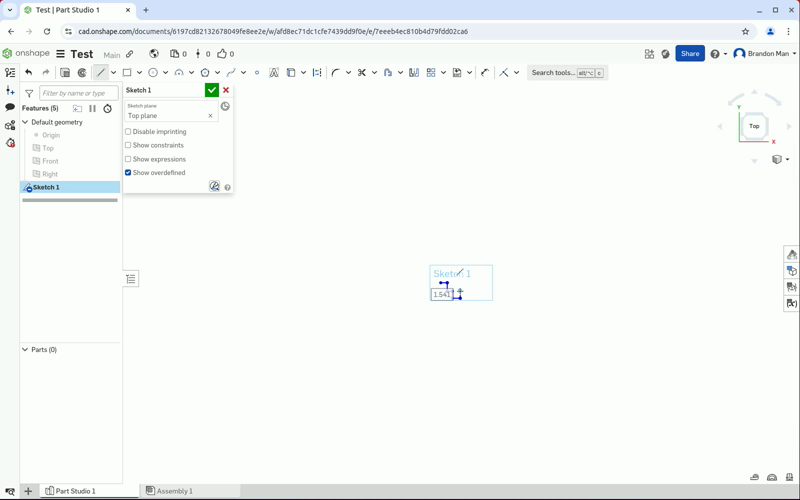
key_up(shift)
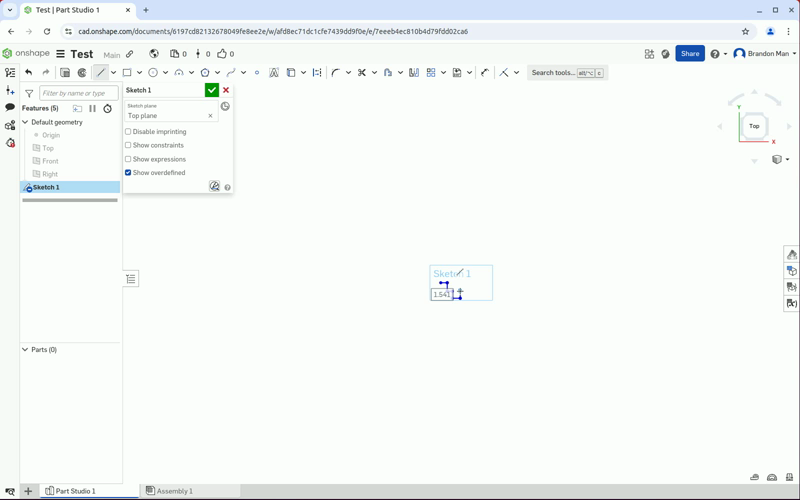
key_down(shift)
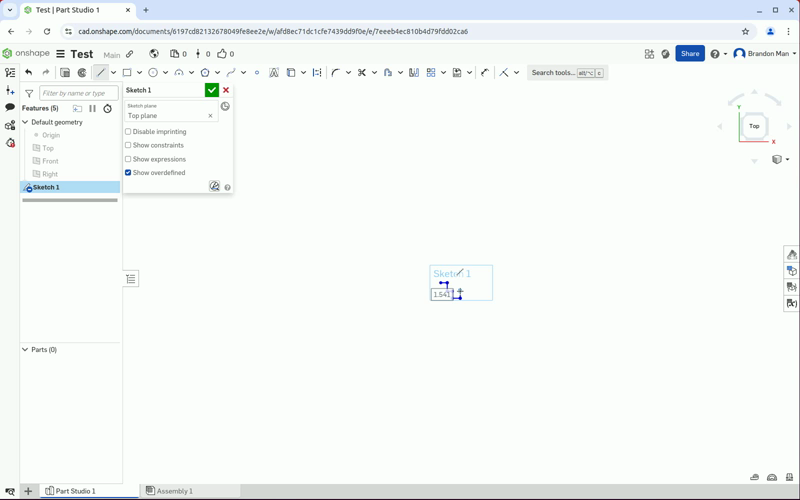
mouse_move(490, 290)
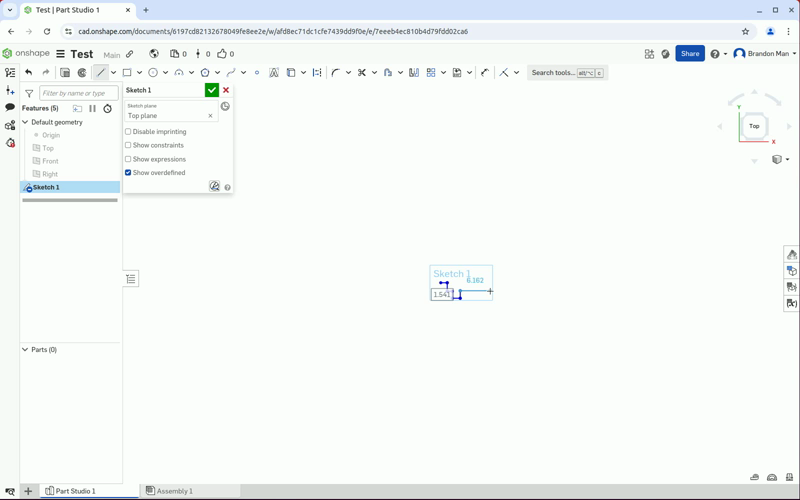
mouse_move(460, 283)
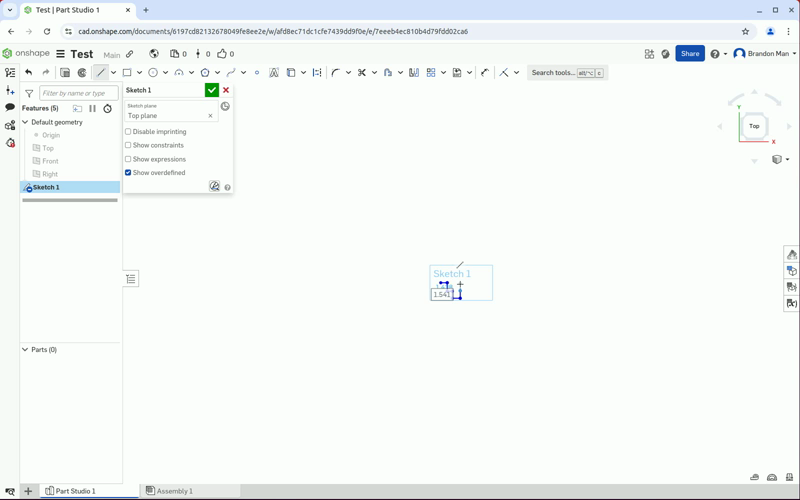
scroll(6)
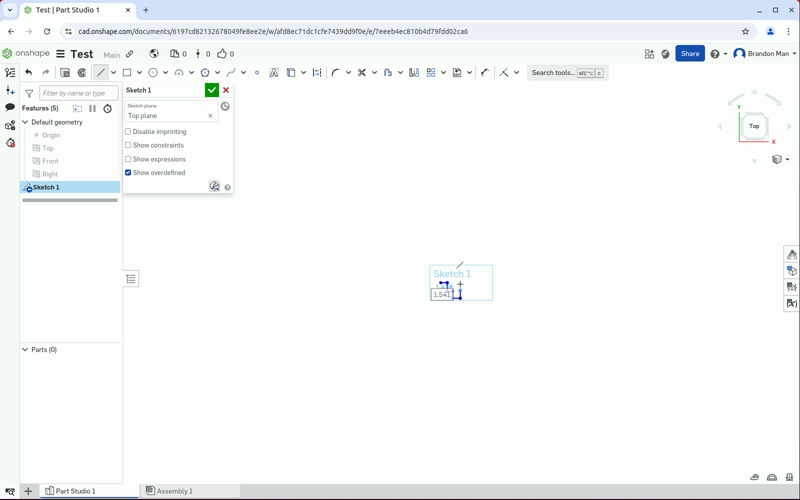
scroll(6)
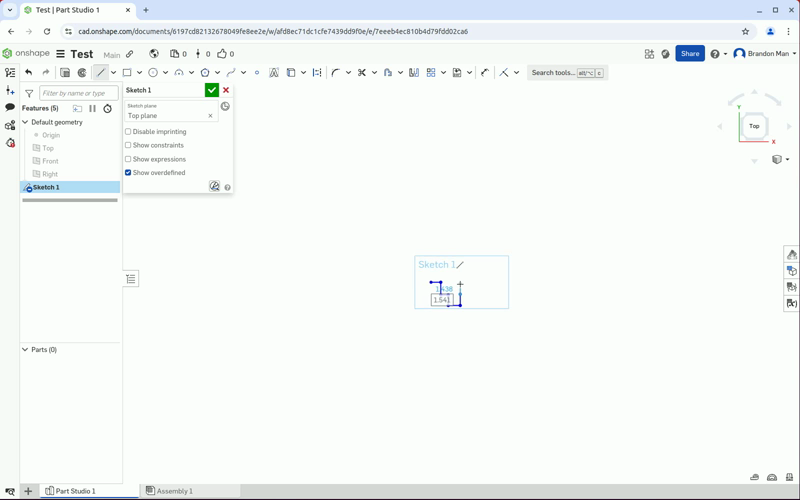
scroll(6)
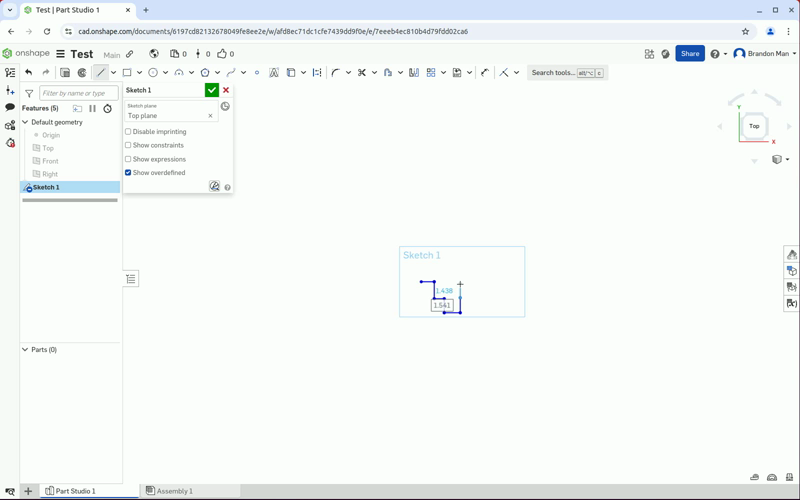
scroll(6)
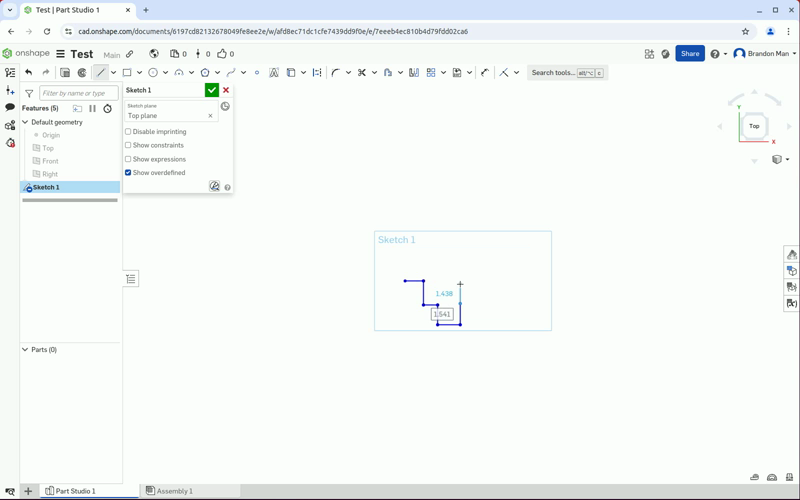
scroll(6)
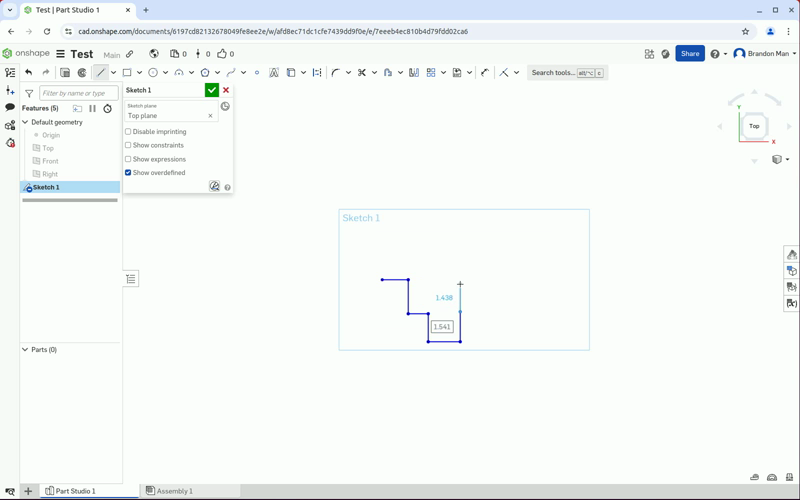
scroll(6)
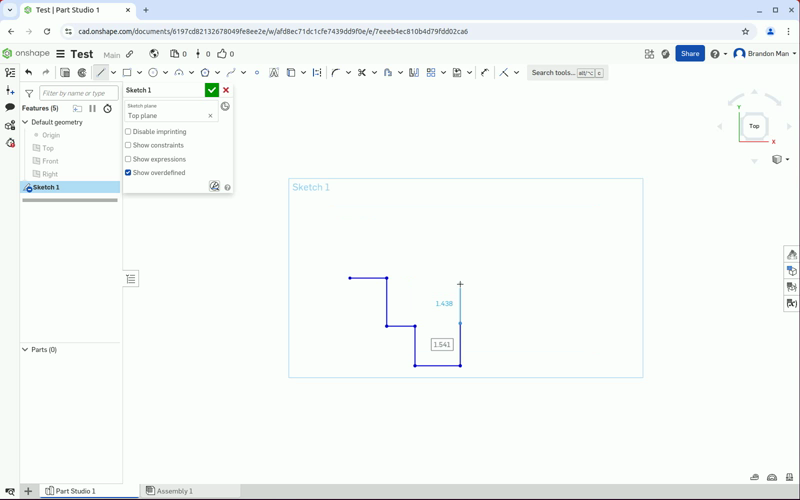
scroll(6)
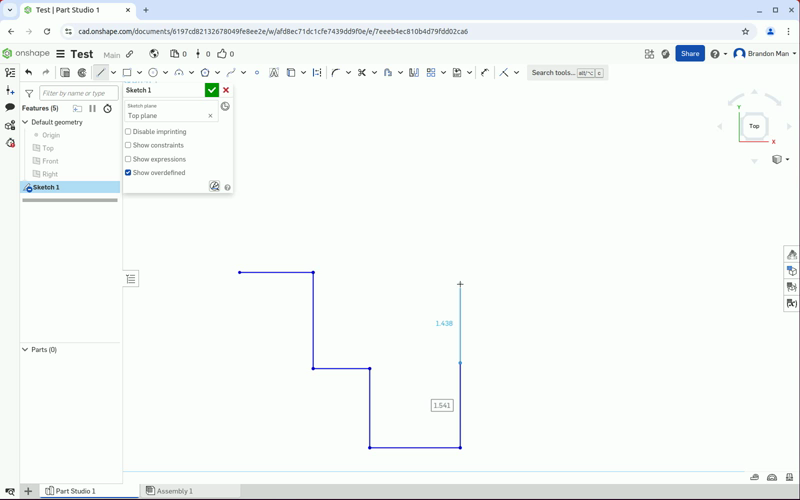
click(460, 283)
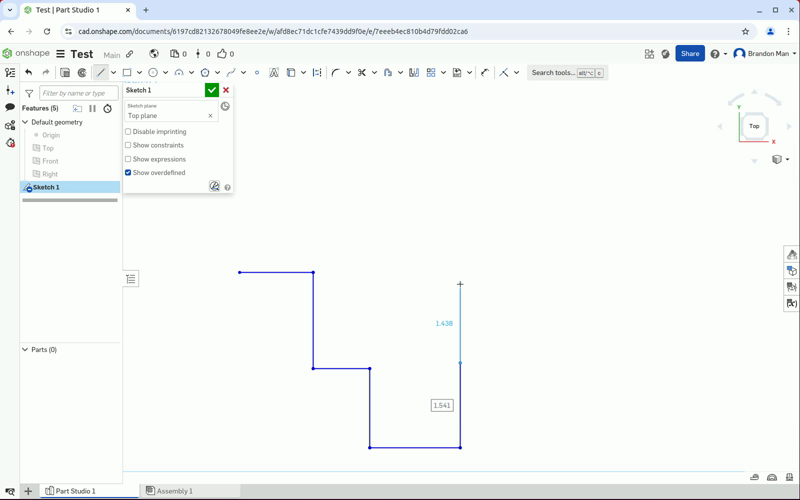
scroll(-6)
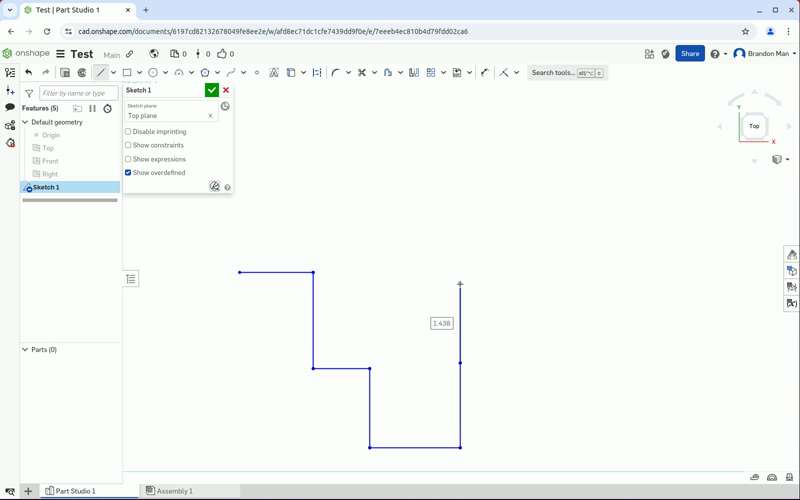
scroll(-6)
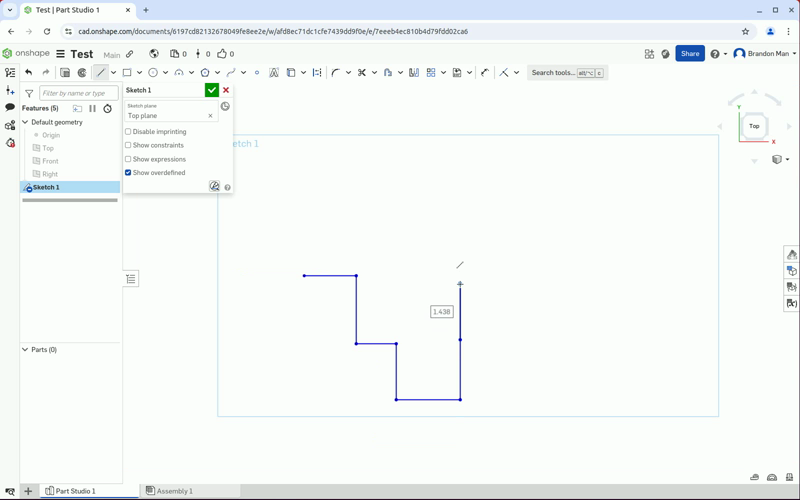
scroll(-6)
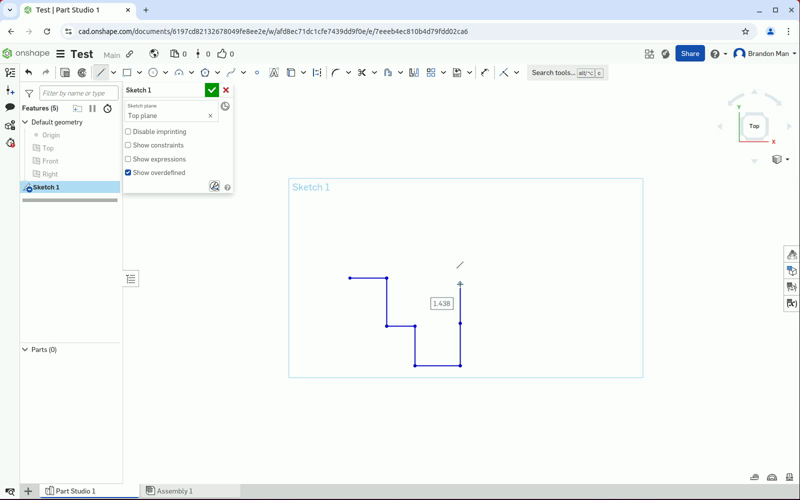
scroll(-6)
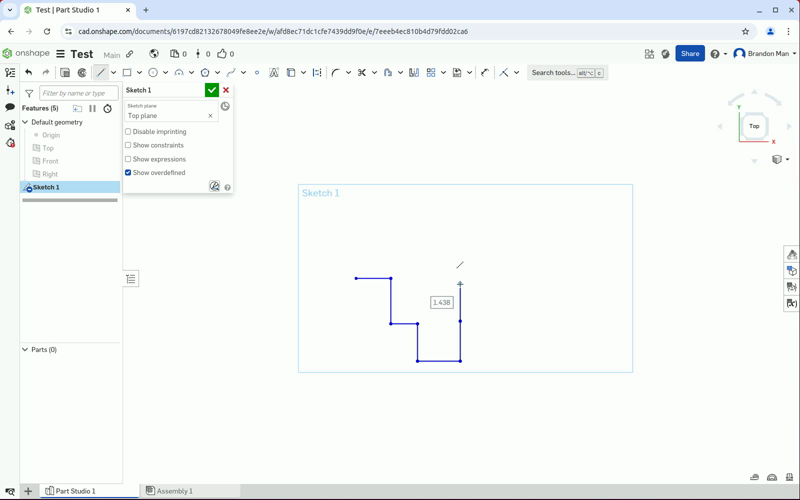
scroll(-6)
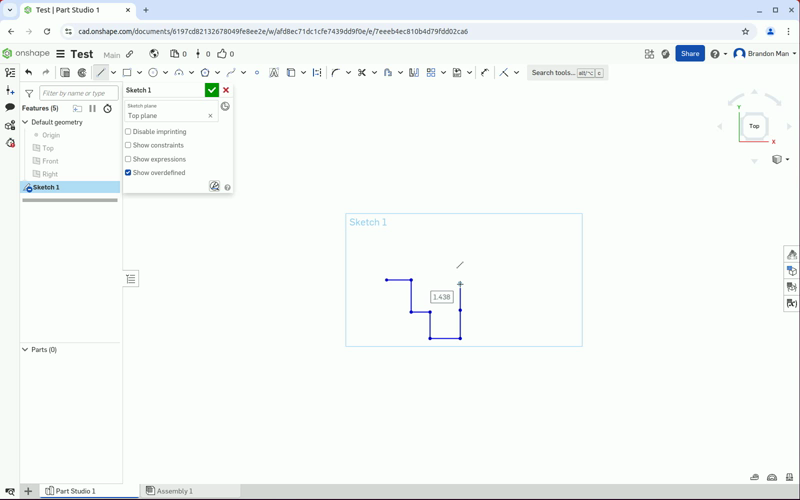
scroll(-6)
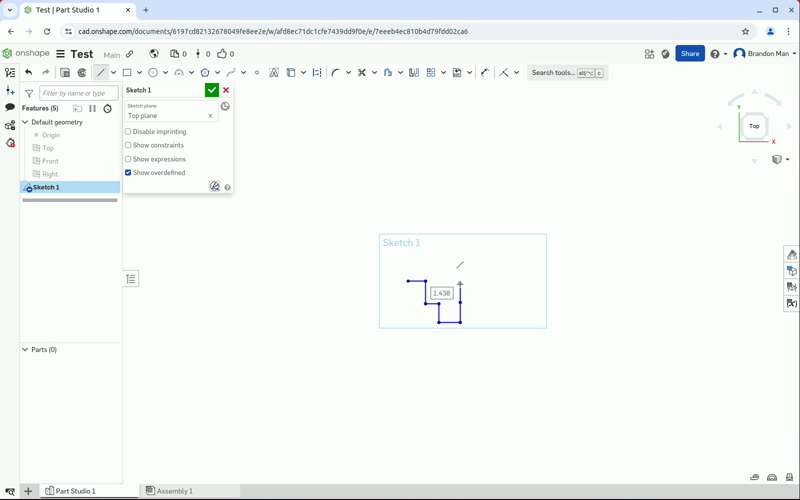
scroll(-6)
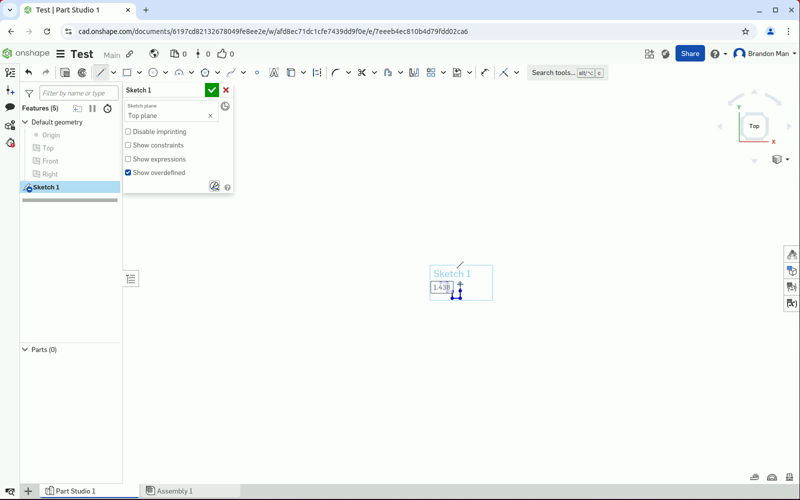
key_up(shift)
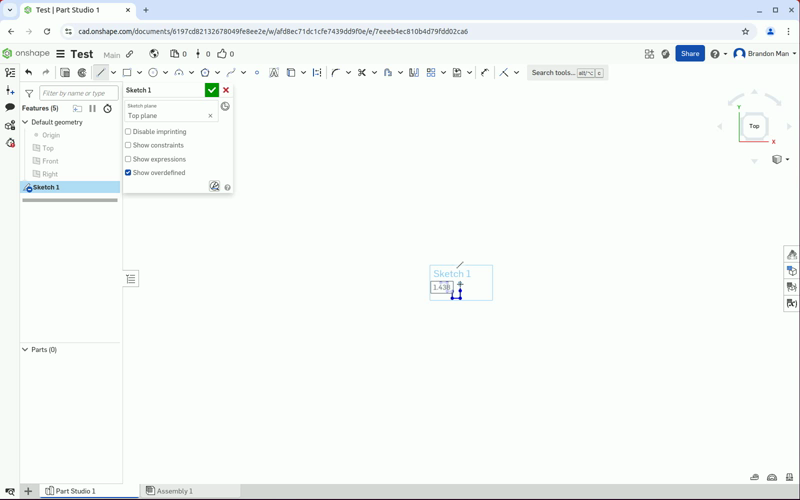
key_down(shift)
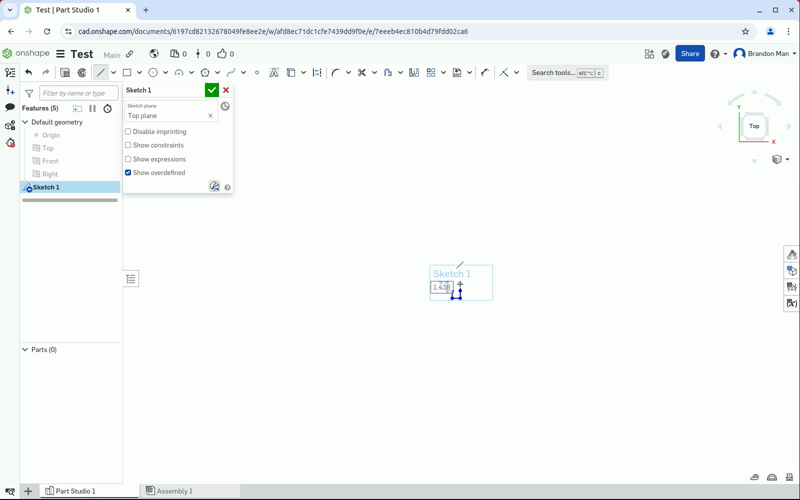
mouse_move(490, 283)
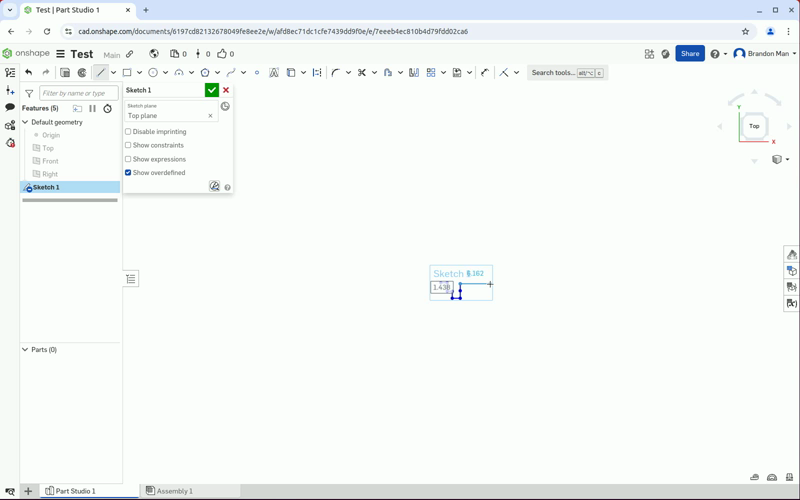
mouse_move(503, 283)
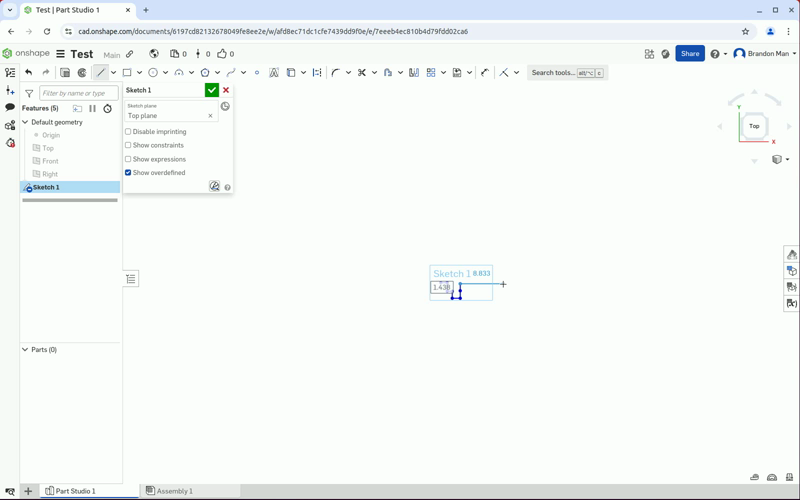
click(503, 283)
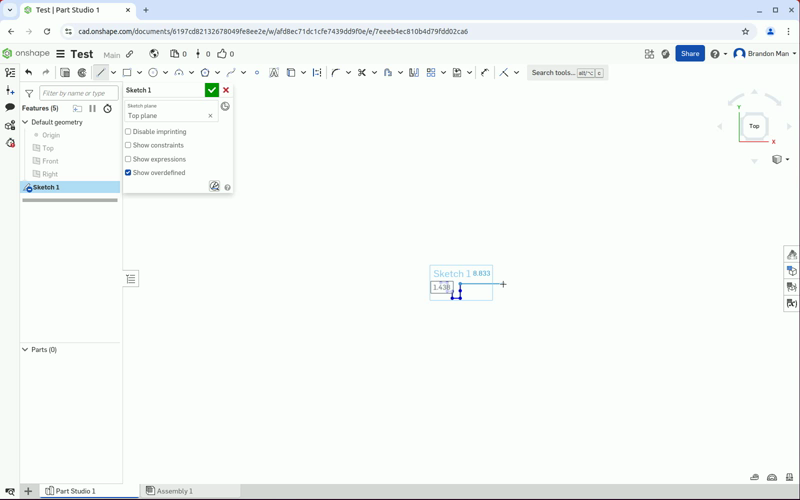
key_up(shift)
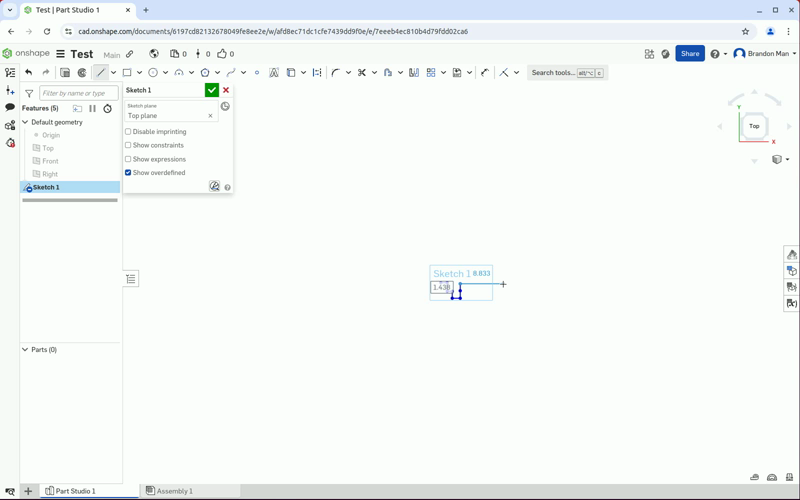
key_down(shift)
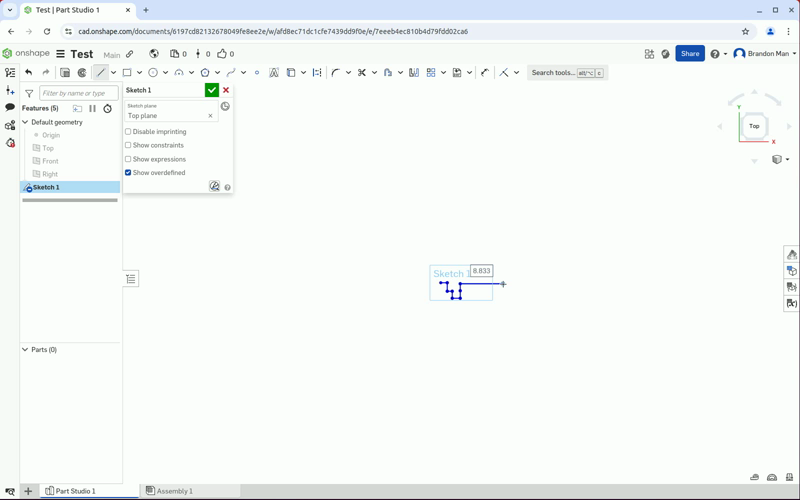
mouse_move(533, 283)
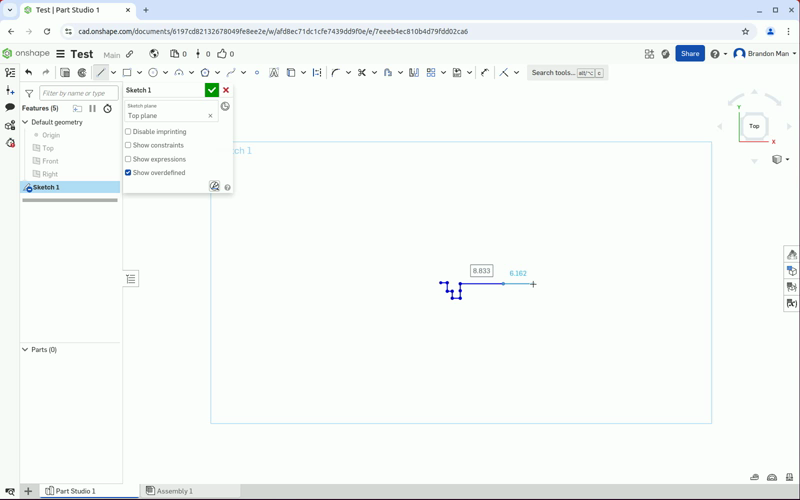
mouse_move(507, 283)
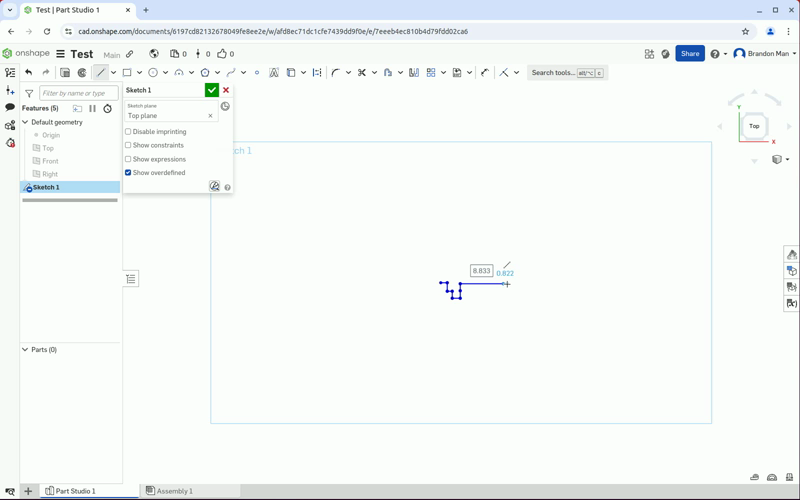
scroll(6)
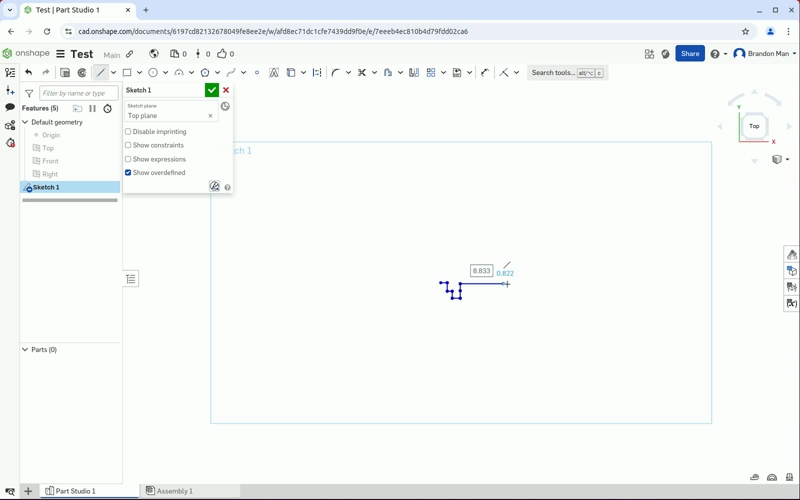
scroll(6)
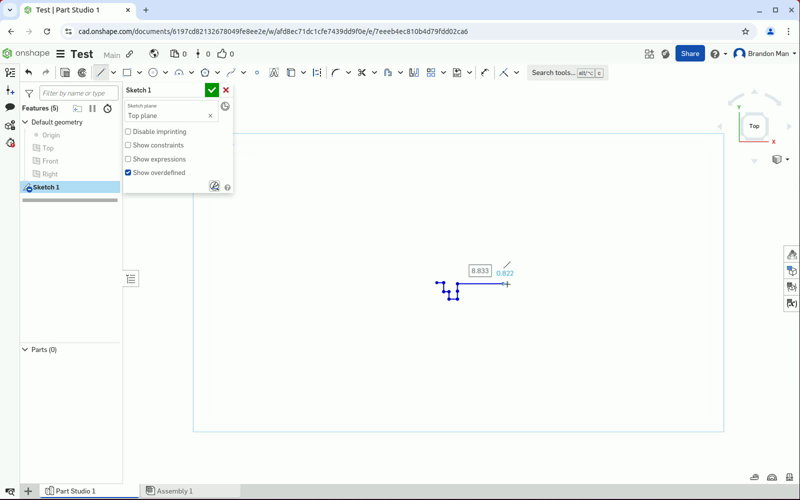
scroll(6)
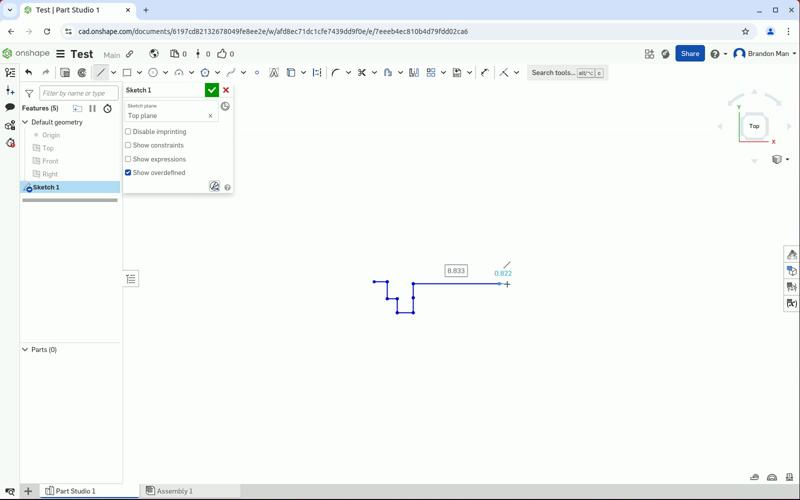
scroll(6)
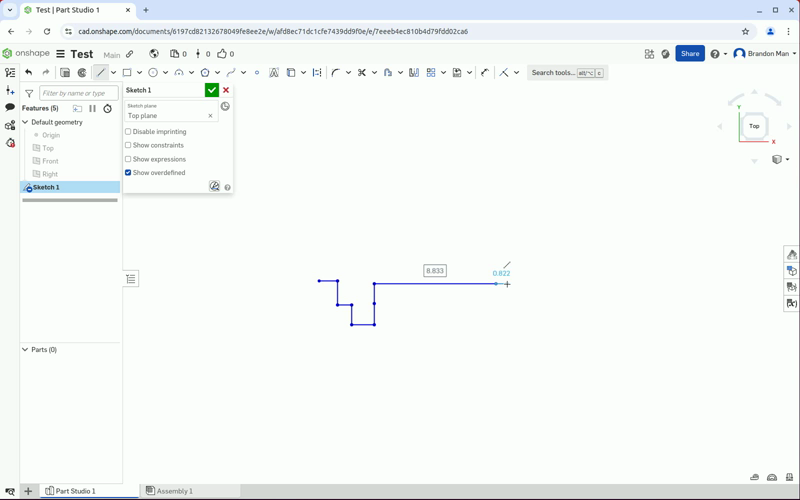
scroll(6)
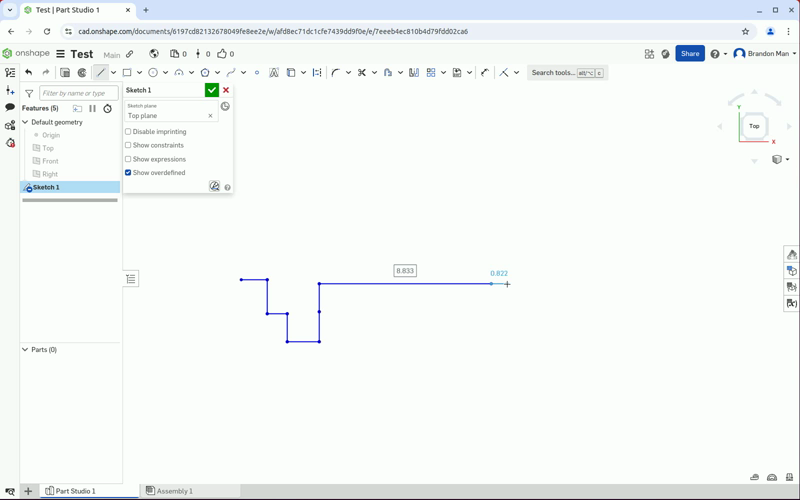
scroll(6)
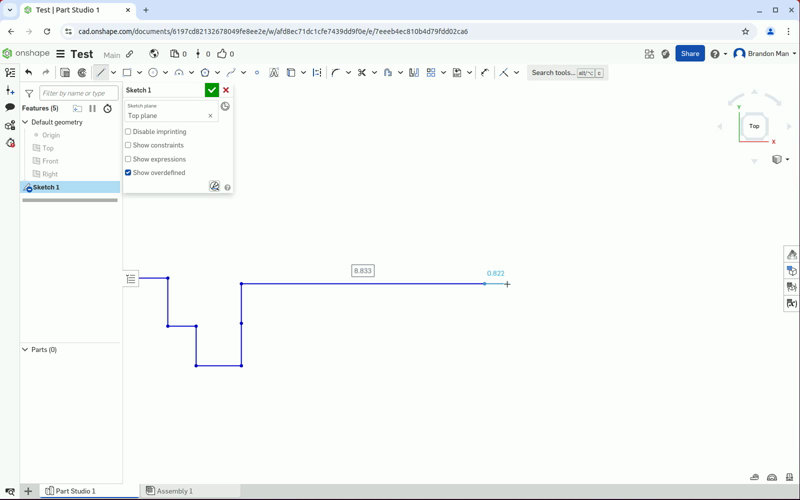
scroll(6)
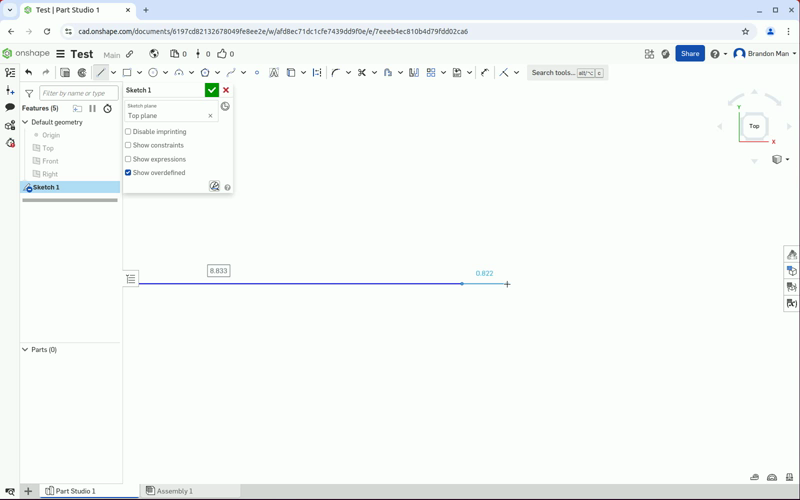
click(507, 283)
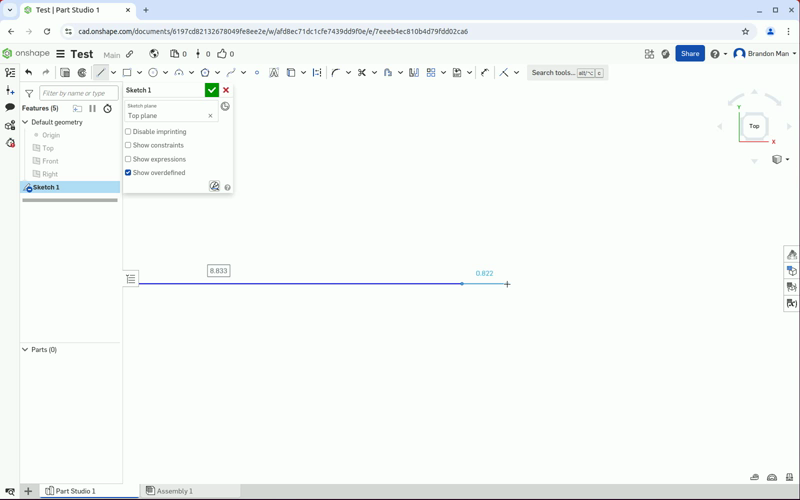
scroll(-6)
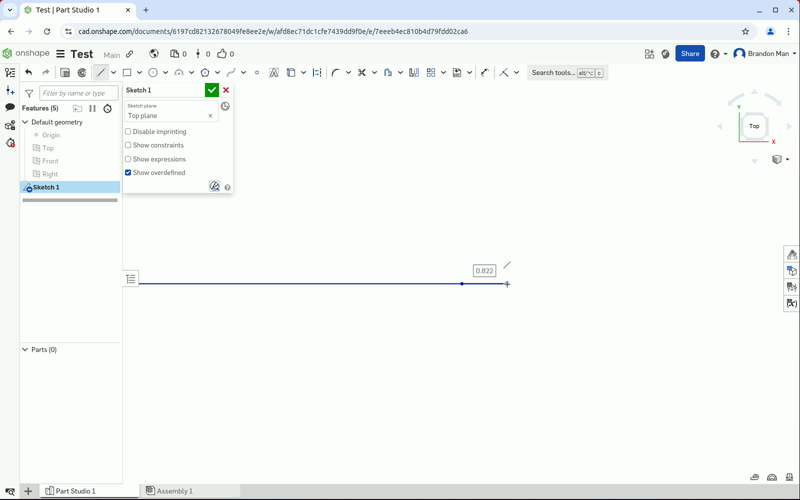
scroll(-6)
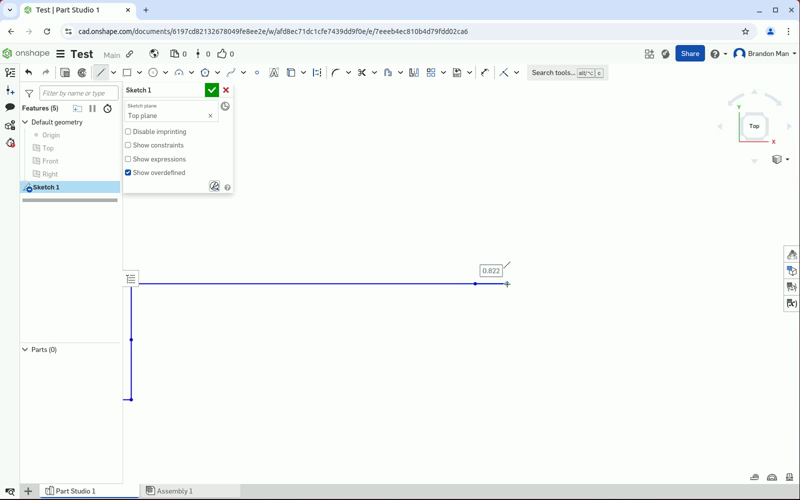
scroll(-6)
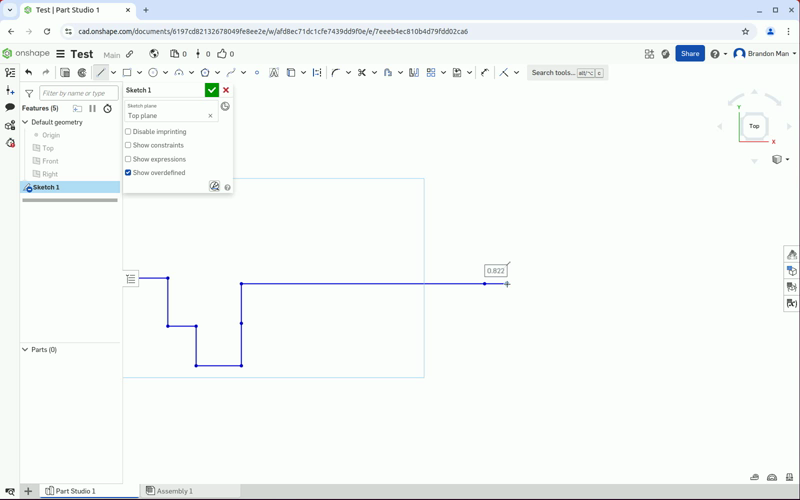
scroll(-6)
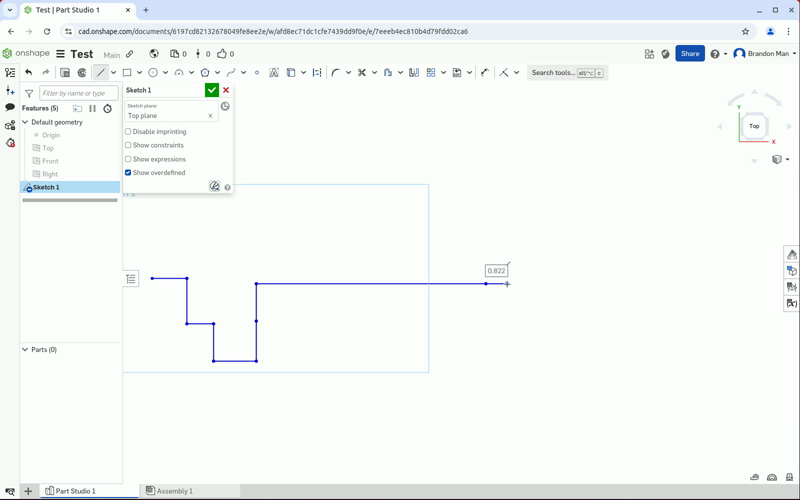
scroll(-6)
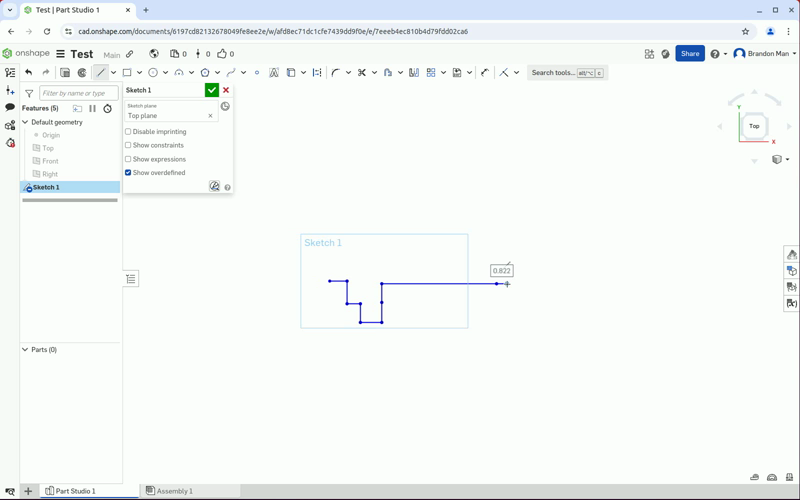
scroll(-6)
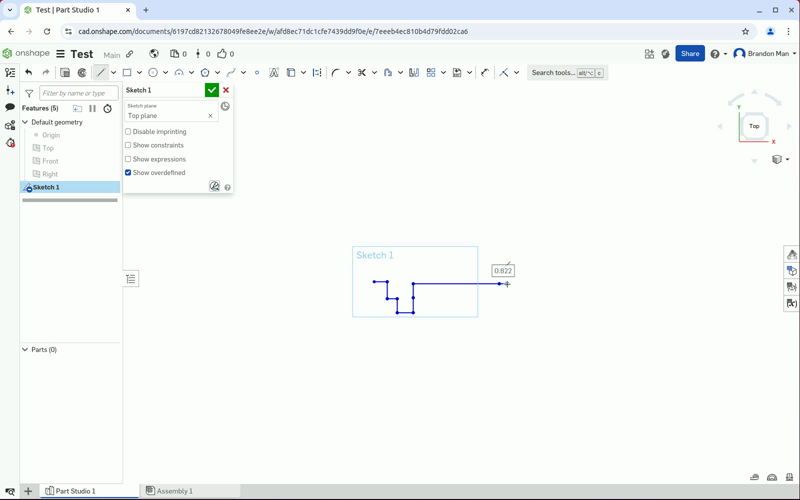
scroll(-6)
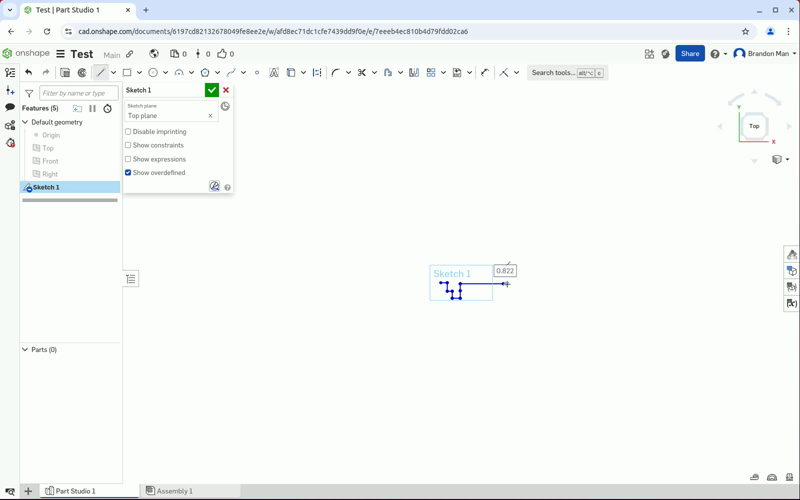
key_up(shift)
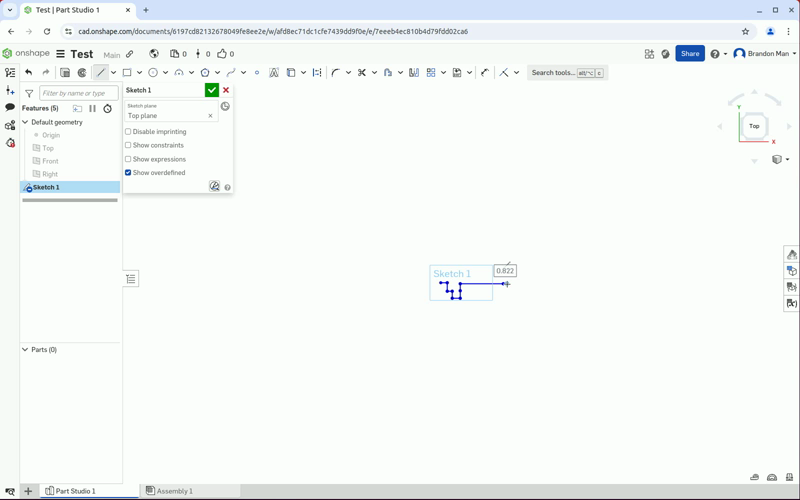
key_down(shift)
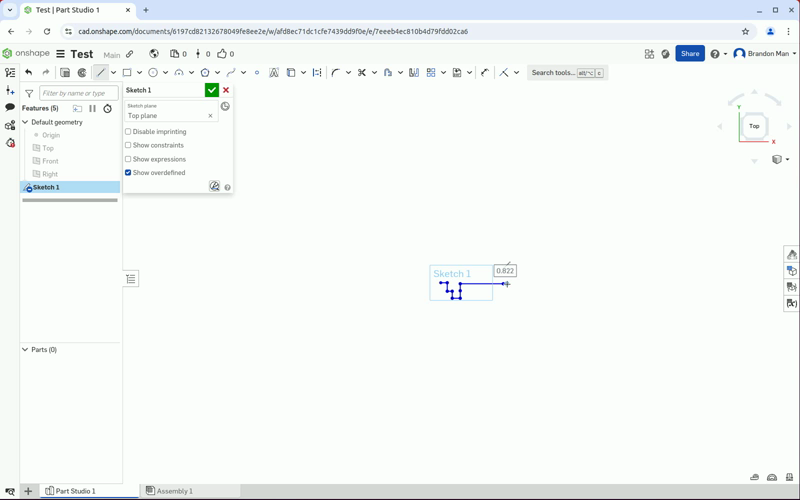
mouse_move(537, 283)
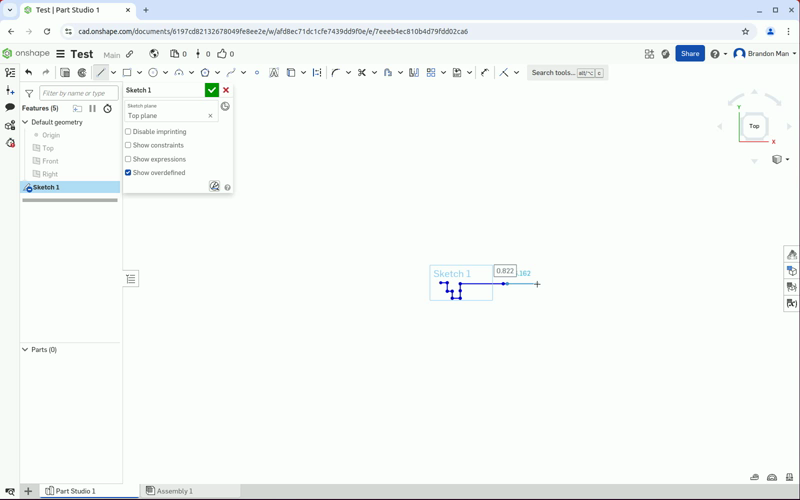
mouse_move(507, 278)
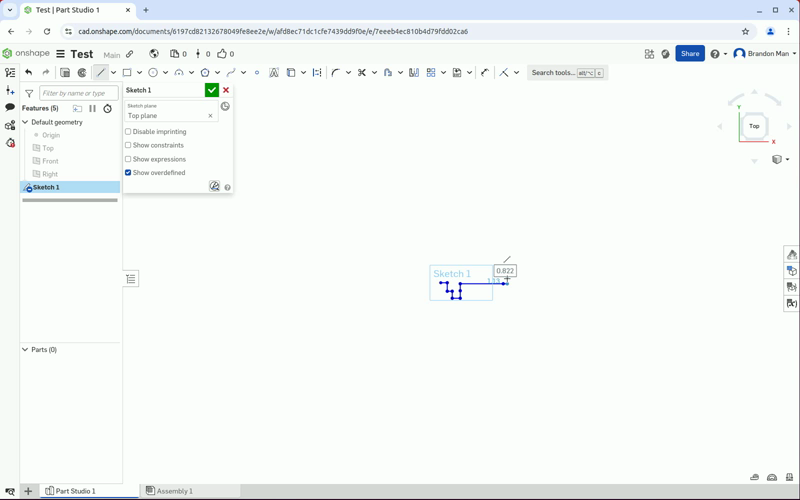
scroll(6)
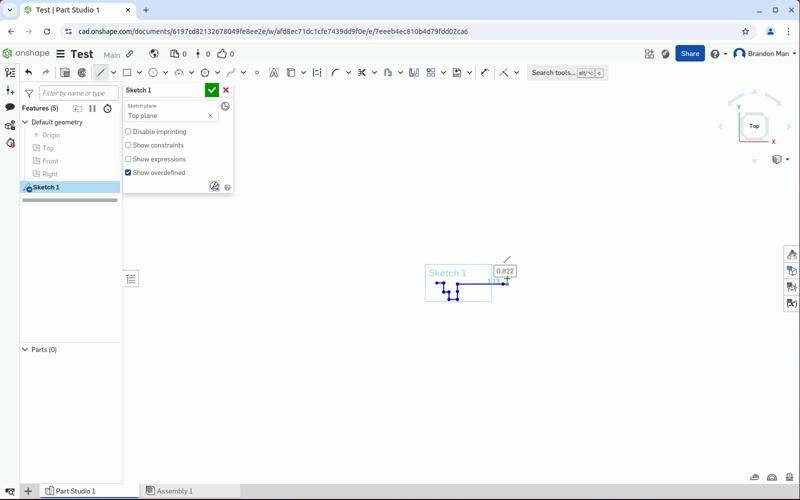
scroll(6)
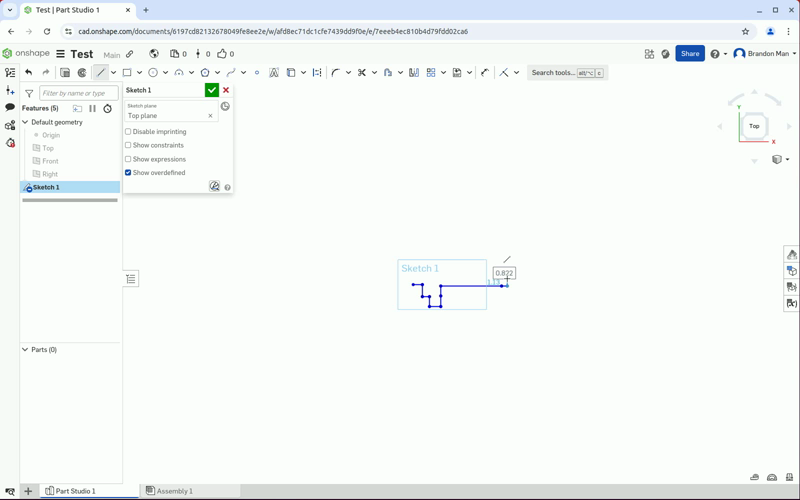
scroll(6)
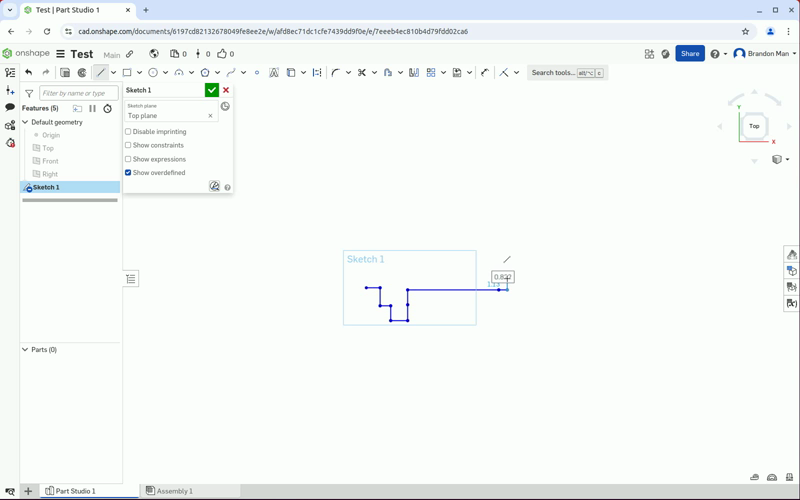
scroll(6)
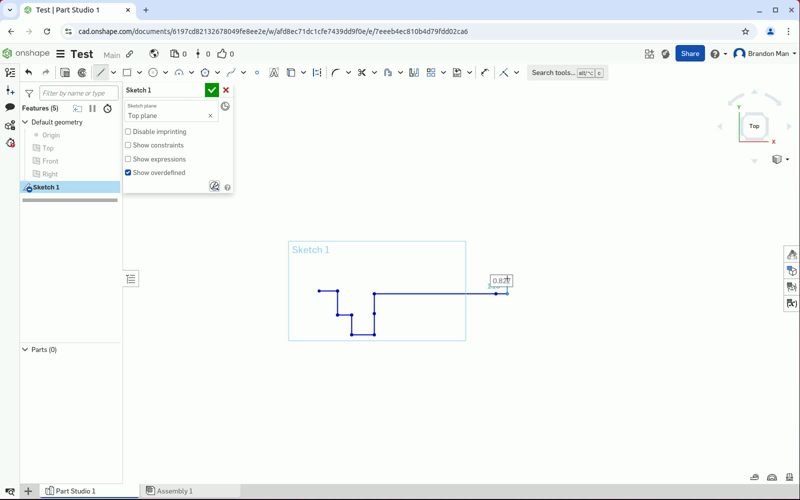
scroll(6)
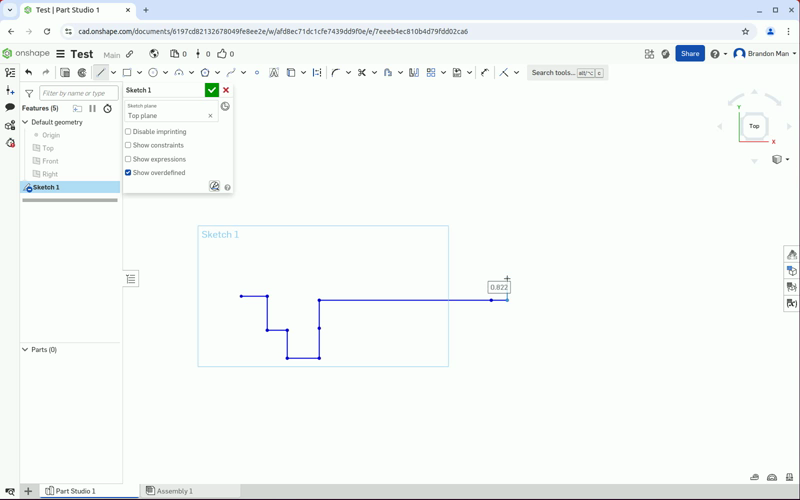
scroll(6)
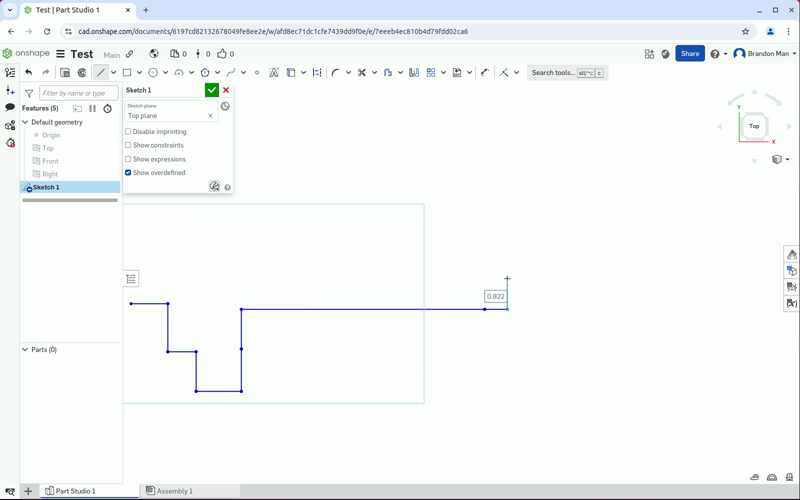
scroll(6)
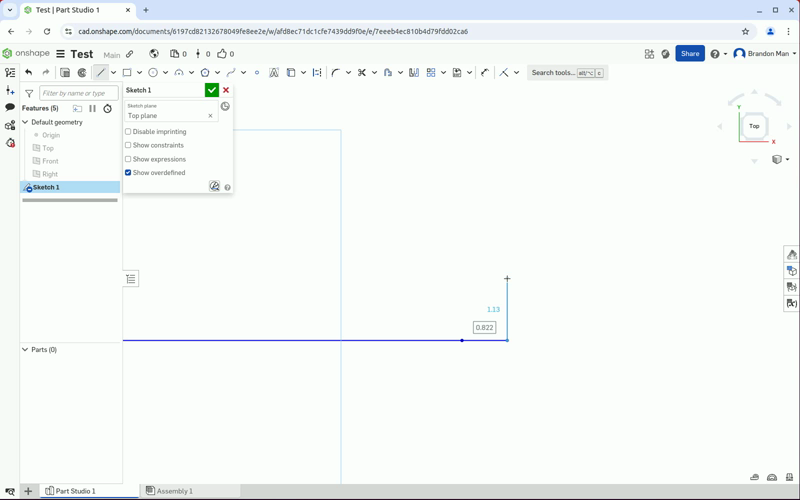
click(507, 278)
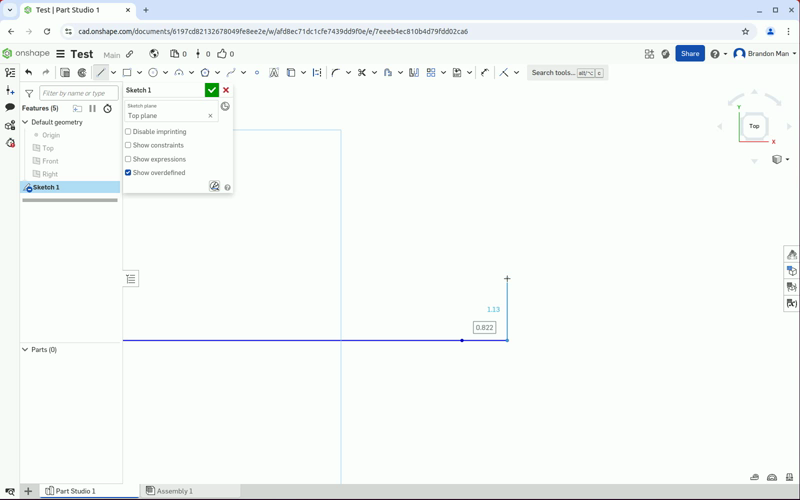
scroll(-6)
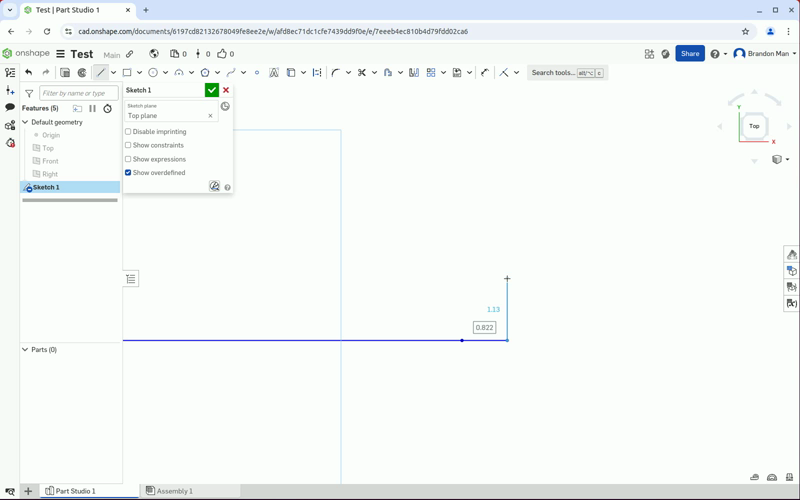
scroll(-6)
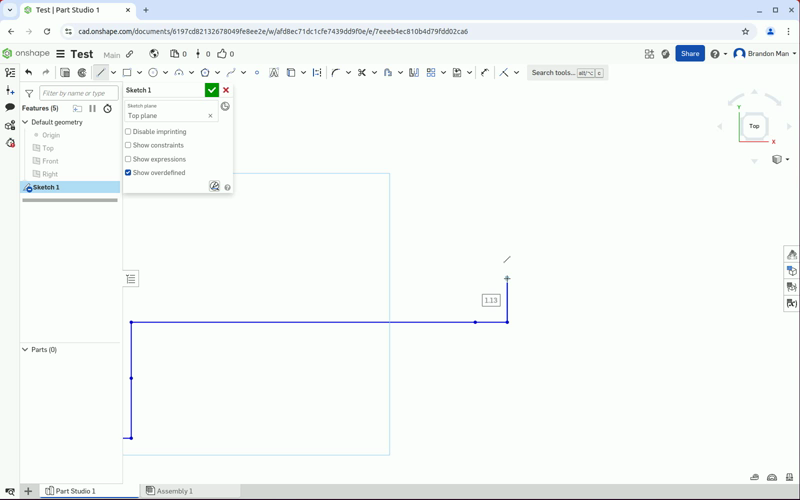
scroll(-6)
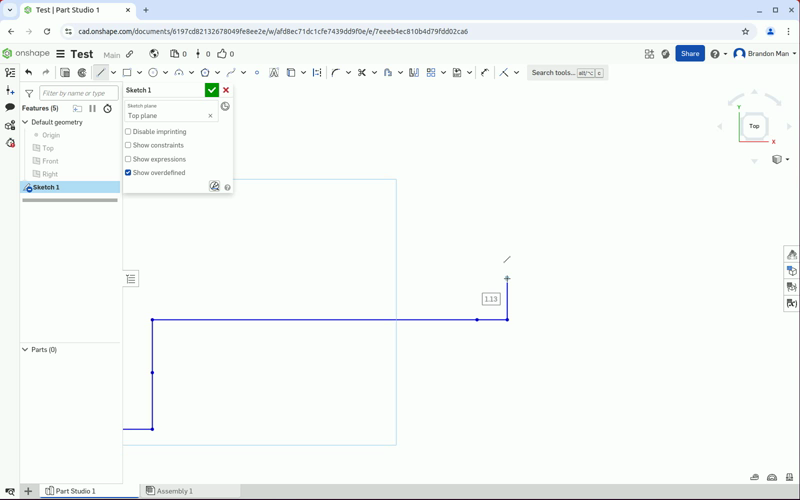
scroll(-6)
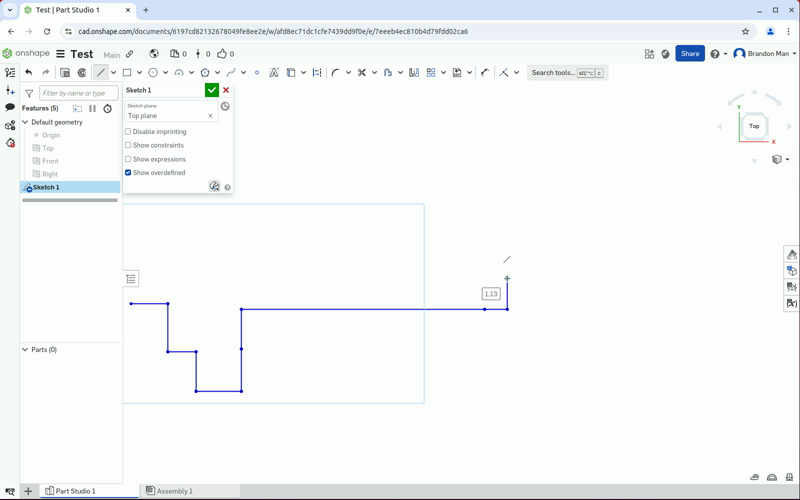
scroll(-6)
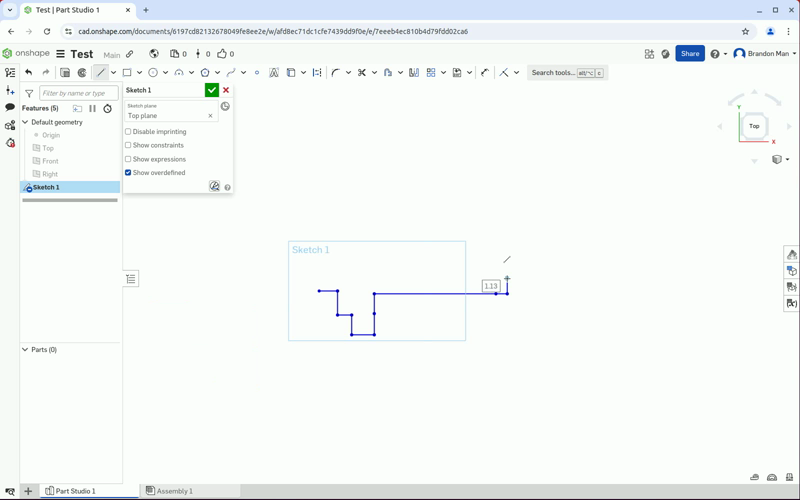
scroll(-6)
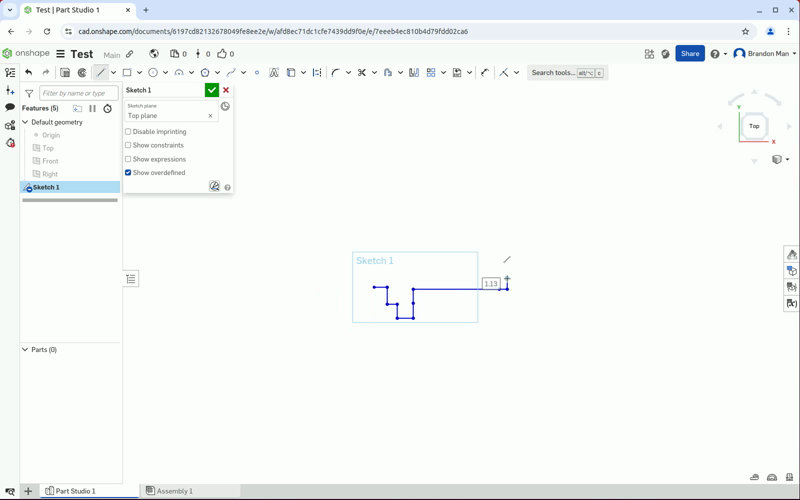
scroll(-6)
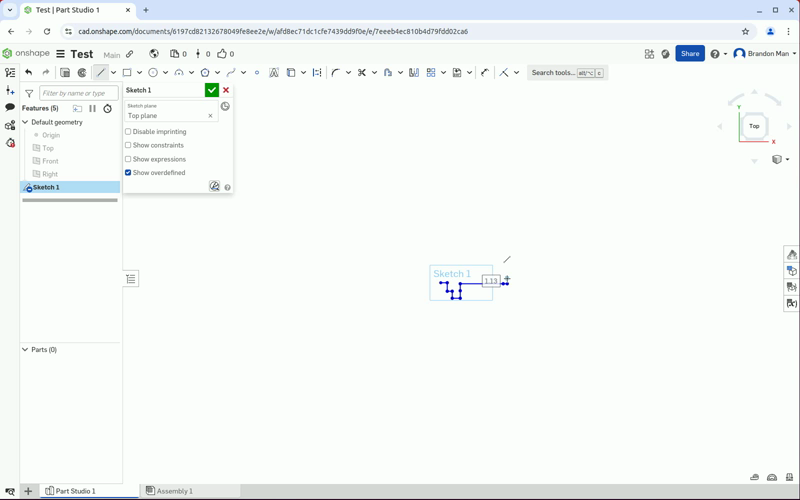
key_up(shift)
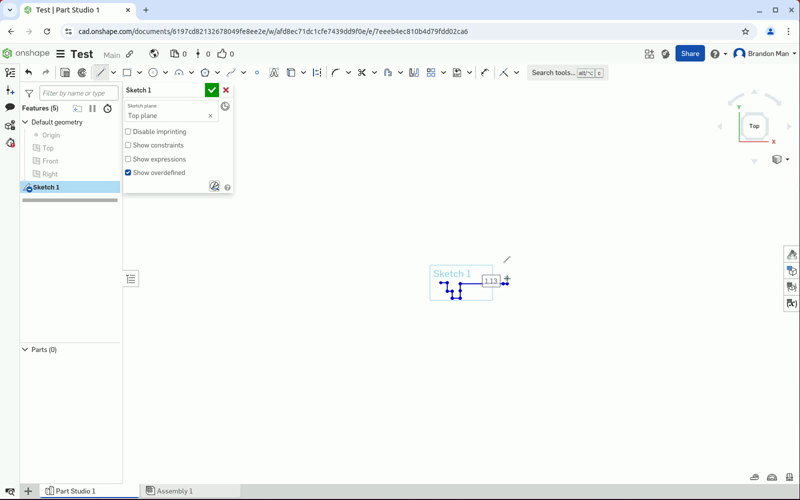
key_down(shift)
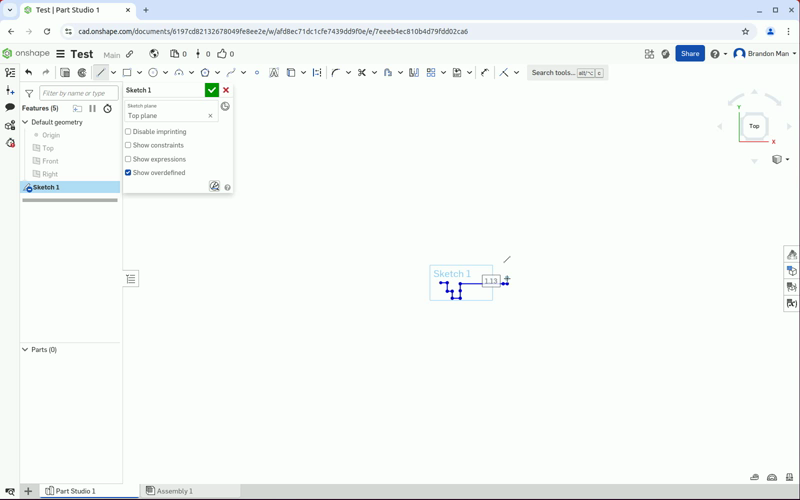
mouse_move(440, 278)
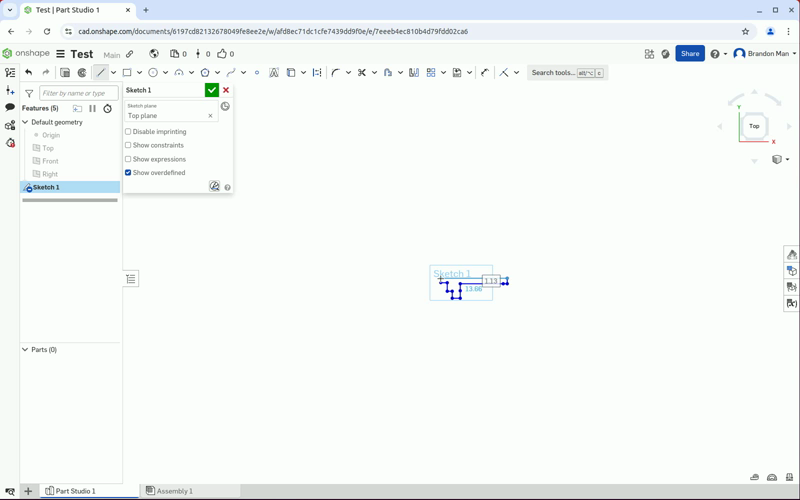
click(440, 278)
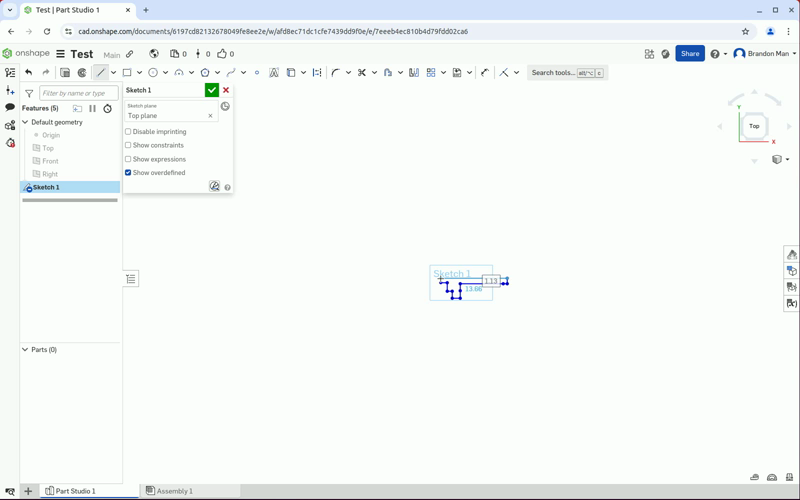
key_up(shift)
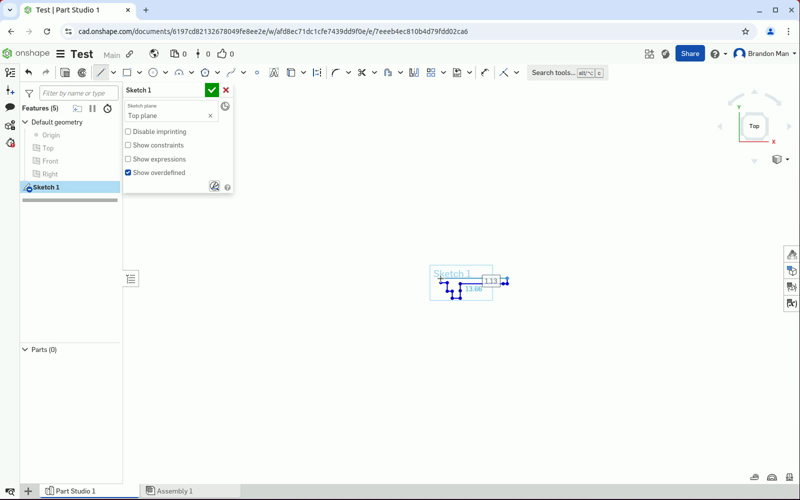
mouse_move(470, 278)
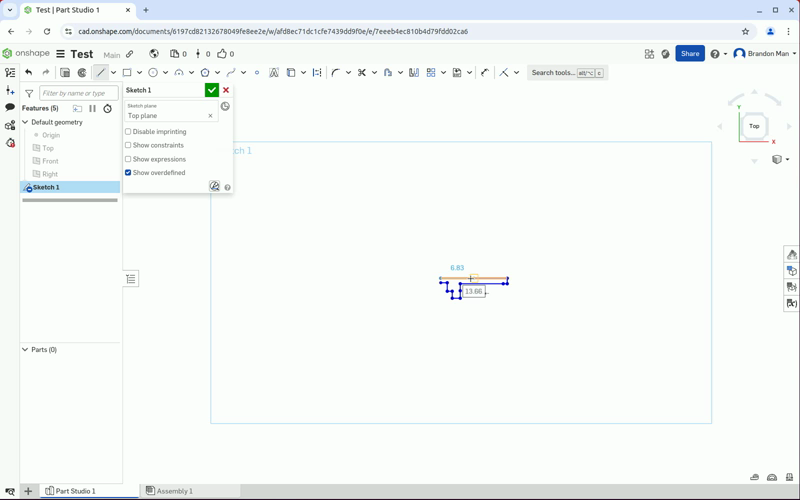
key_down(shift)
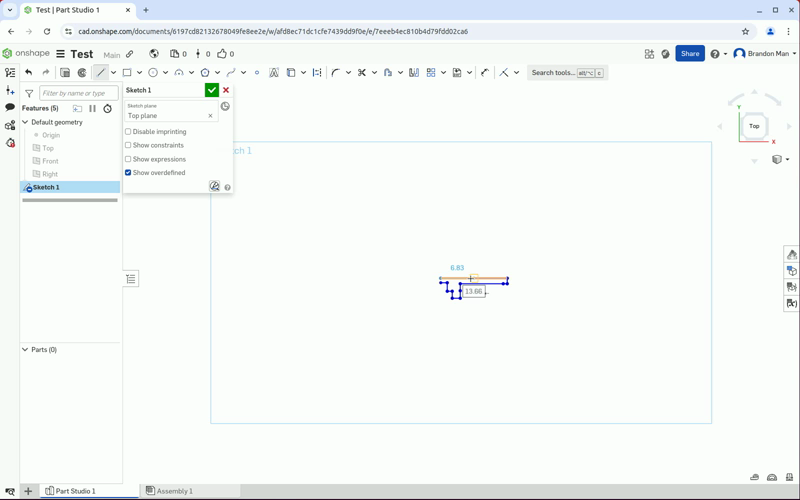
mouse_move(440, 282)
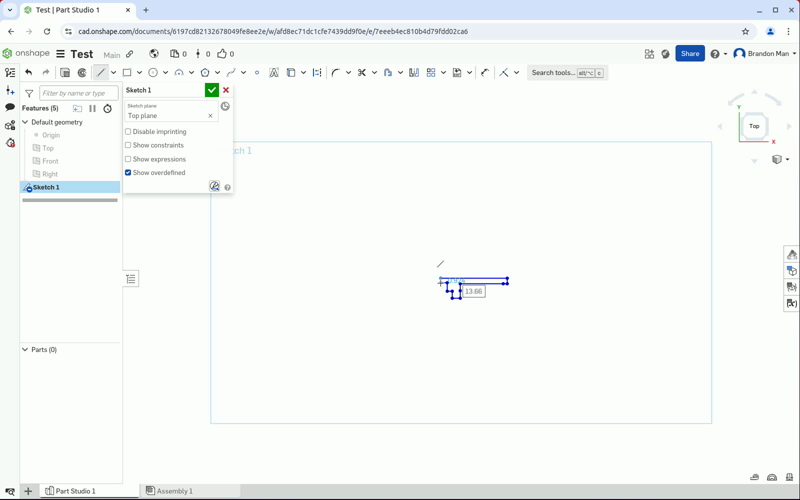
scroll(6)
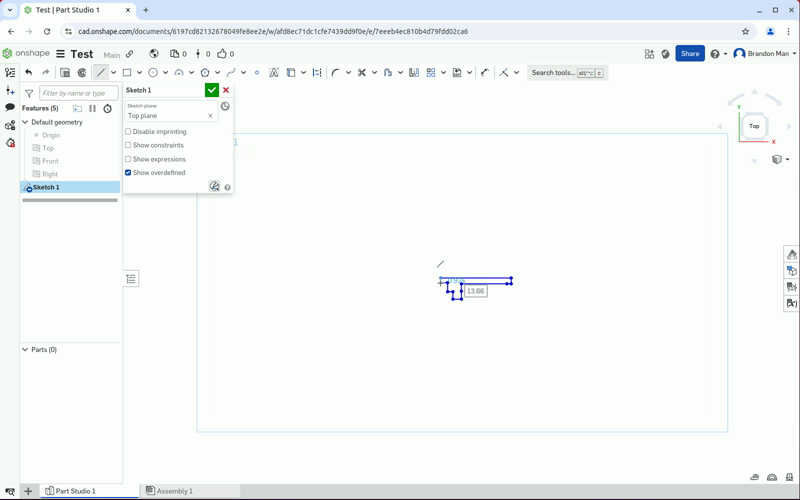
scroll(6)
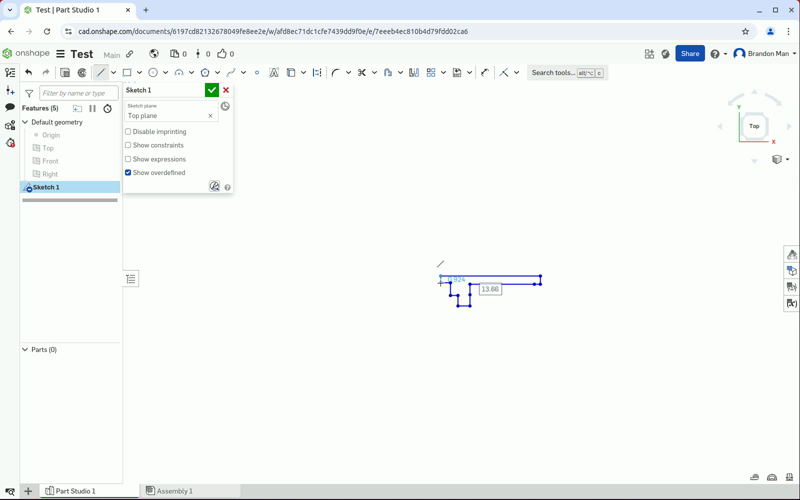
scroll(6)
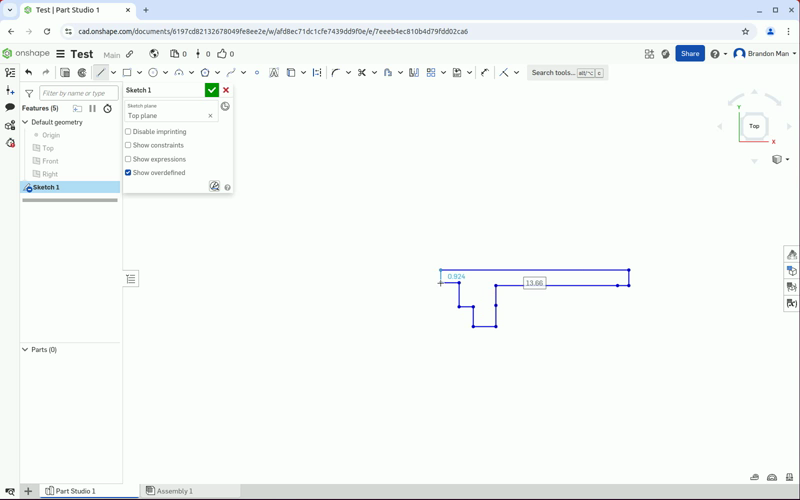
scroll(6)
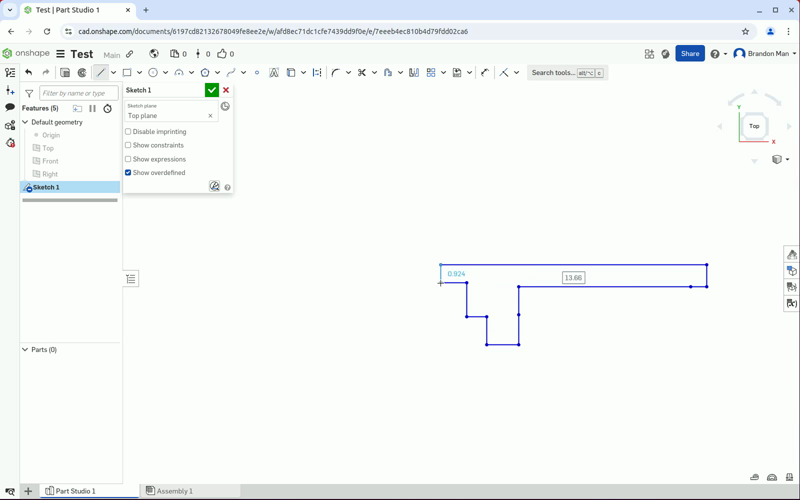
scroll(6)
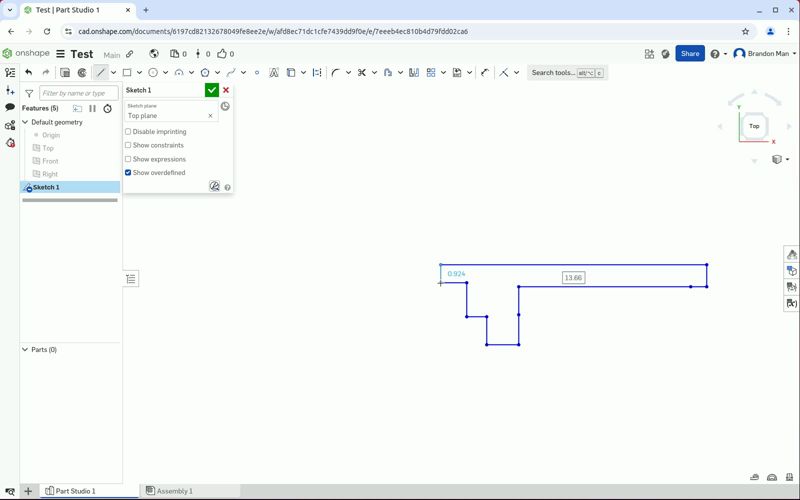
scroll(6)
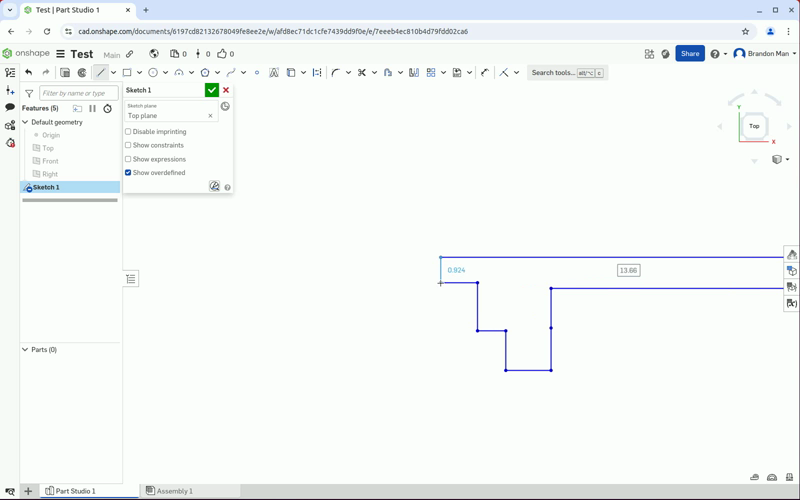
scroll(6)
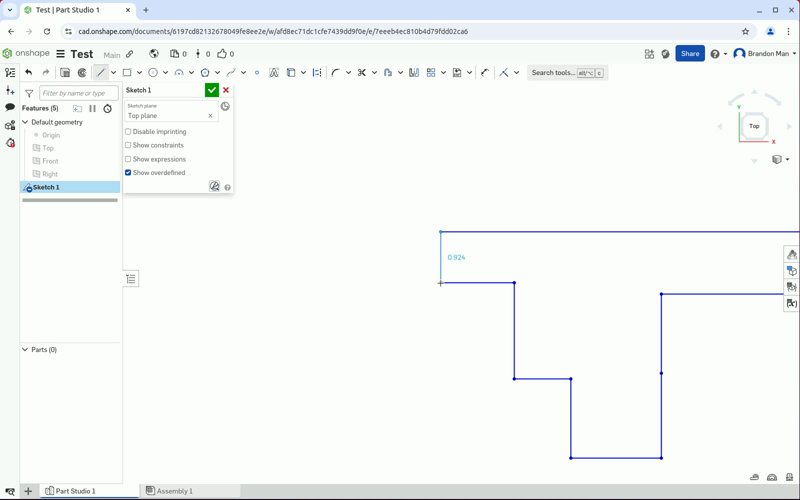
key_up(shift)
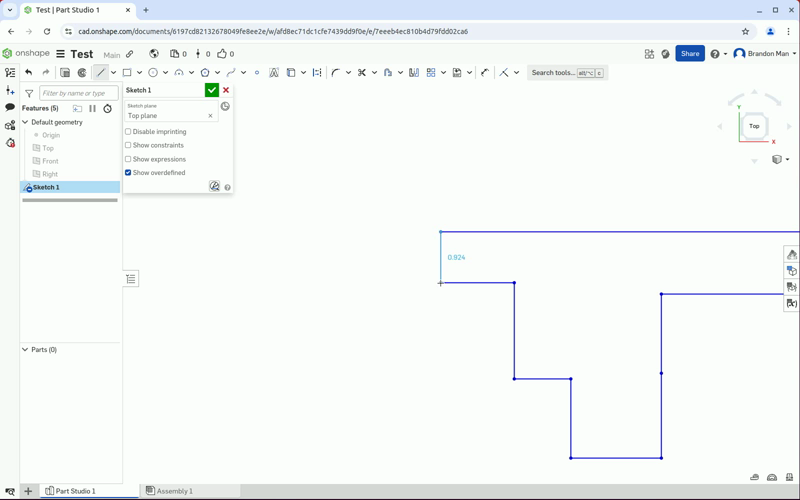
click(440, 282)
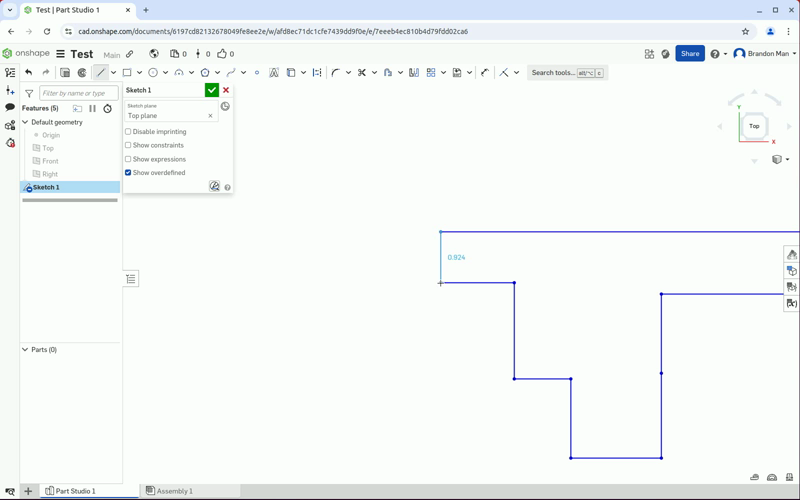
scroll(-6)
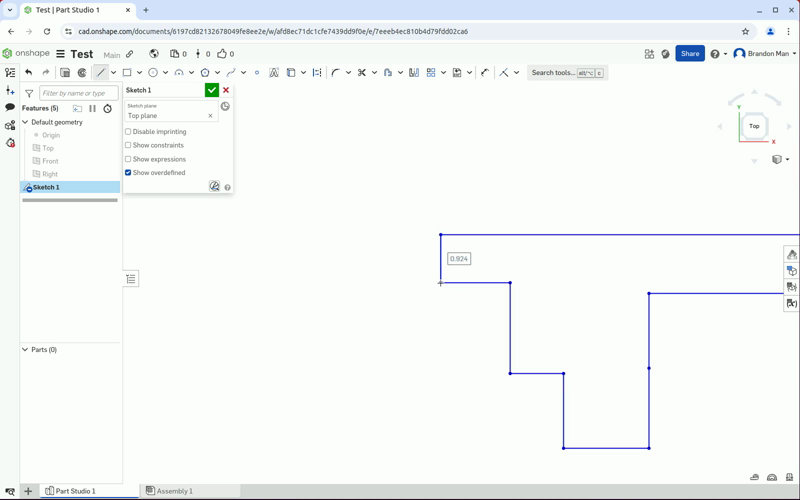
scroll(-6)
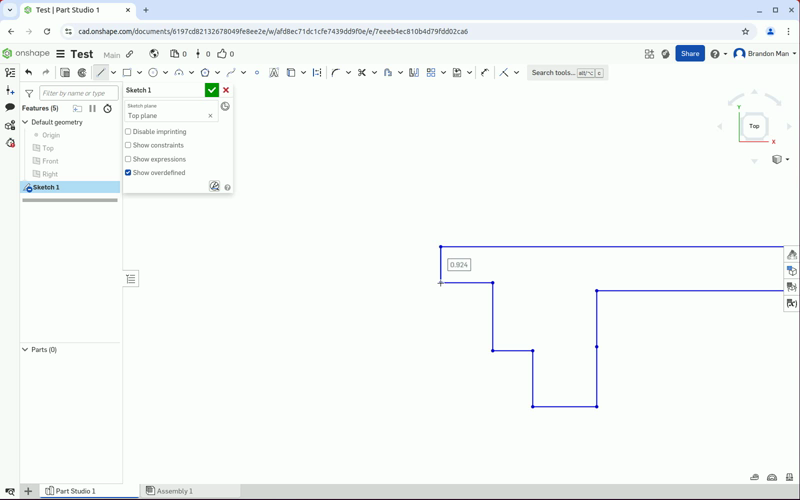
scroll(-6)
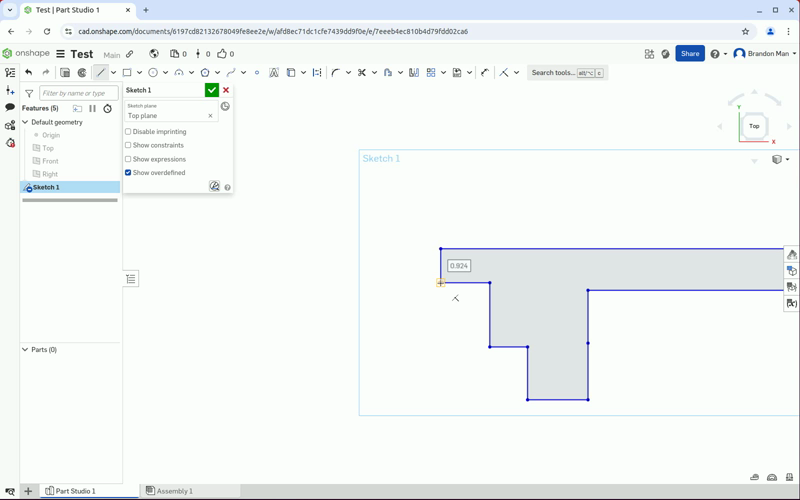
scroll(-6)
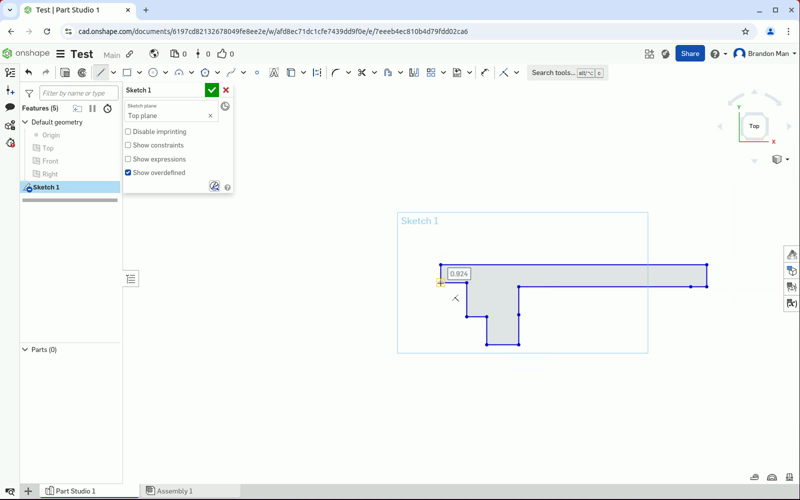
scroll(-6)
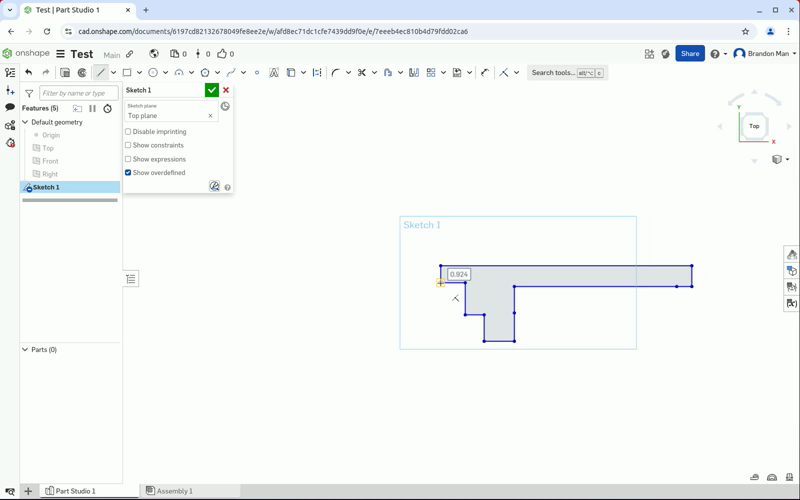
scroll(-6)
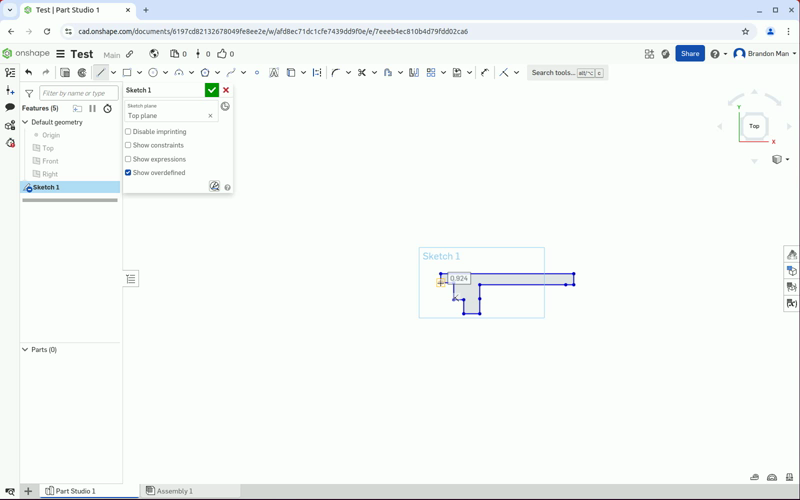
scroll(-6)
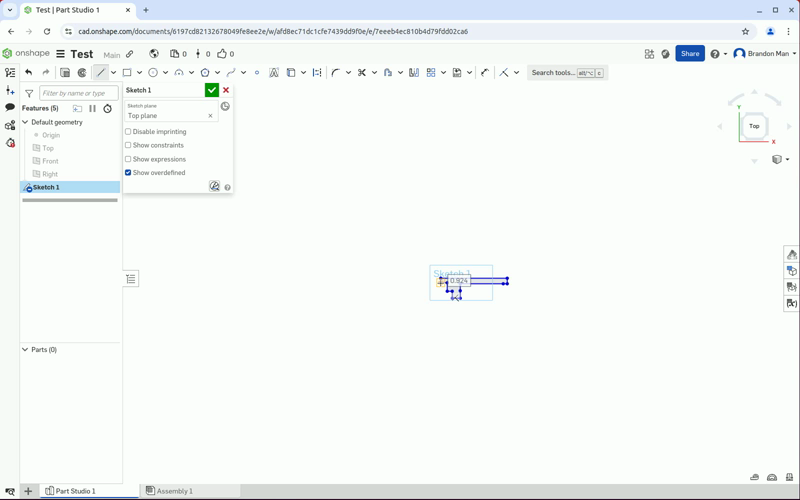
key(esc)
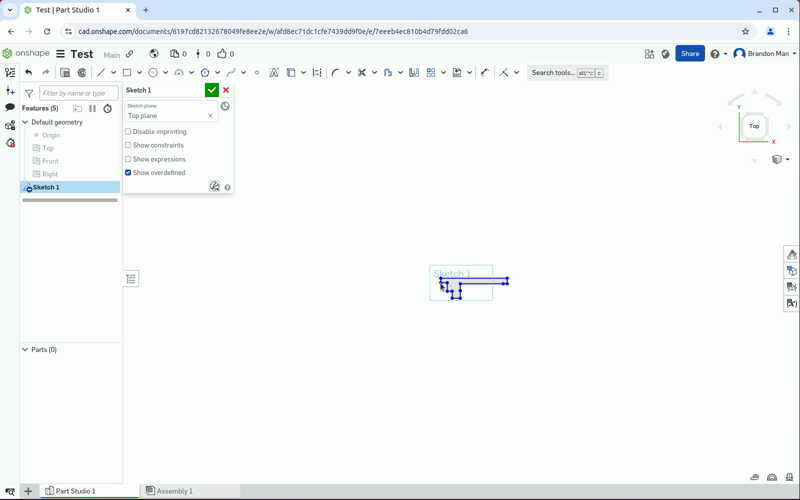
mouse_move(492, 282)
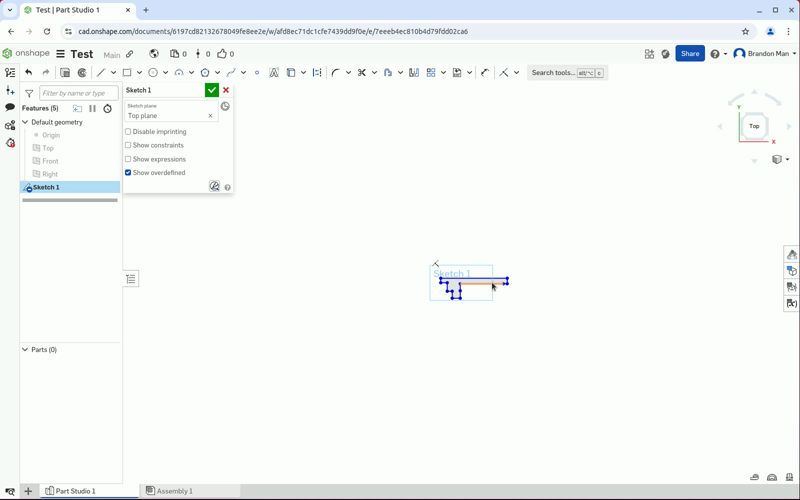
scroll(6)
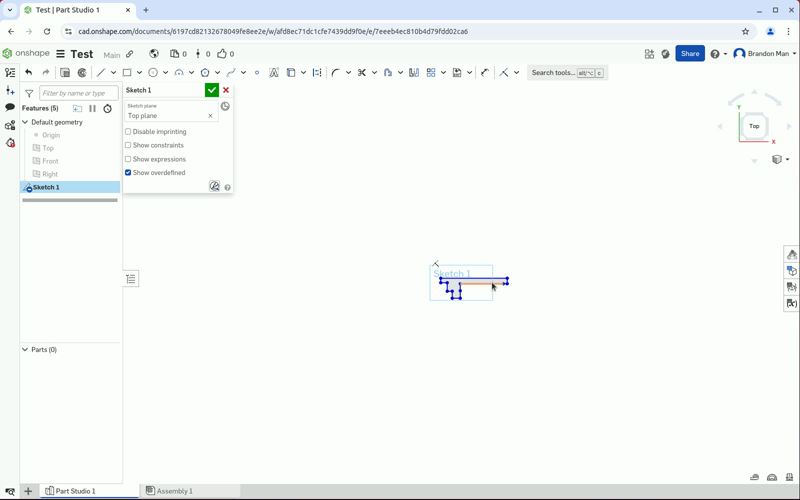
scroll(6)
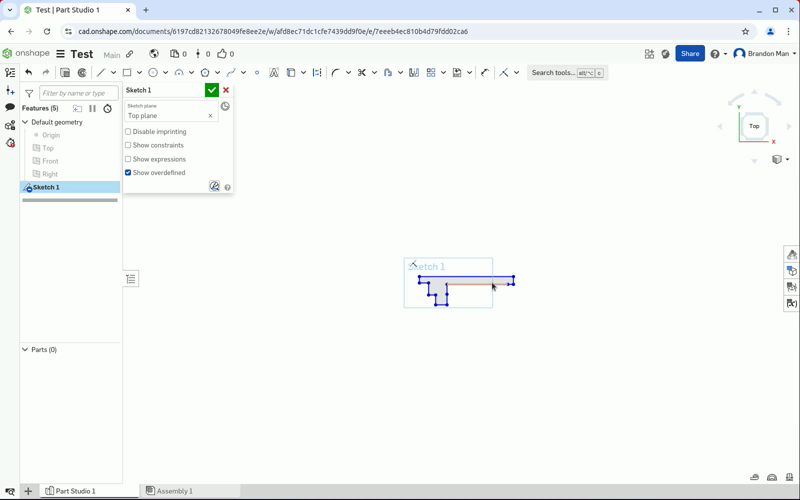
scroll(6)
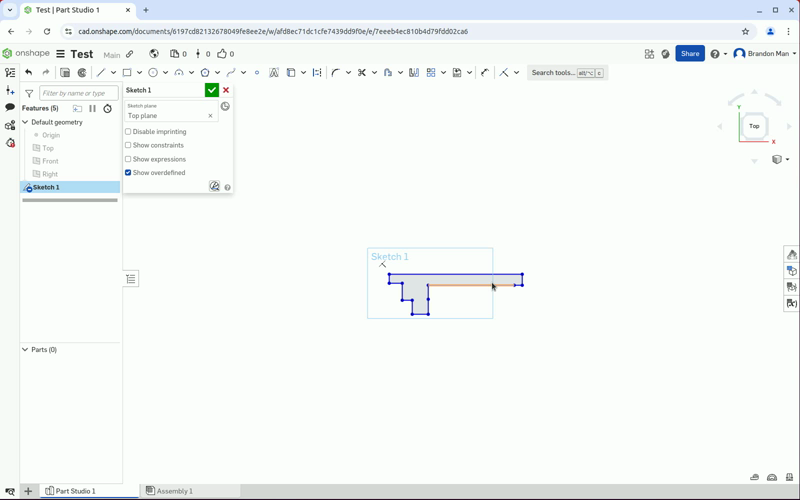
scroll(6)
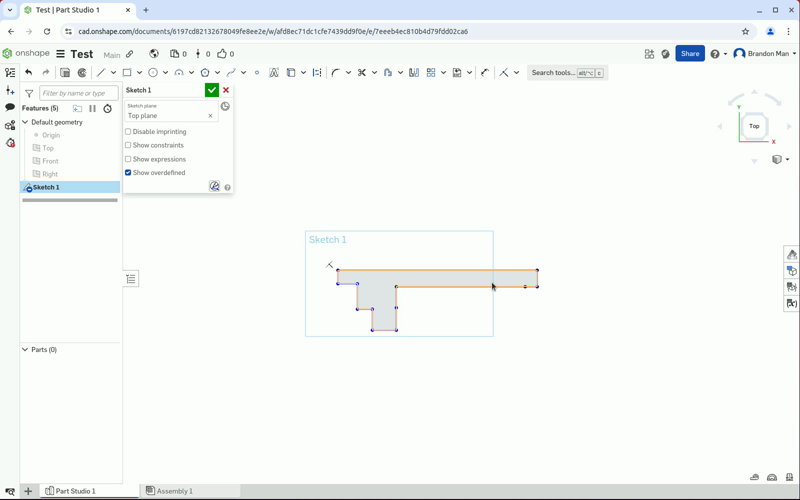
scroll(6)
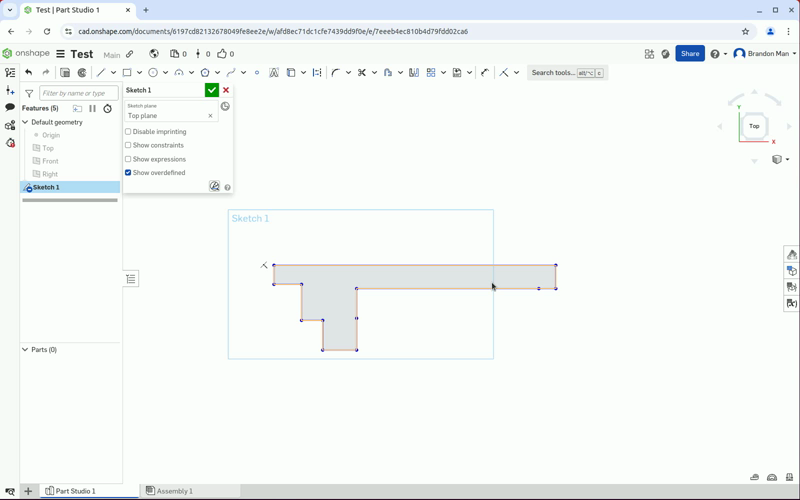
scroll(6)
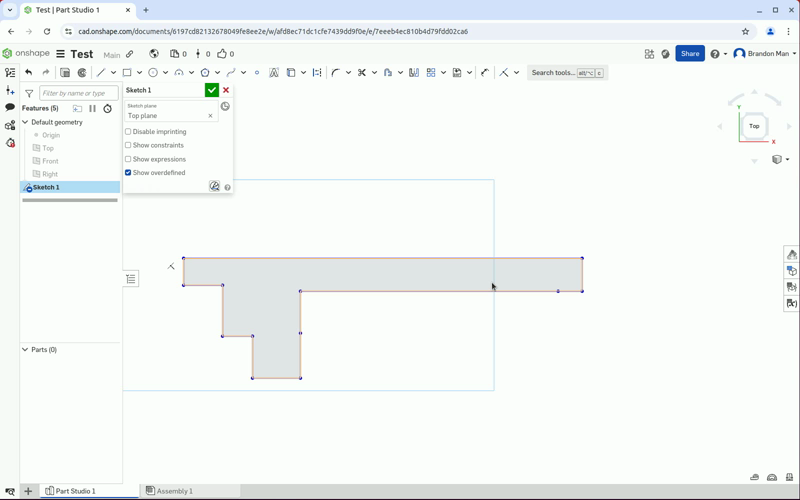
scroll(6)
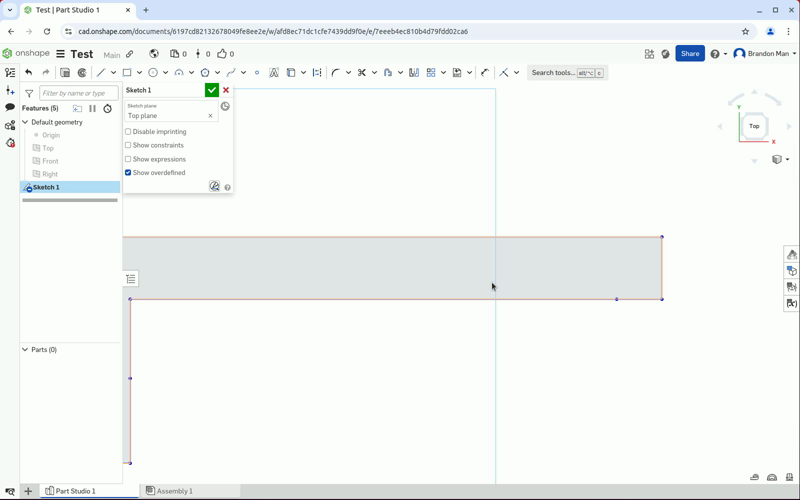
click(492, 282)
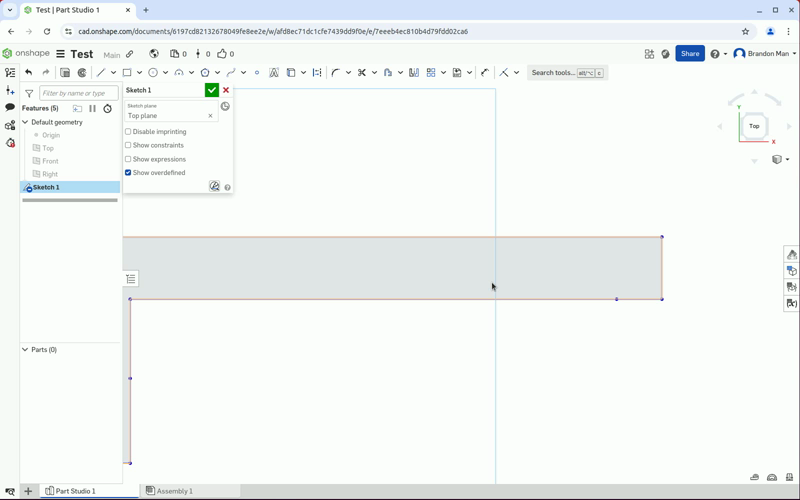
scroll(-6)
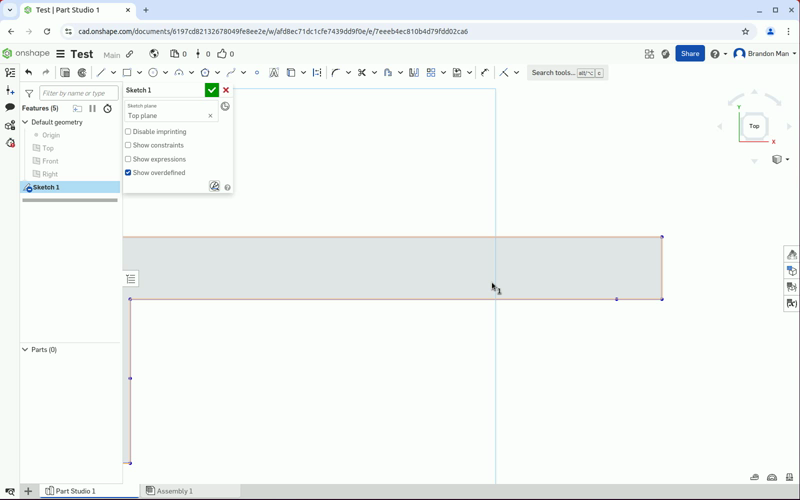
scroll(-6)
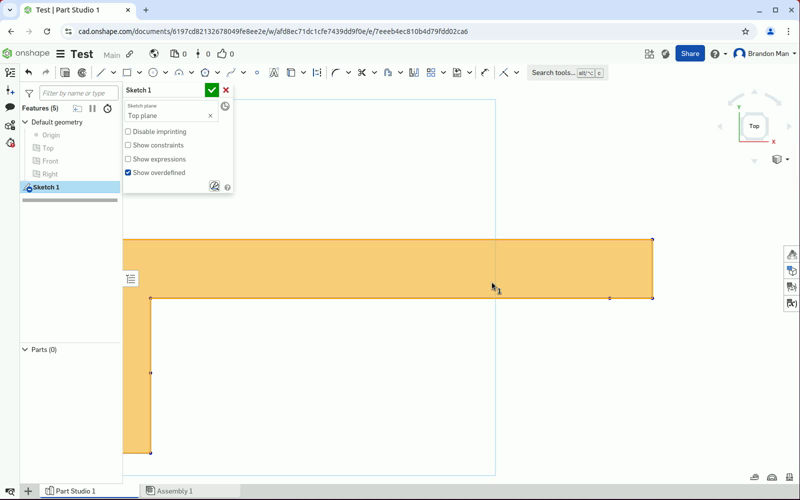
scroll(-6)
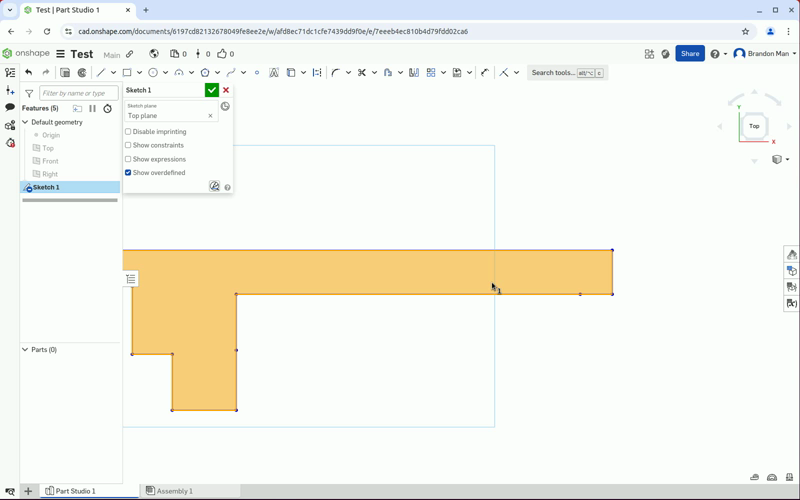
scroll(-6)
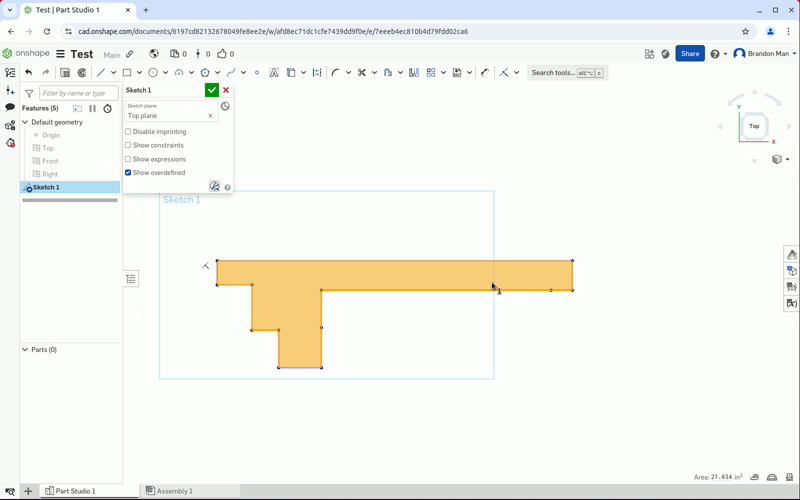
scroll(-6)
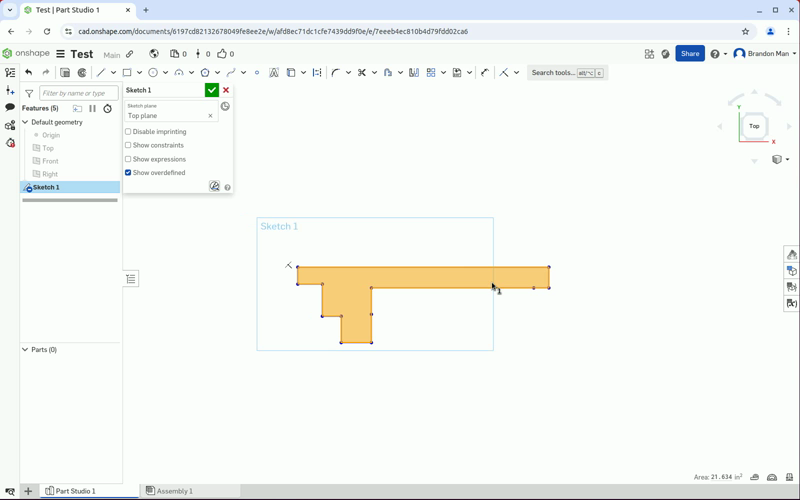
scroll(-6)
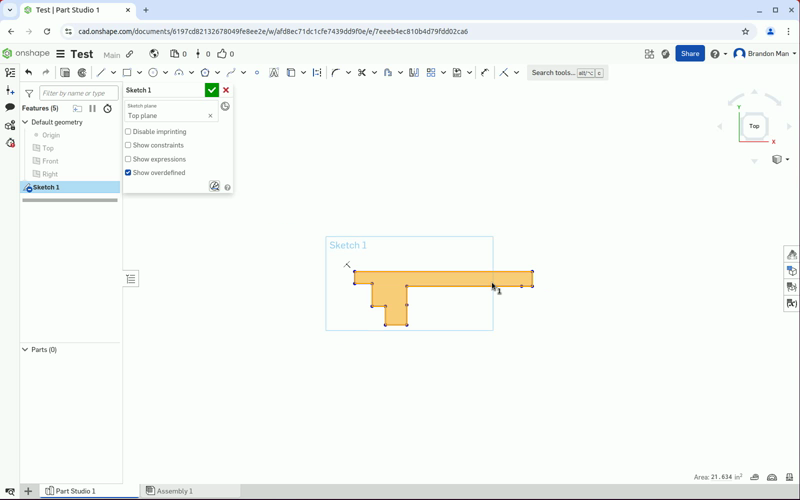
scroll(-6)
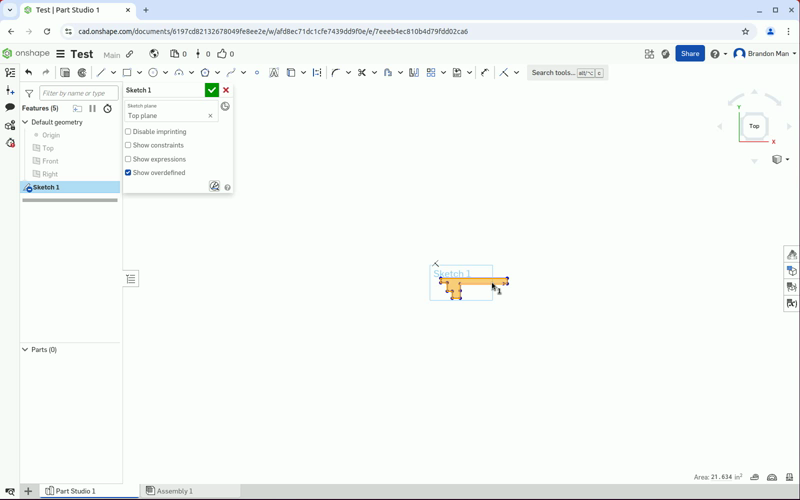
mouse_move(73, 352)
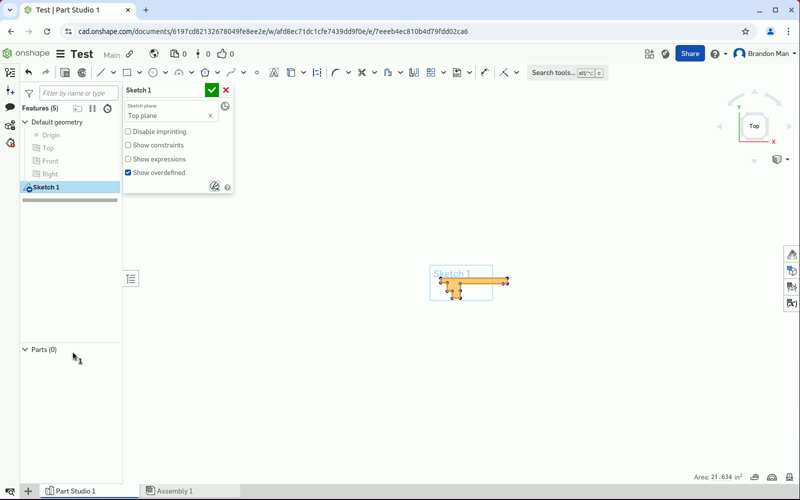
key(shift+y)
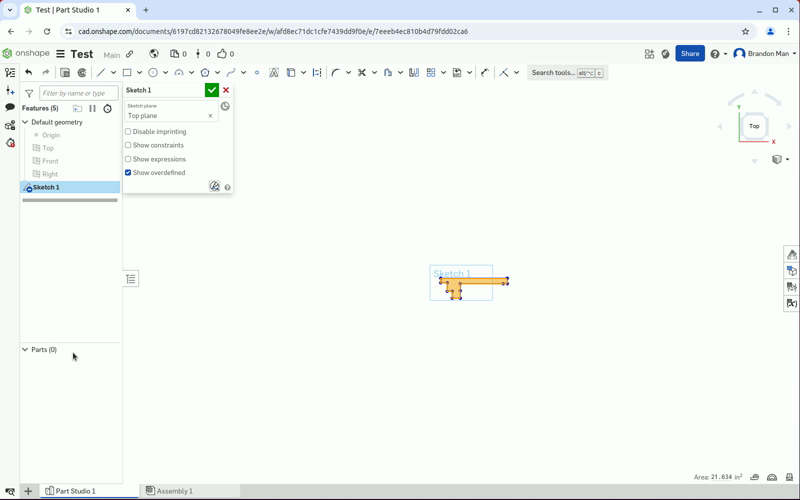
key(shift+e)
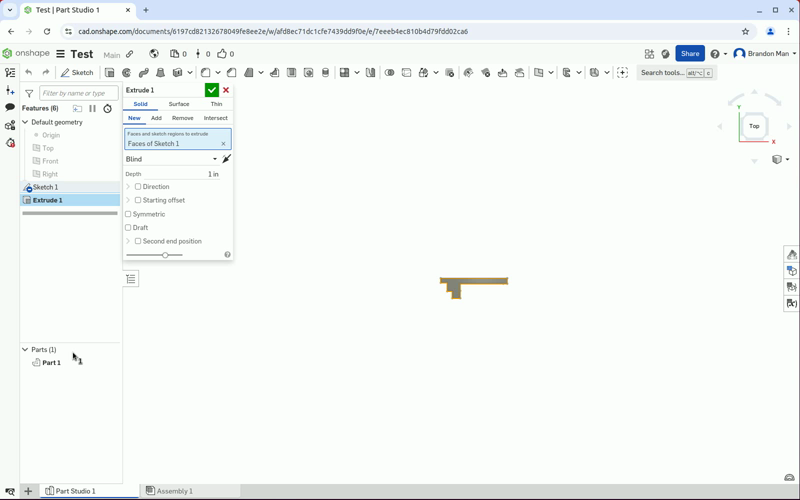
mouse_move(143, 106)
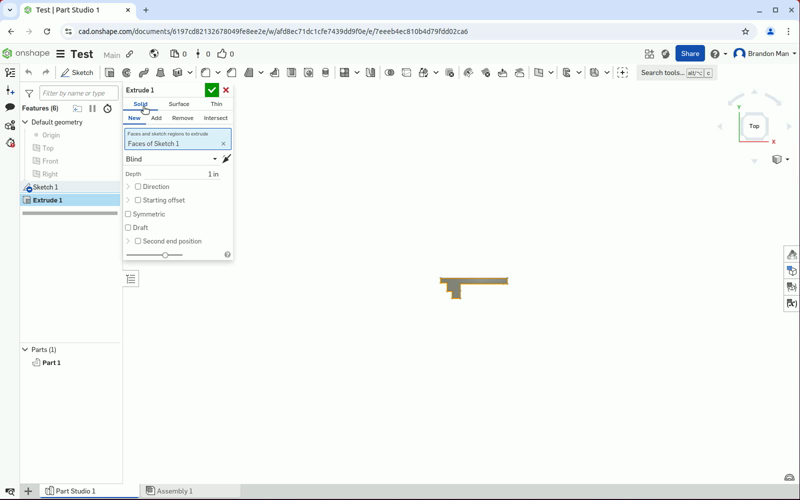
click(143, 106)
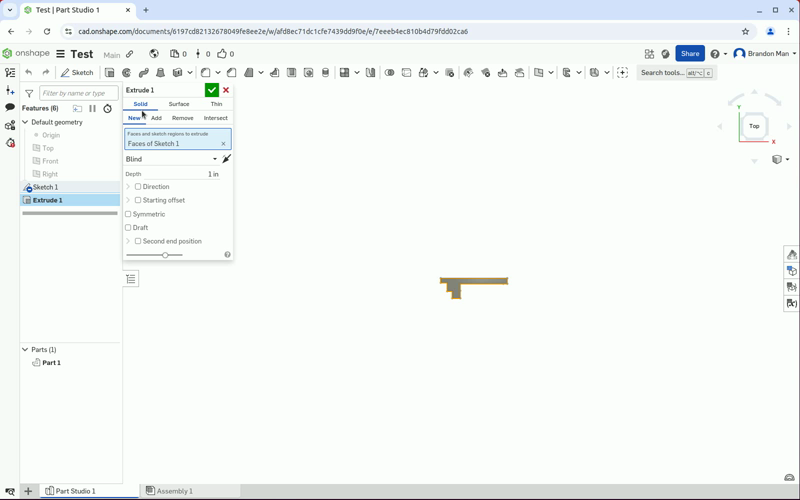
mouse_move(137, 120)
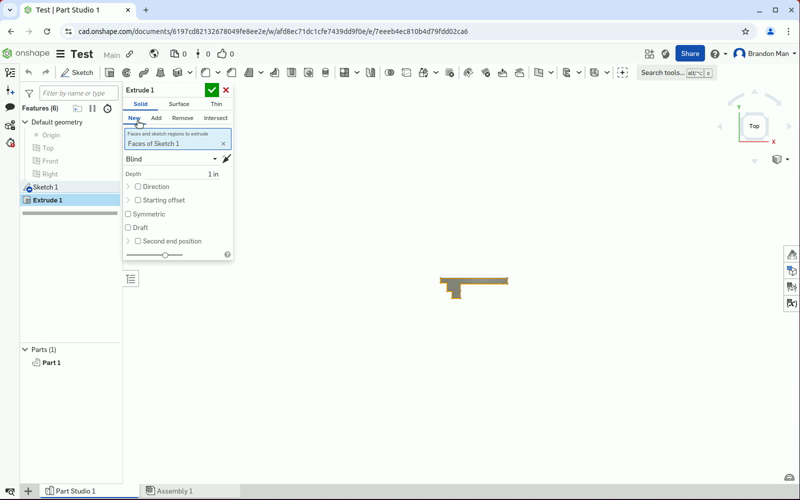
click(137, 120)
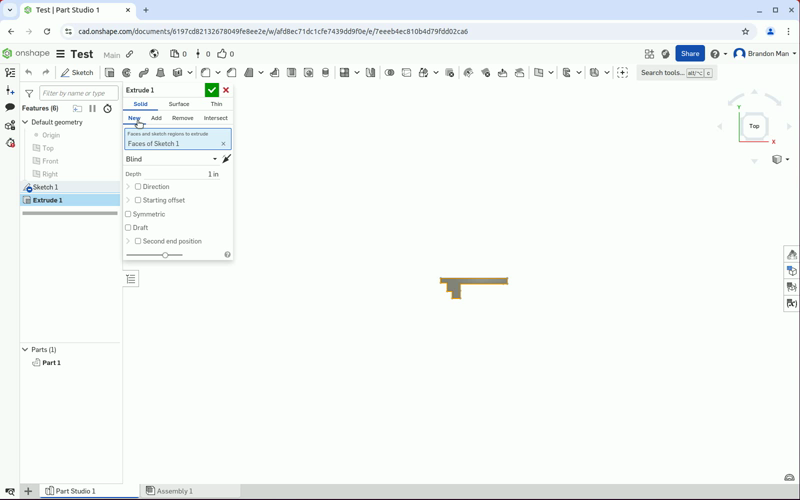
key(tab, 4)
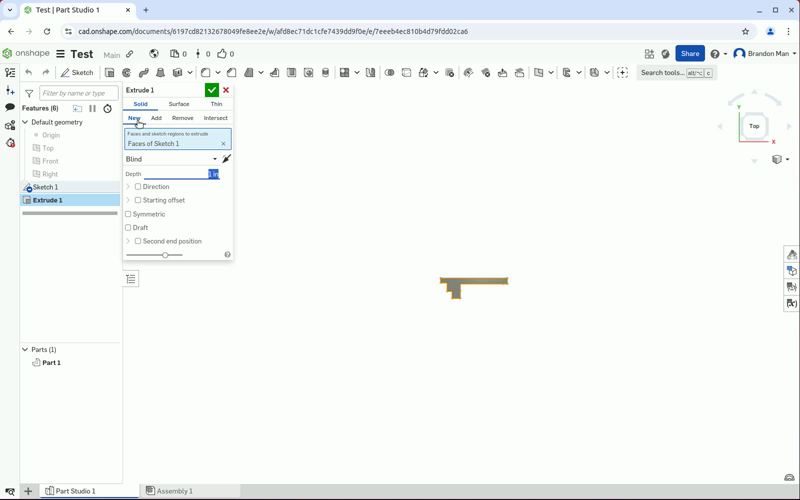
text(8.906)
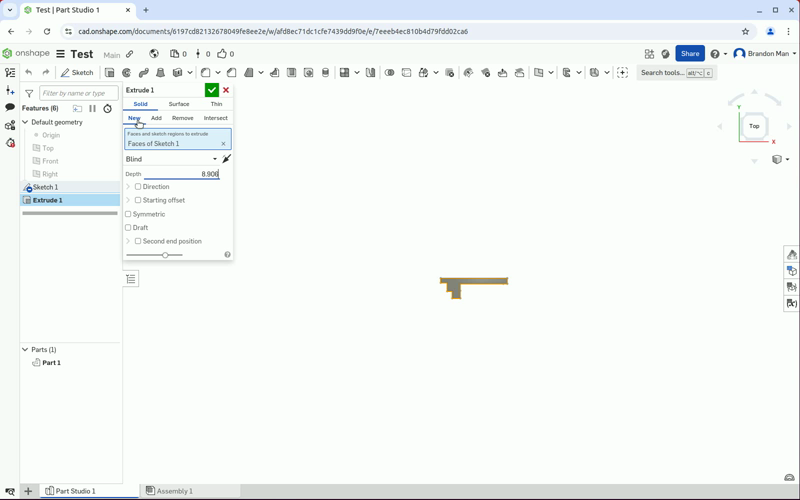
key(enter)
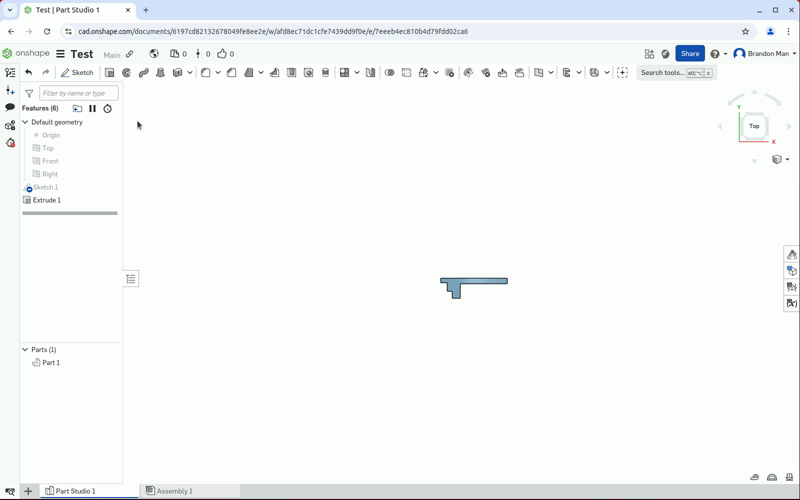
key(shift+h)
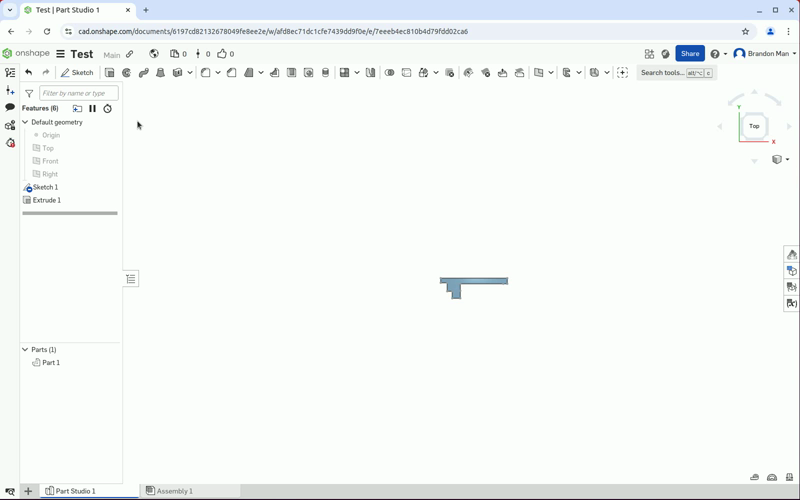
key(shift+h)
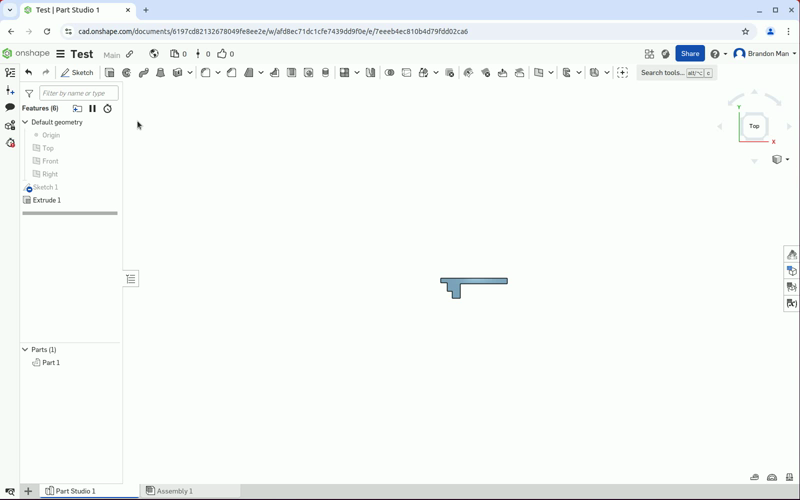
mouse_move(73, 189)
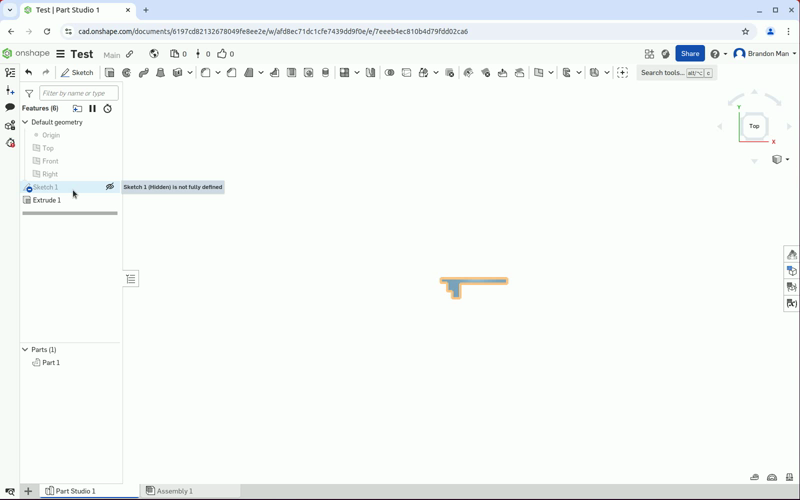
click(73, 189)
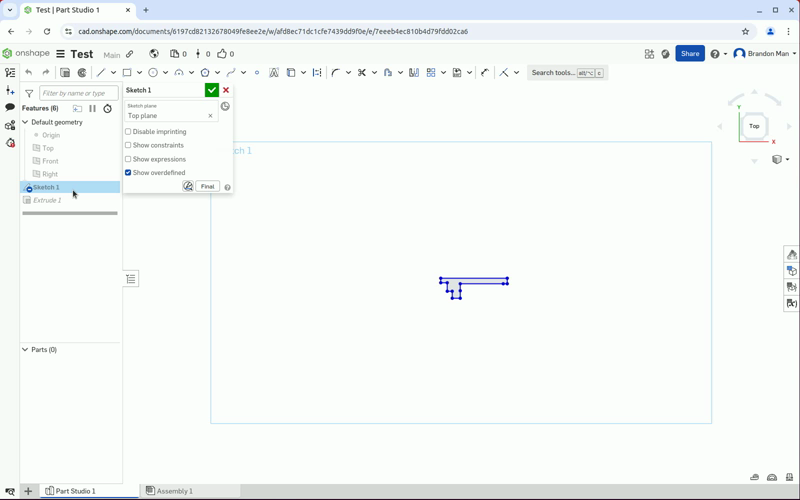
mouse_move(229, 92)
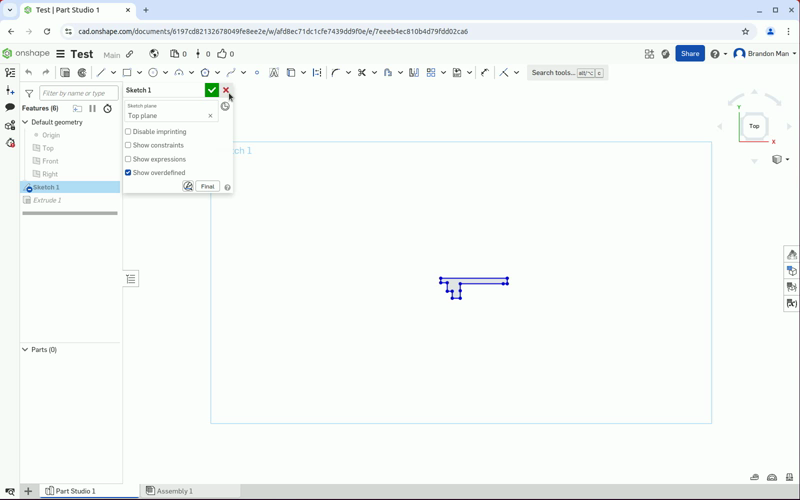
click(229, 92)
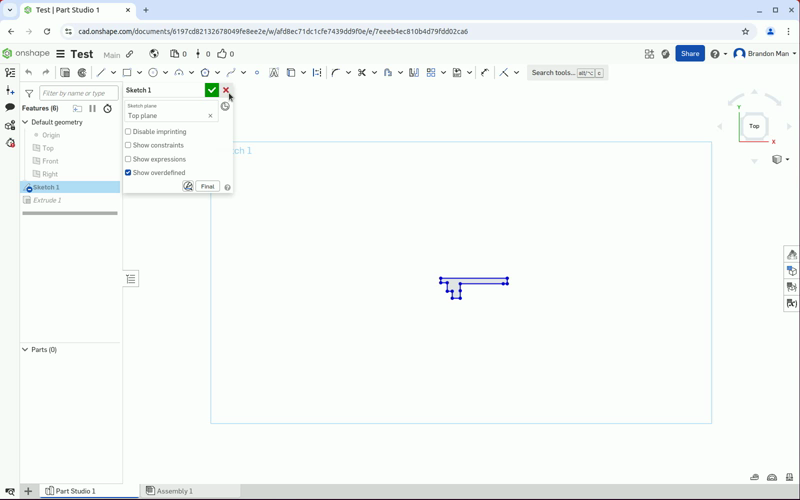
key(shift+s)
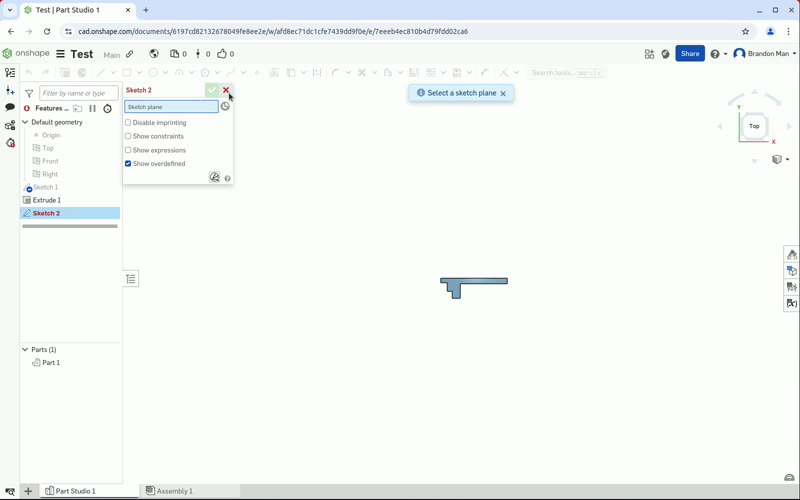
mouse_move(73, 150)
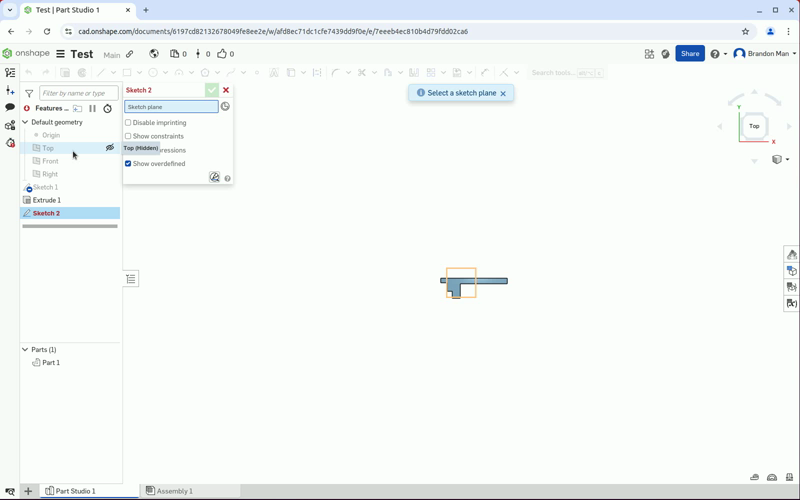
click(73, 150)
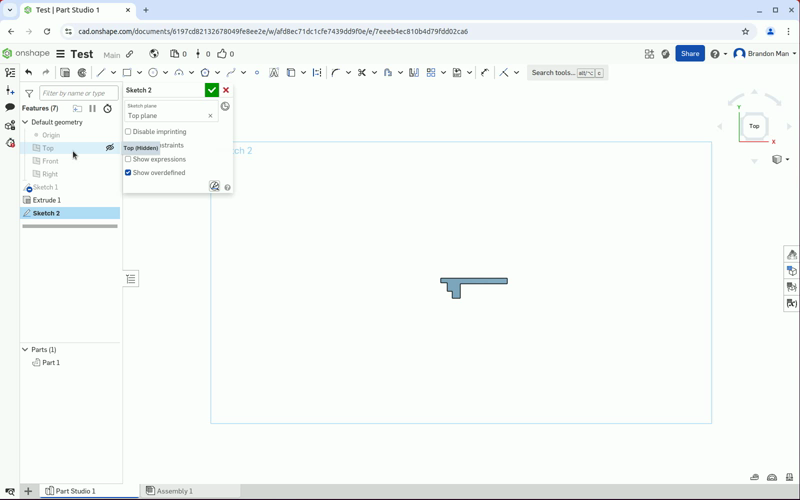
mouse_move(73, 352)
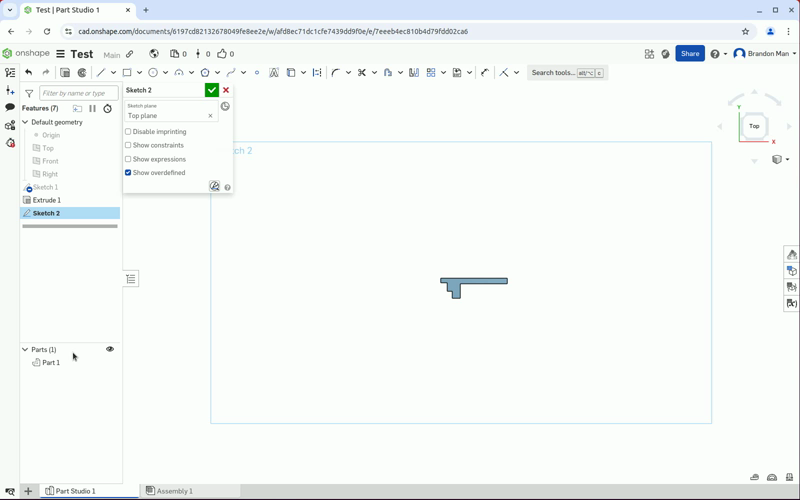
key(y)
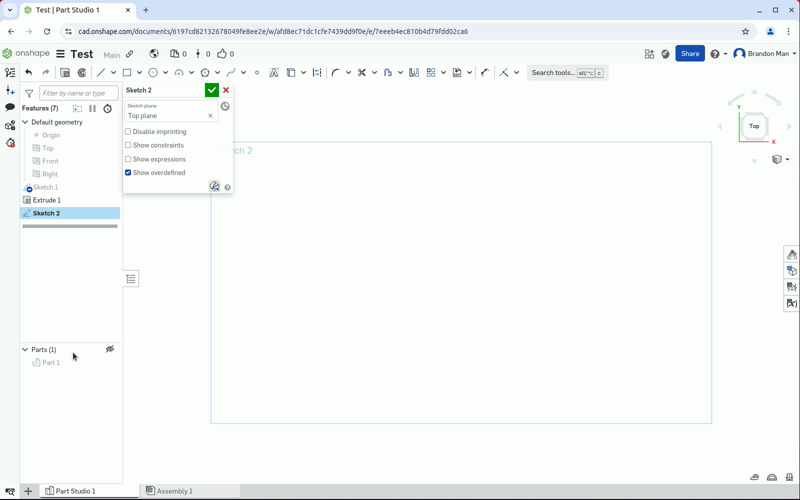
key(l)
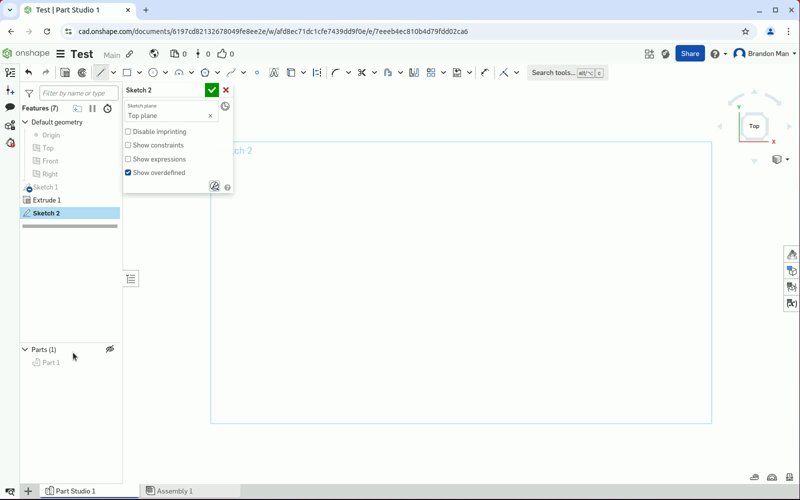
key_down(shift)
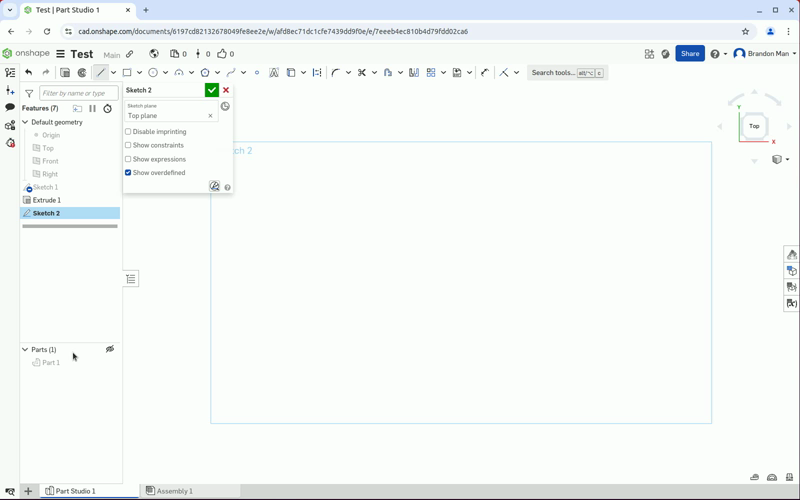
mouse_move(507, 282)
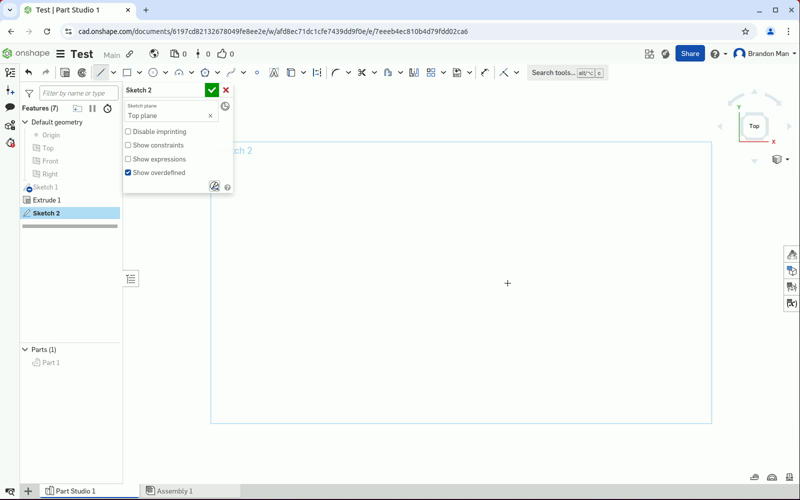
click(507, 282)
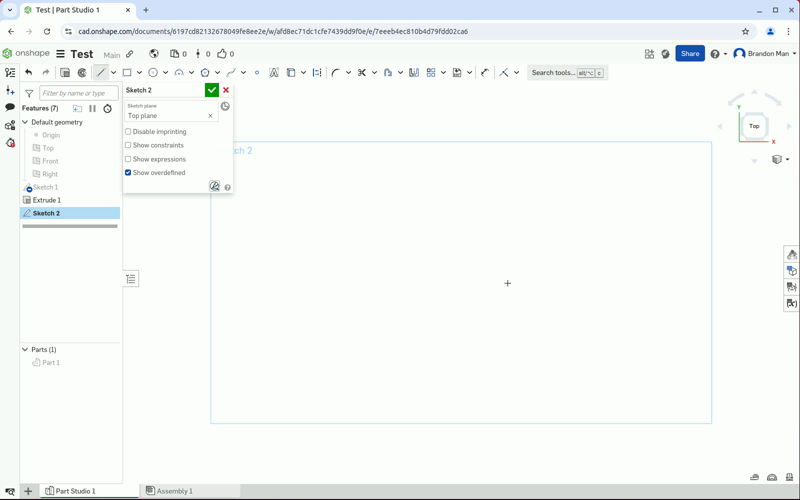
key_up(shift)
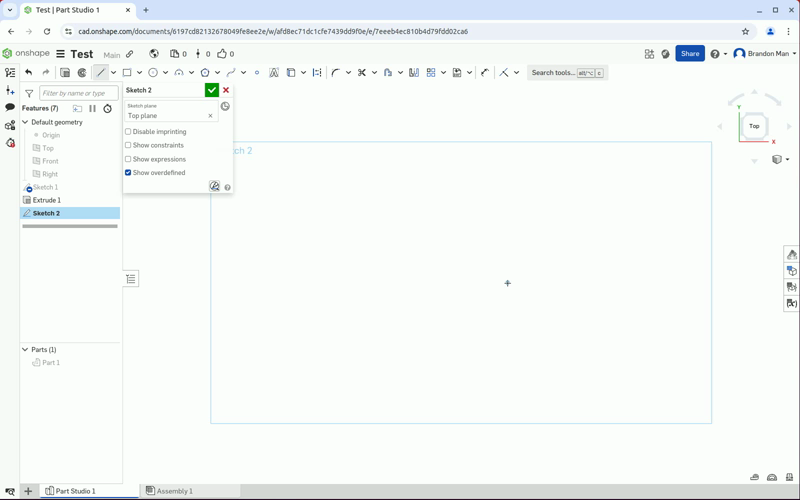
key_down(shift)
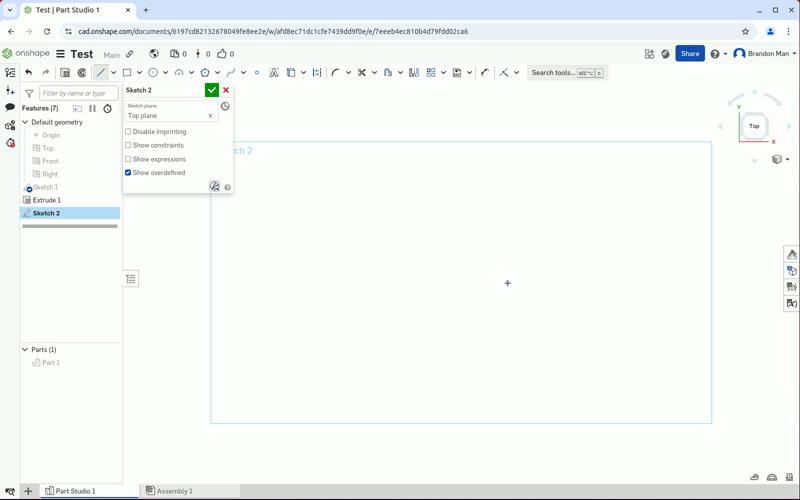
mouse_move(537, 282)
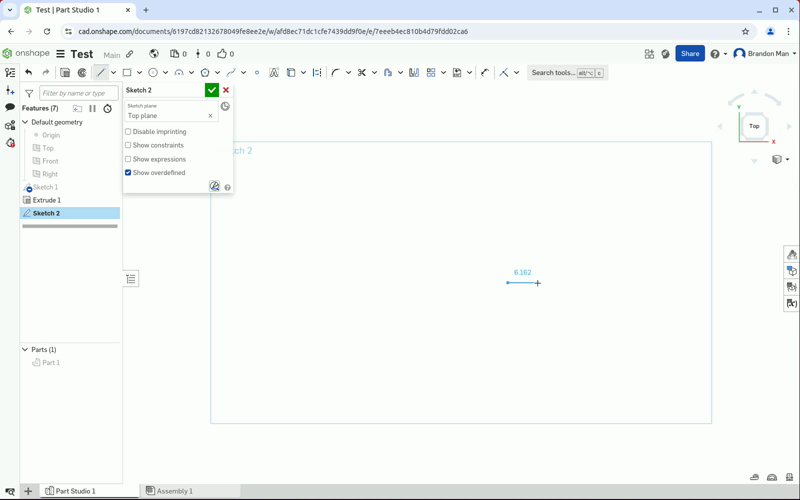
mouse_move(513, 282)
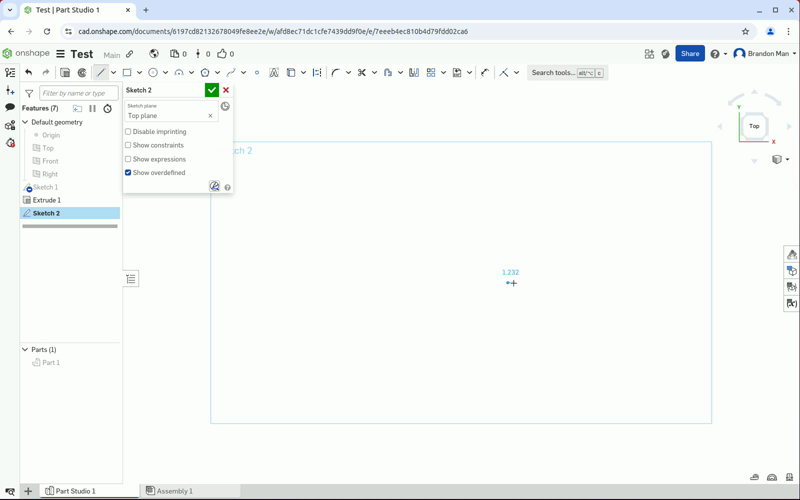
scroll(6)
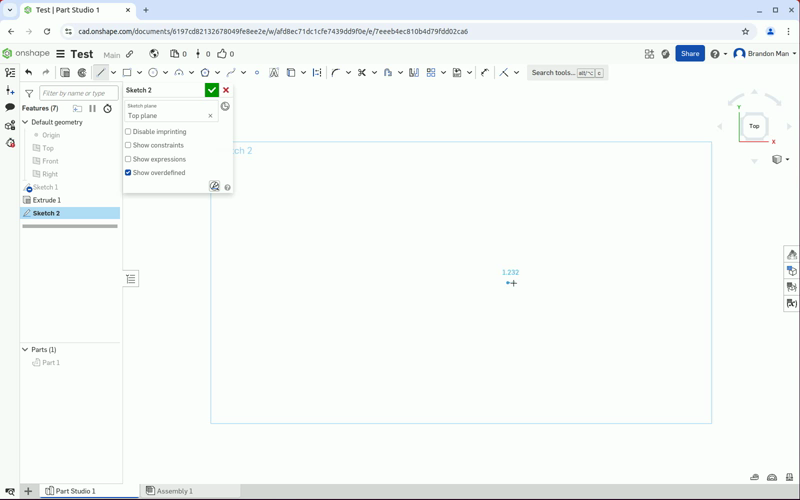
scroll(6)
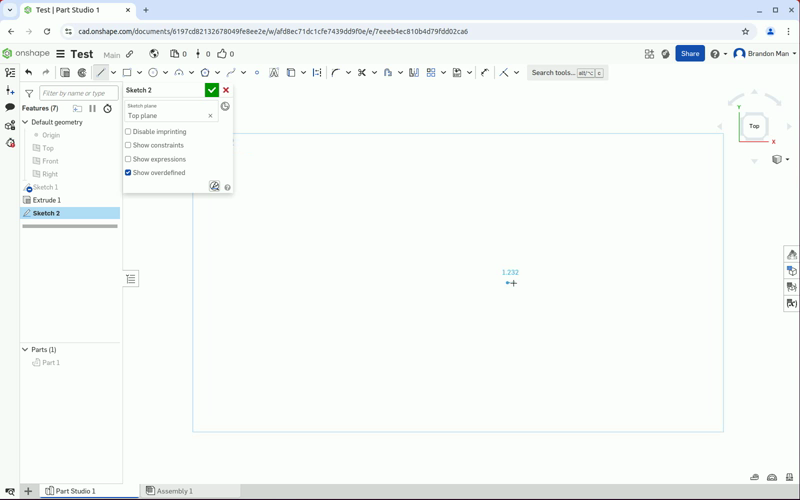
scroll(6)
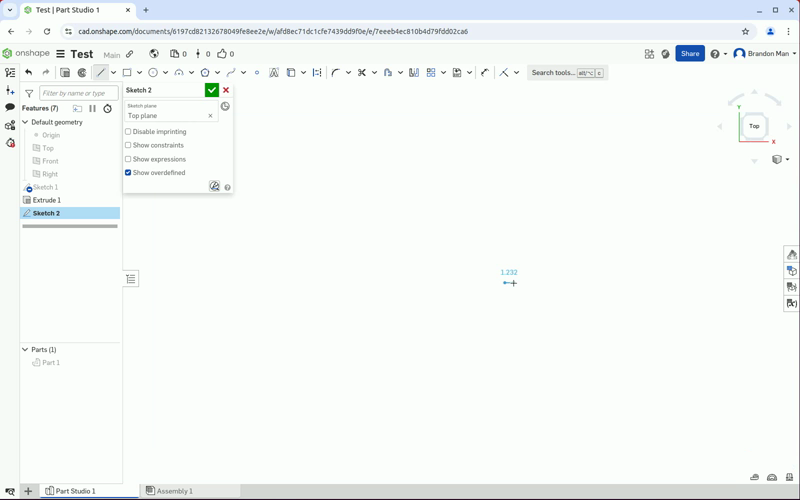
scroll(6)
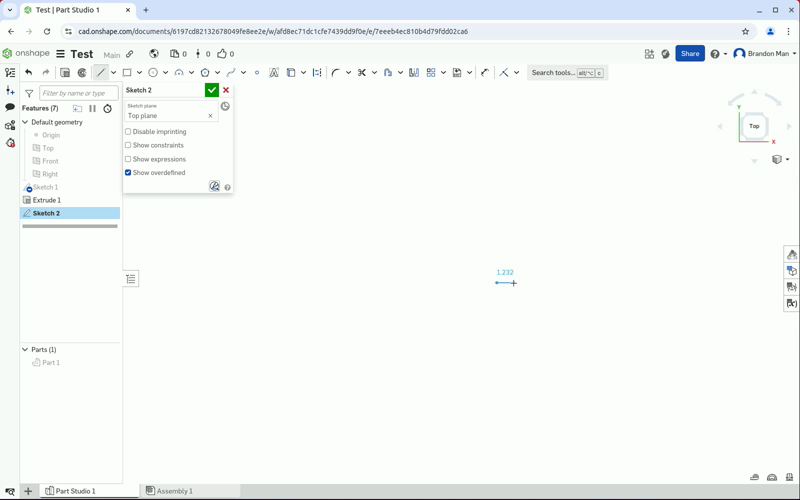
scroll(6)
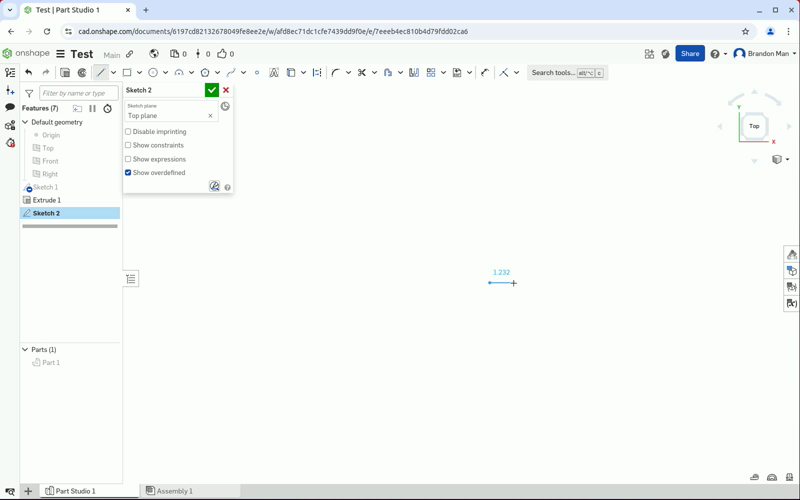
scroll(6)
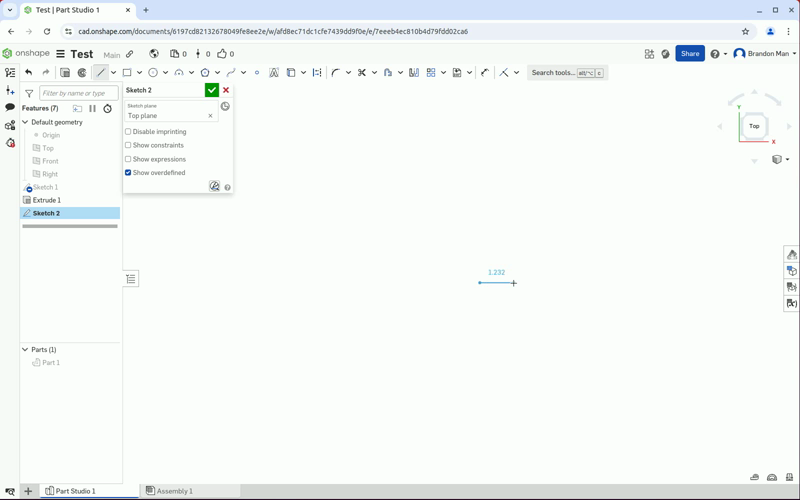
scroll(6)
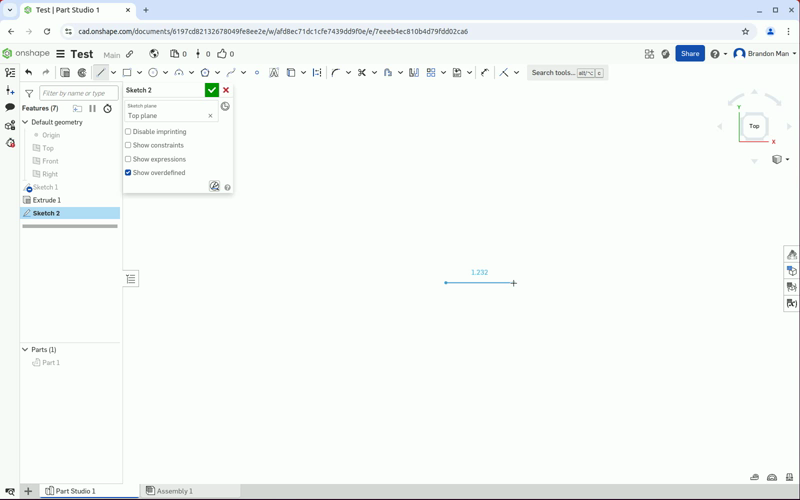
click(513, 282)
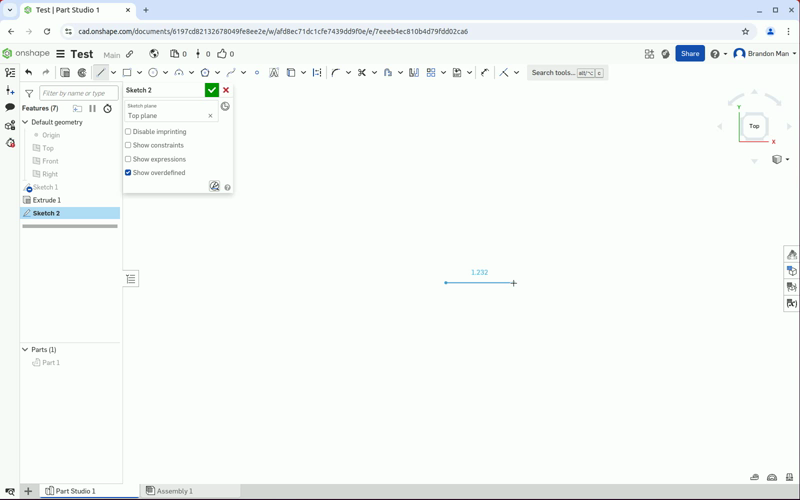
scroll(-6)
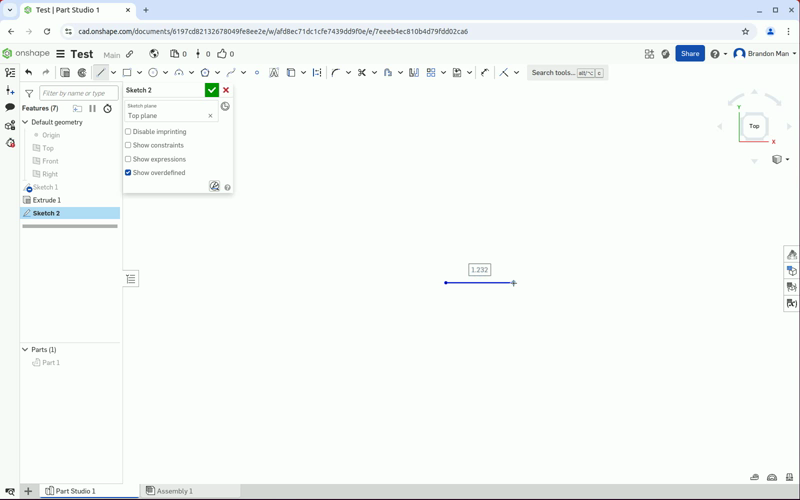
scroll(-6)
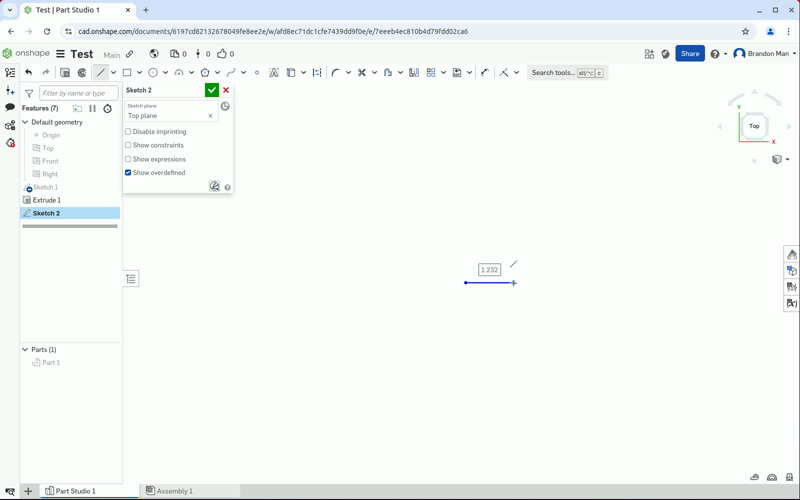
scroll(-6)
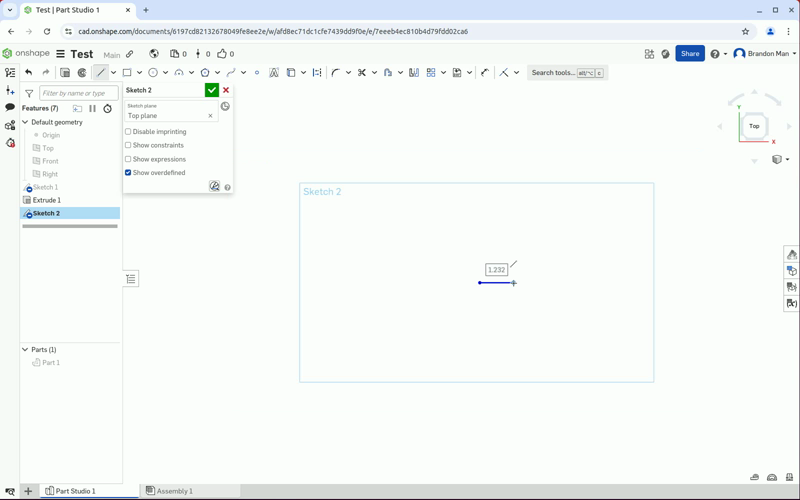
scroll(-6)
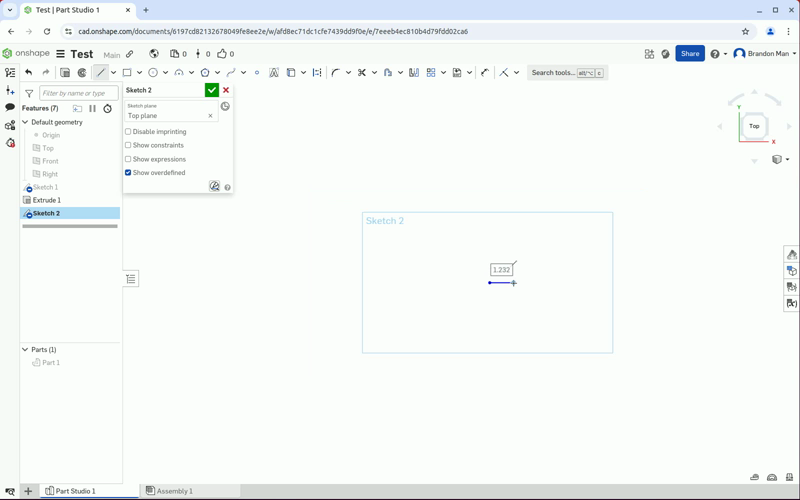
scroll(-6)
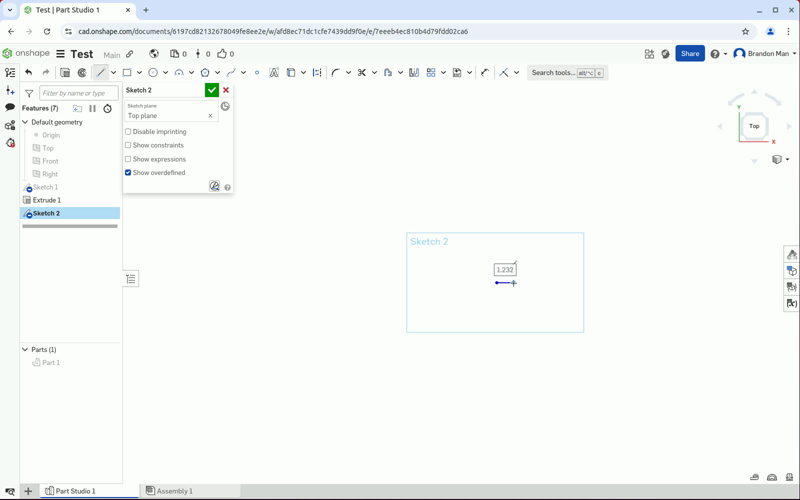
scroll(-6)
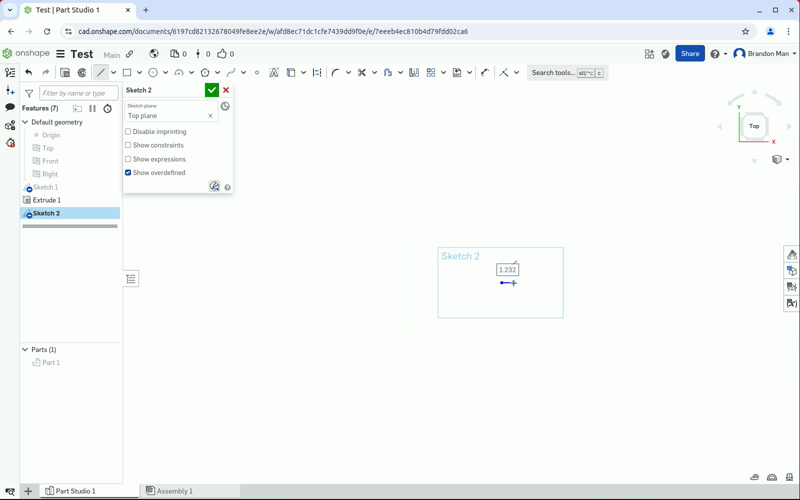
scroll(-6)
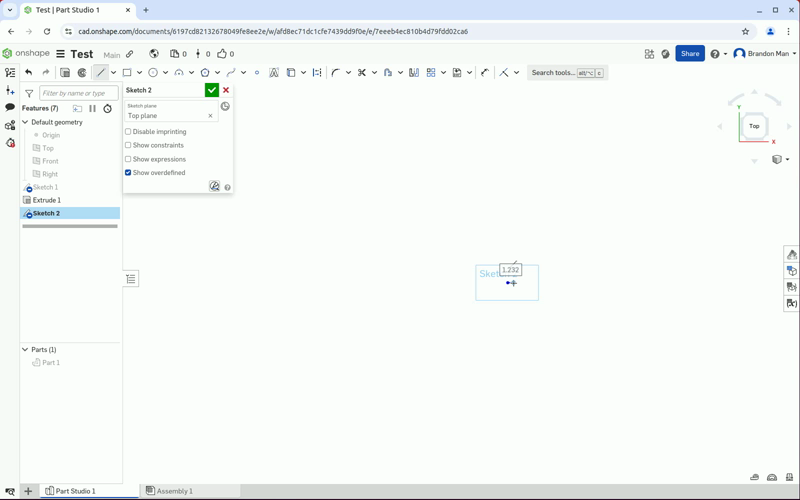
key_up(shift)
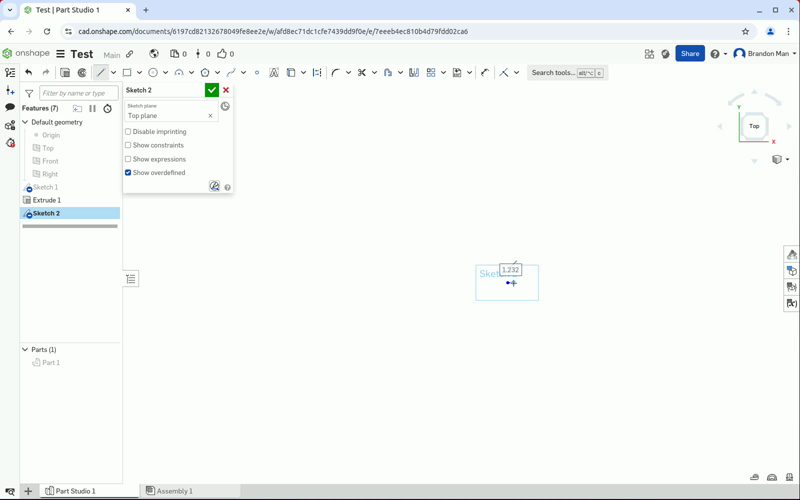
key_down(shift)
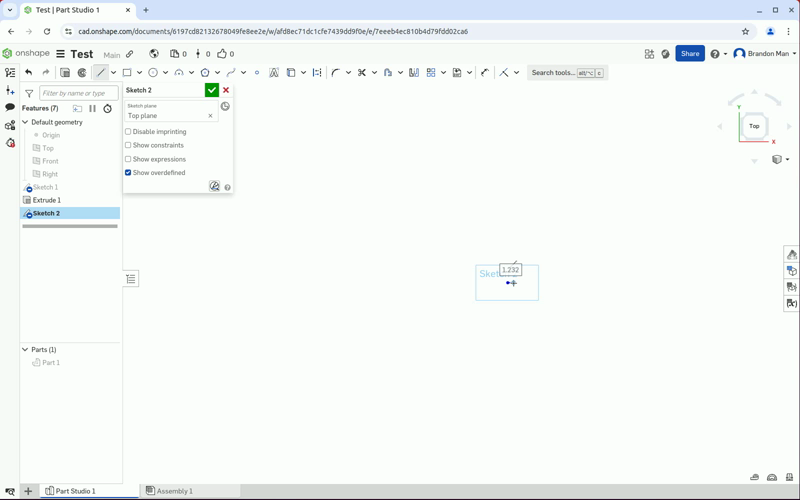
mouse_move(543, 282)
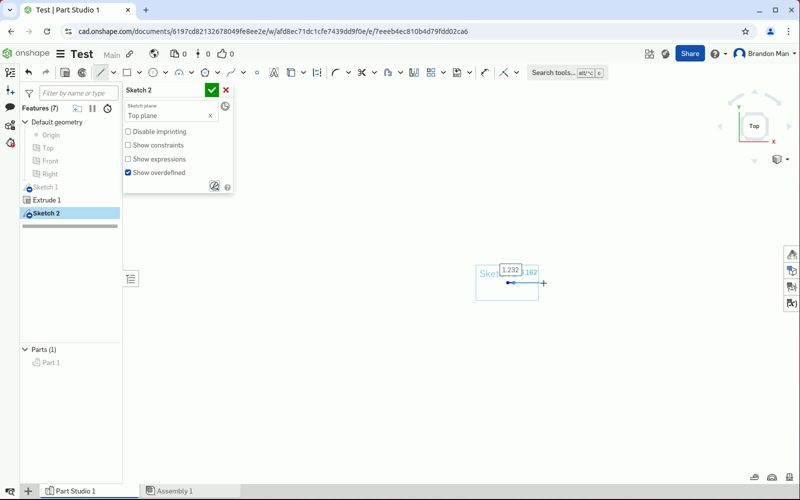
mouse_move(513, 276)
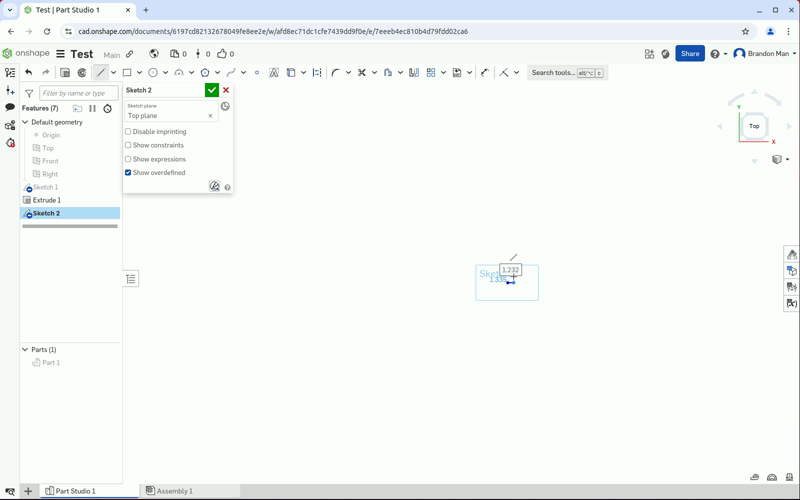
scroll(6)
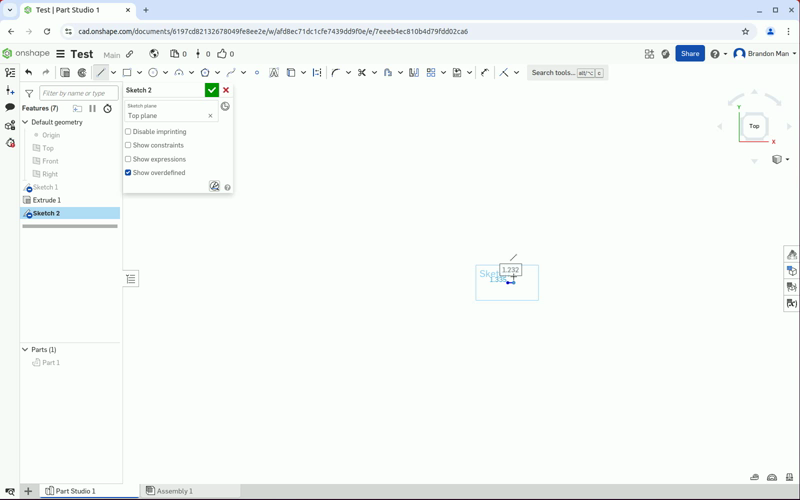
scroll(6)
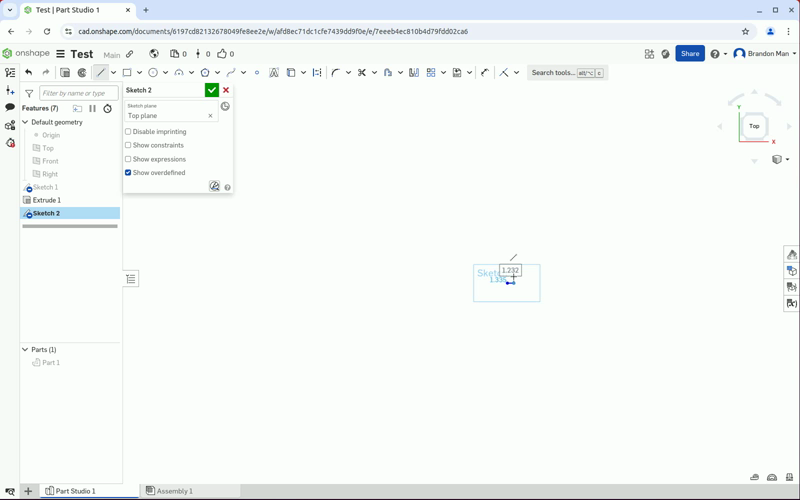
scroll(6)
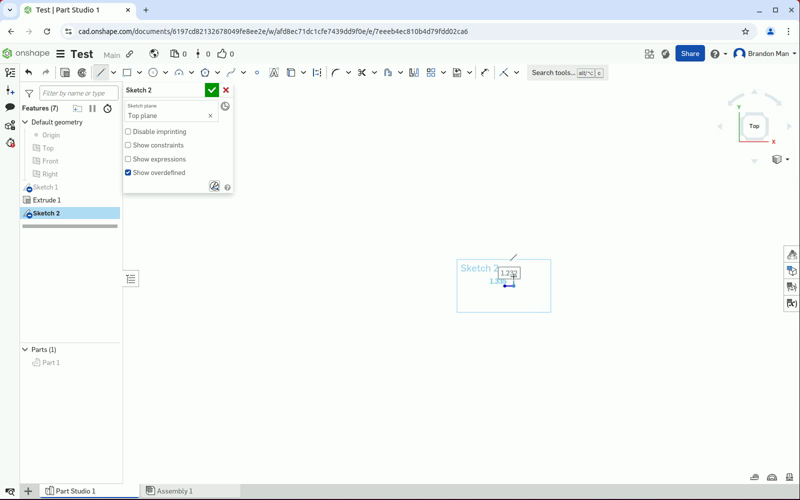
scroll(6)
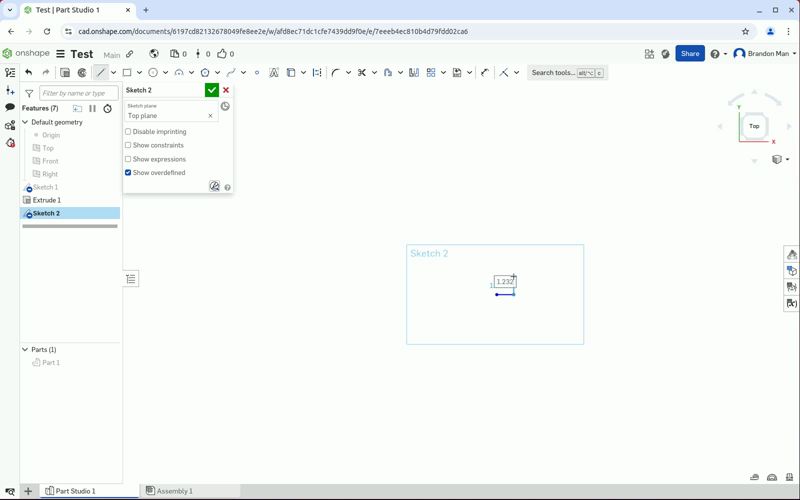
scroll(6)
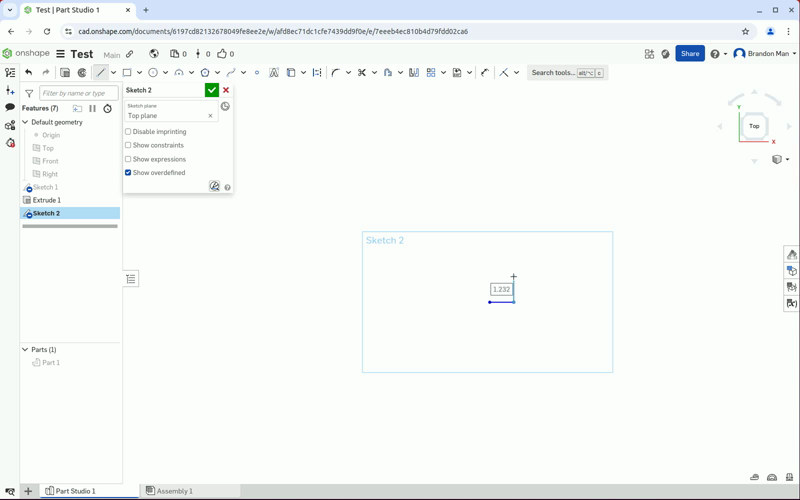
scroll(6)
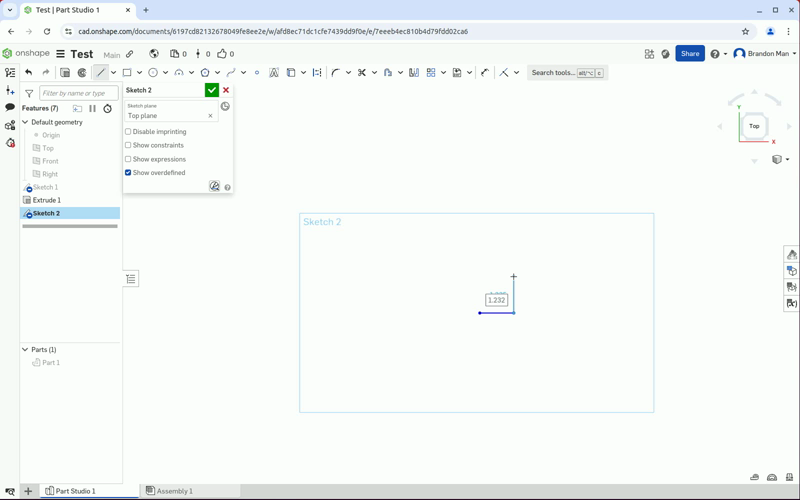
scroll(6)
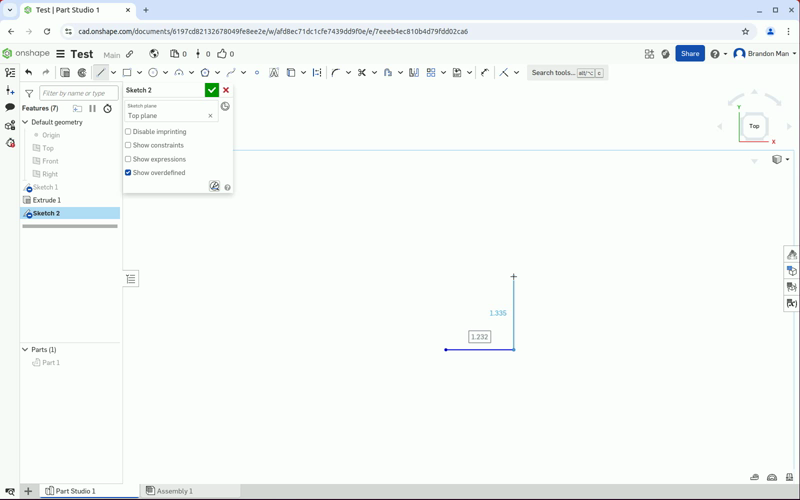
click(513, 276)
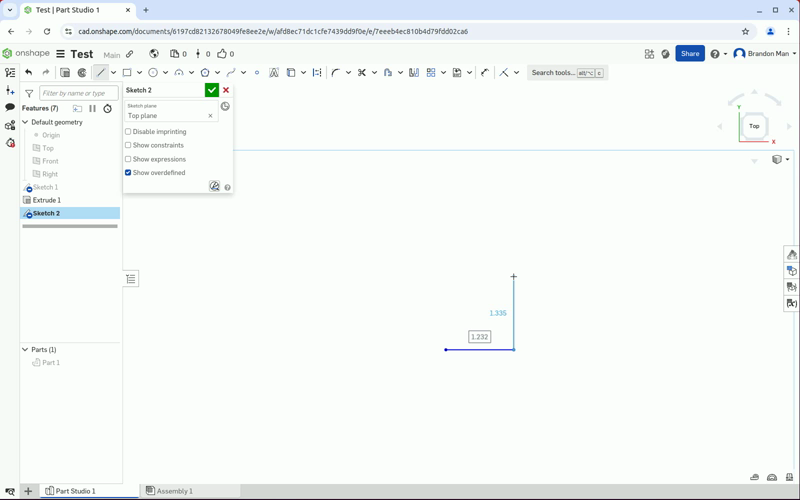
scroll(-6)
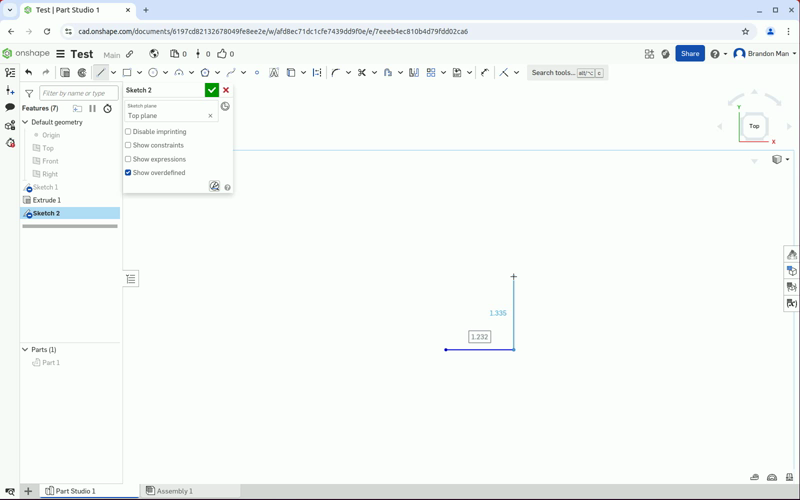
scroll(-6)
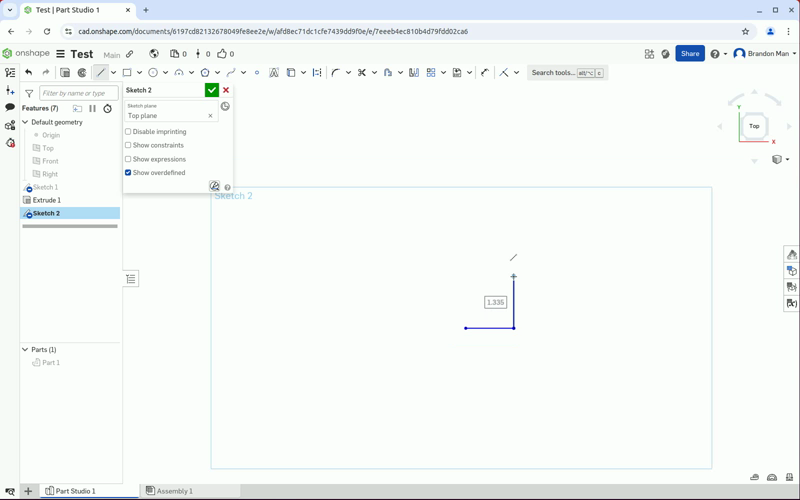
scroll(-6)
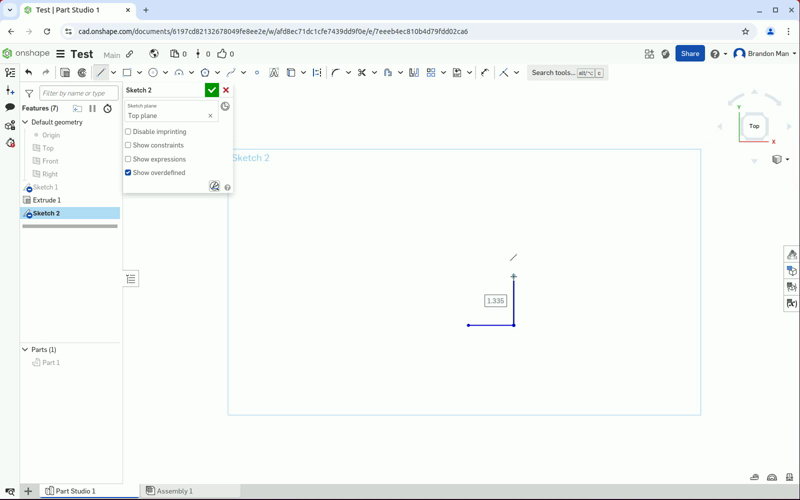
scroll(-6)
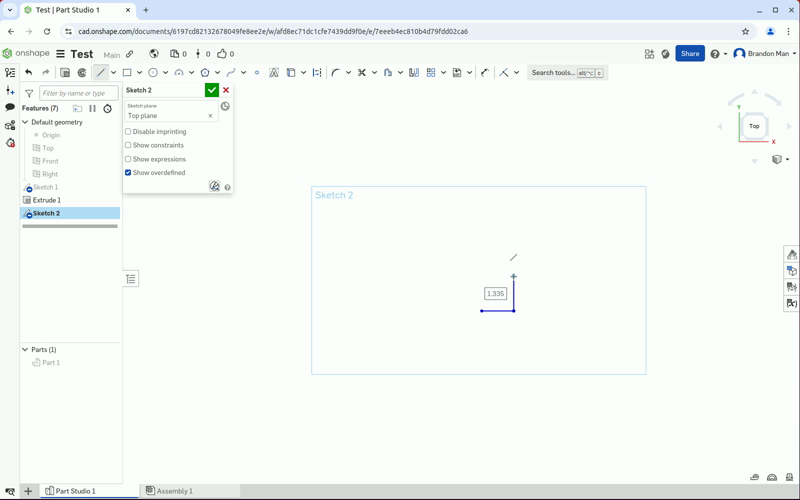
scroll(-6)
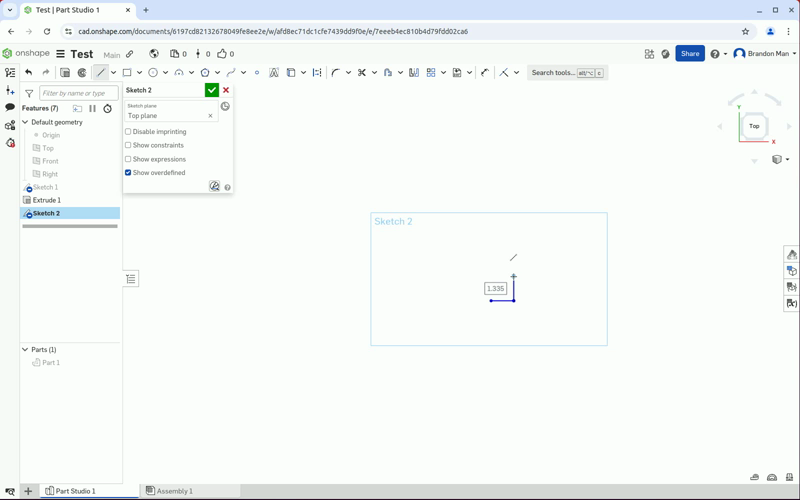
scroll(-6)
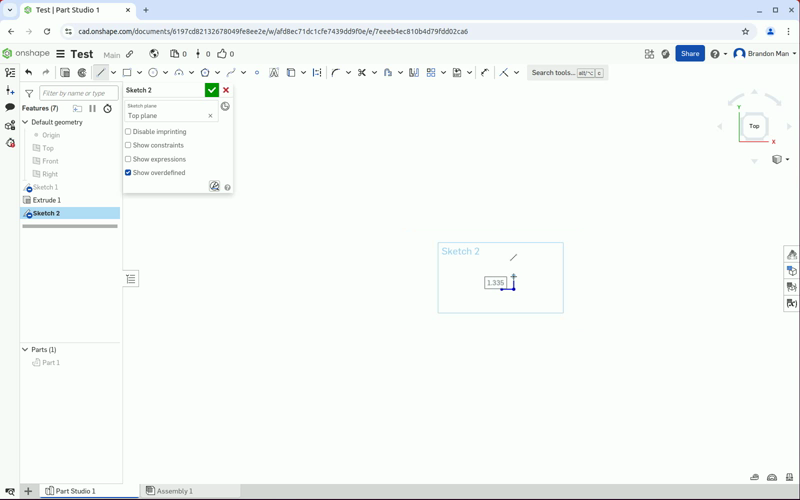
scroll(-6)
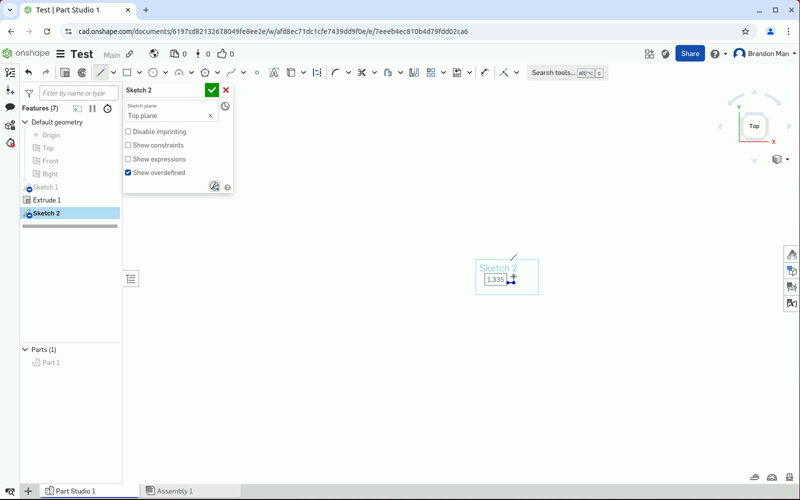
key_up(shift)
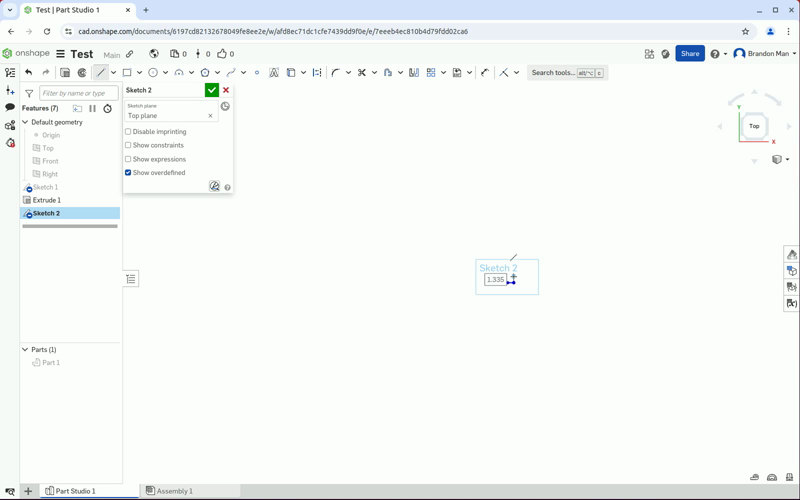
key_down(shift)
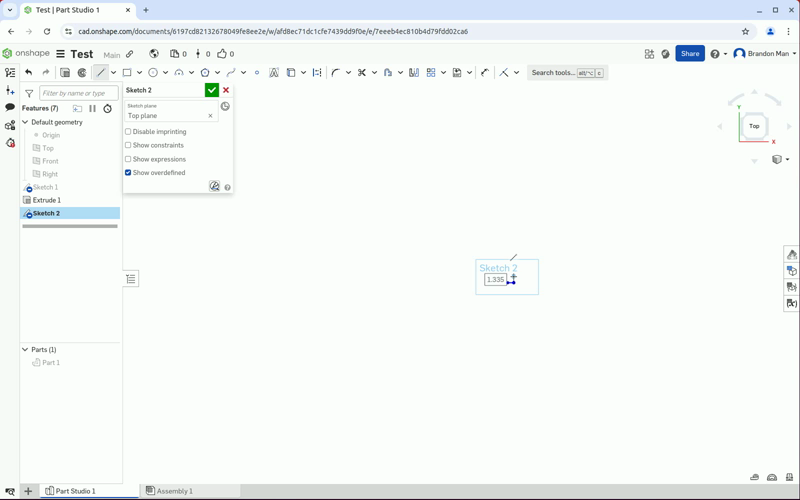
mouse_move(543, 276)
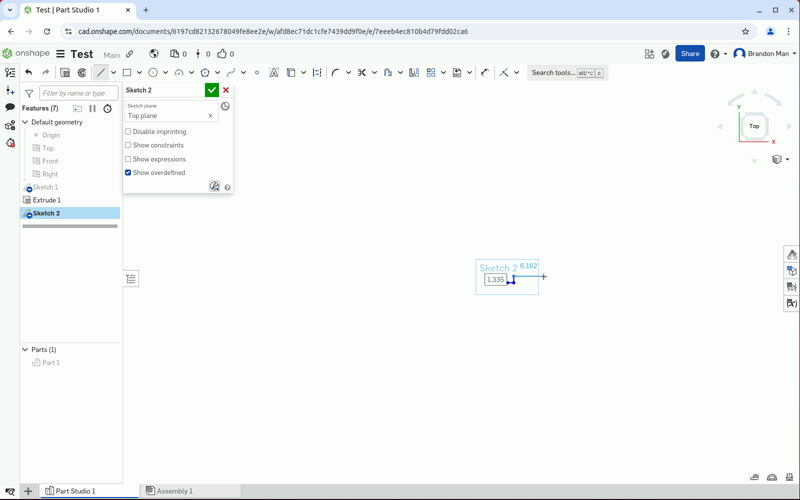
mouse_move(507, 276)
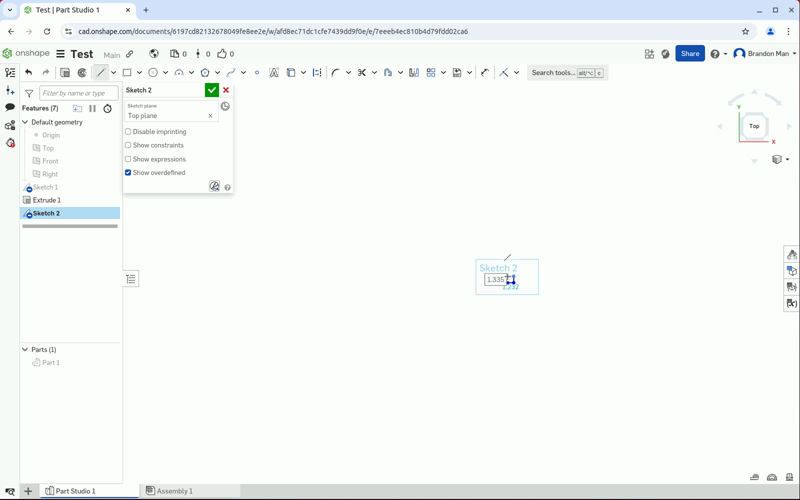
scroll(6)
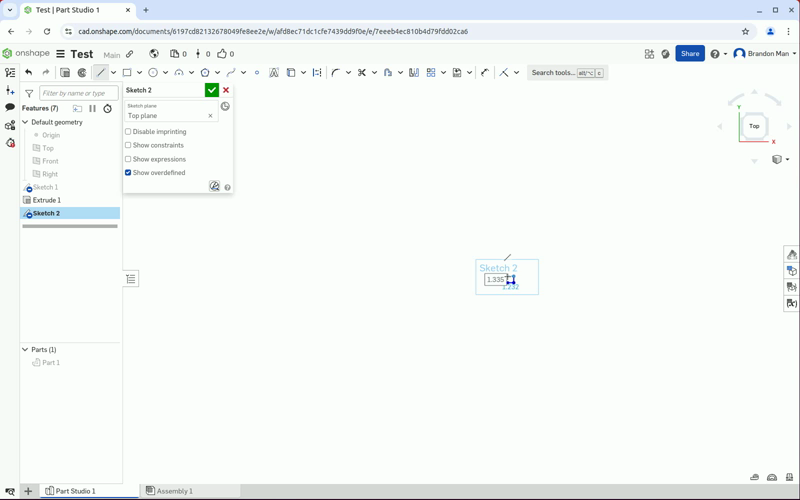
scroll(6)
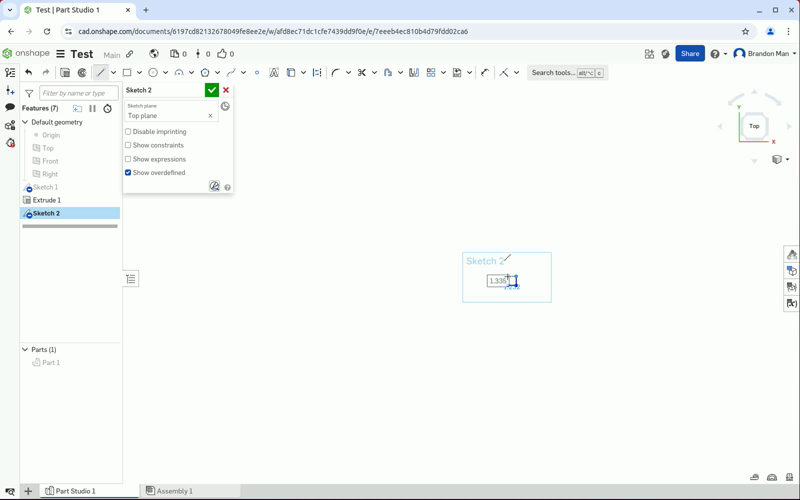
scroll(6)
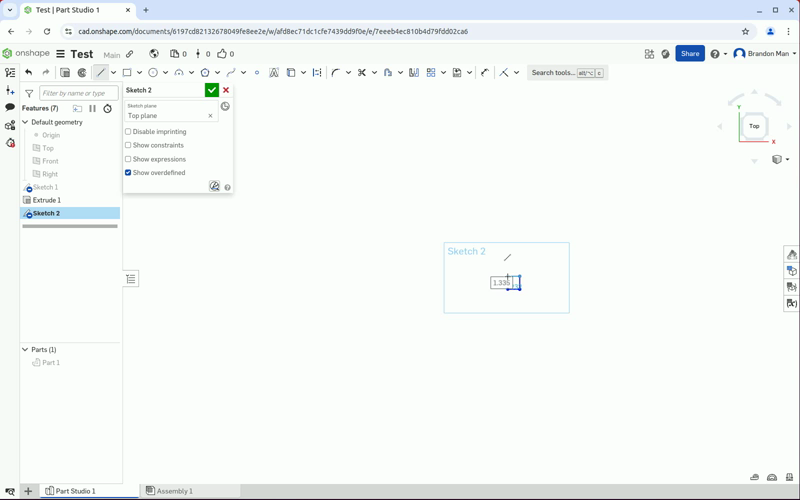
scroll(6)
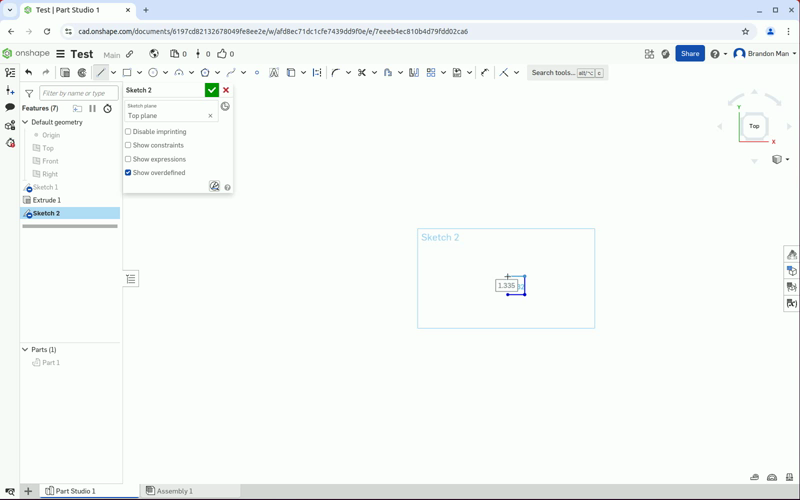
scroll(6)
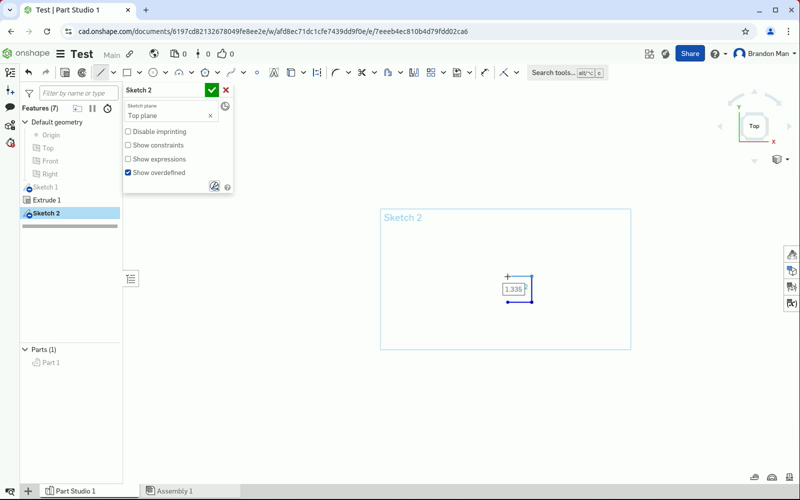
scroll(6)
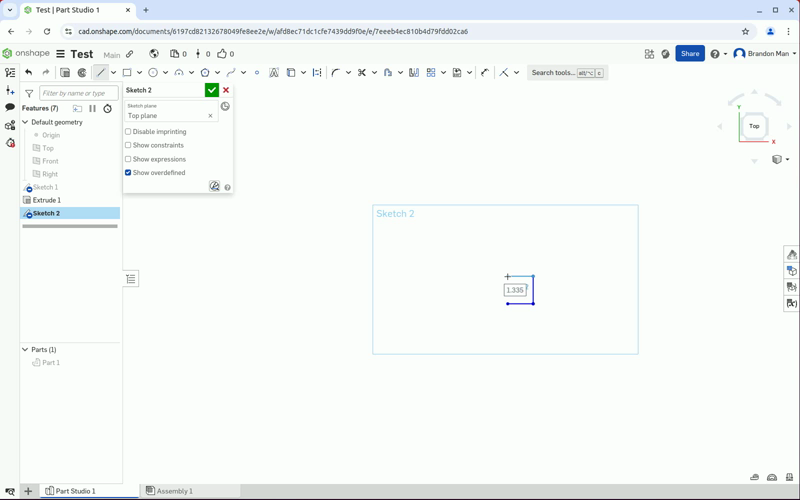
scroll(6)
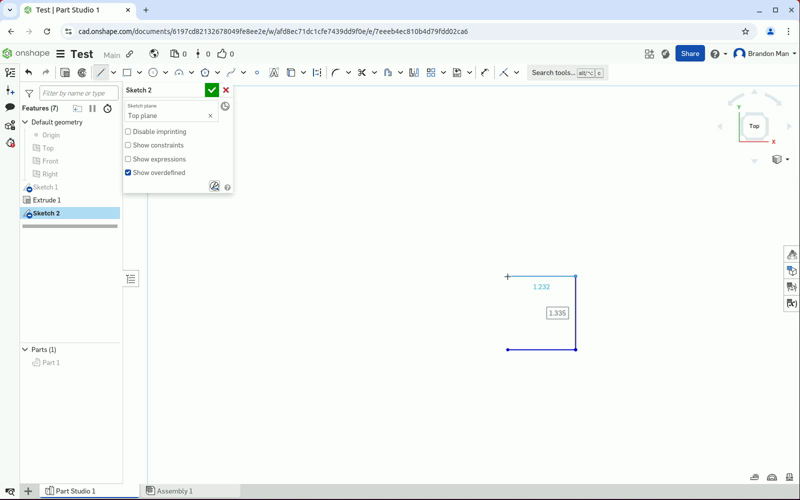
click(507, 276)
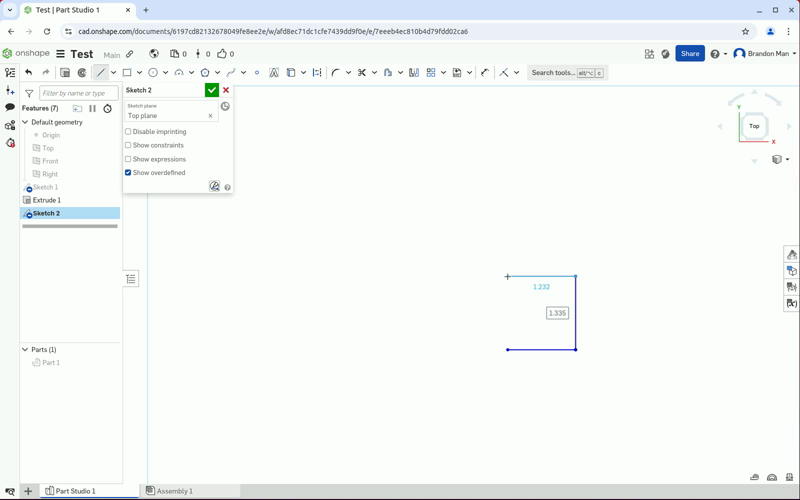
scroll(-6)
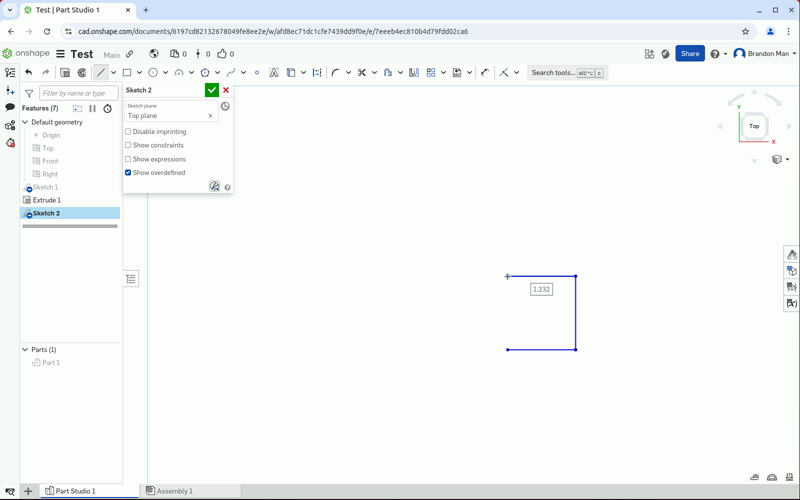
scroll(-6)
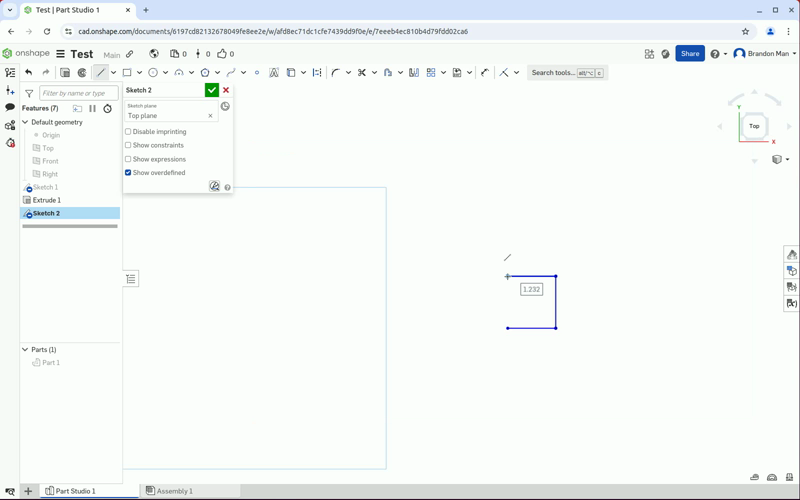
scroll(-6)
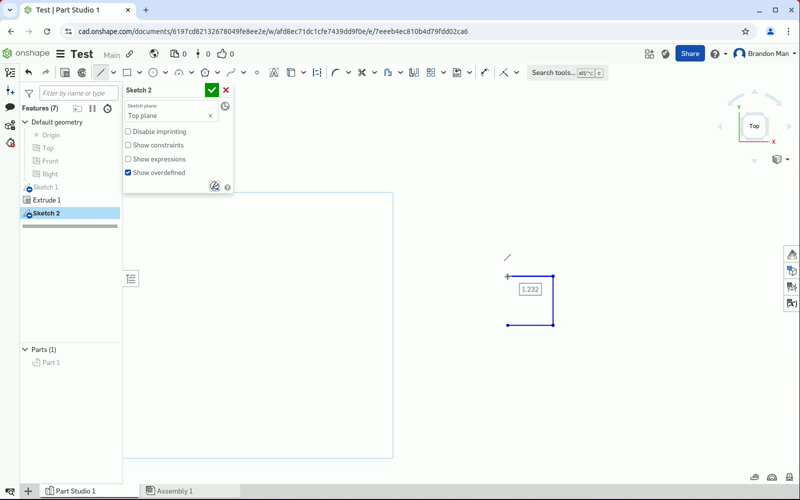
scroll(-6)
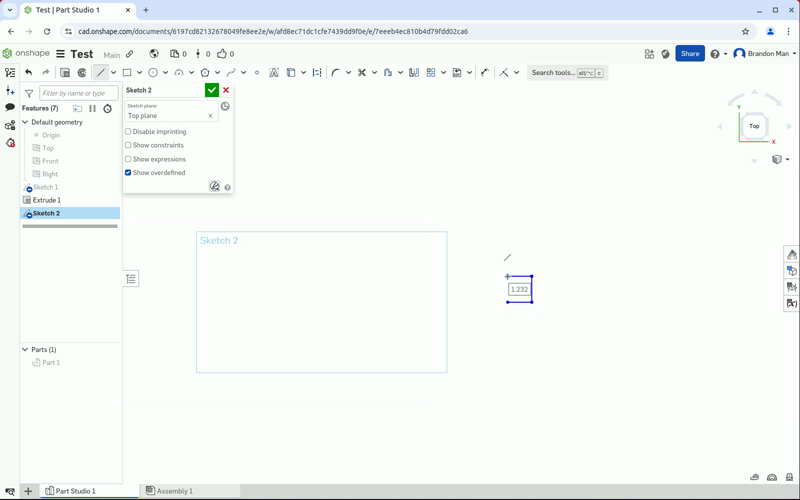
scroll(-6)
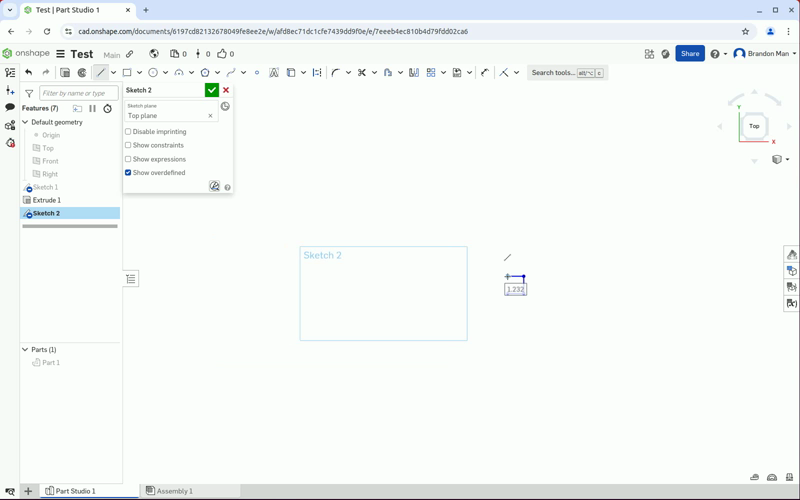
scroll(-6)
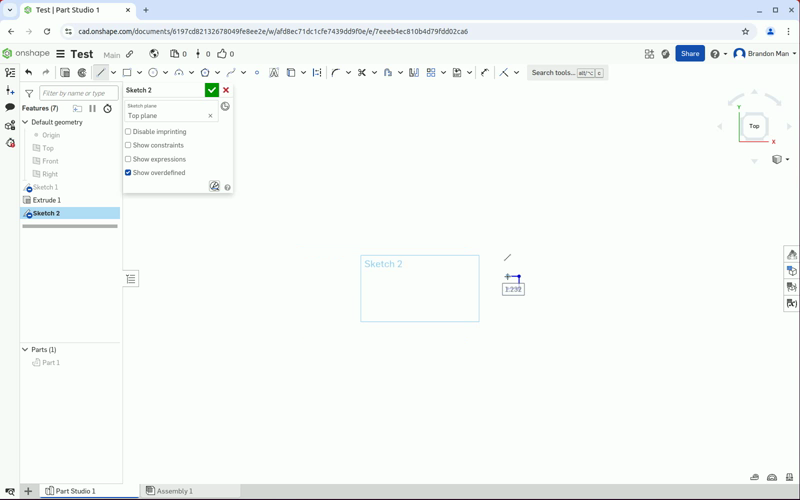
scroll(-6)
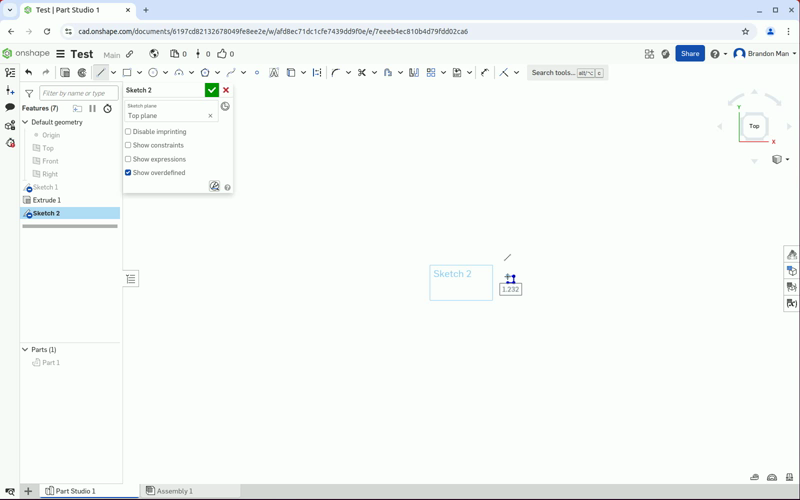
key_up(shift)
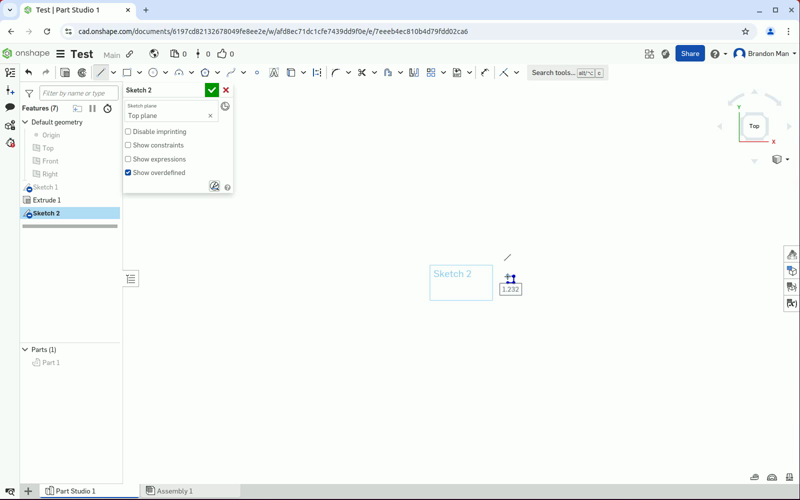
mouse_move(537, 276)
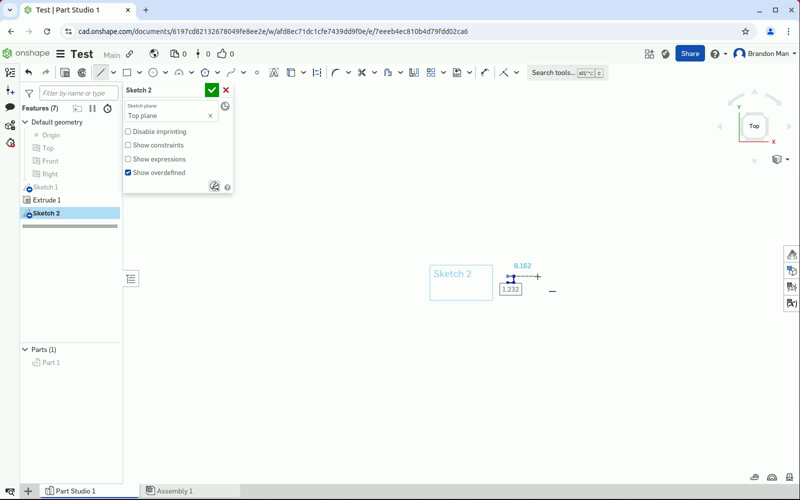
key_down(shift)
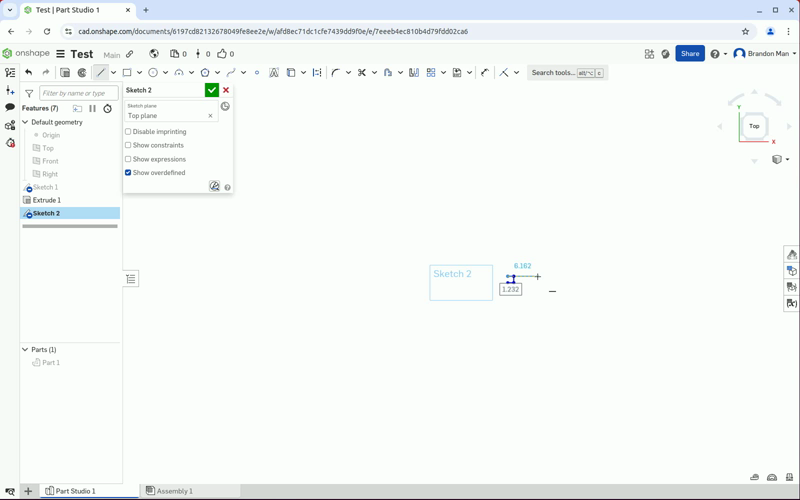
mouse_move(507, 282)
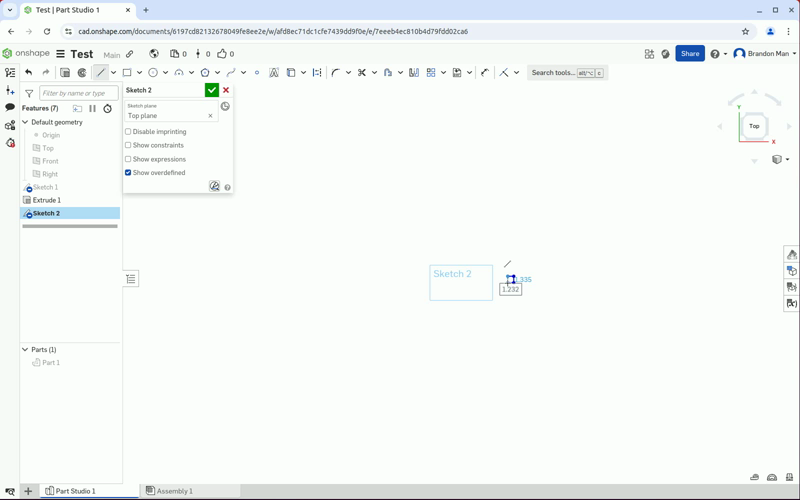
scroll(6)
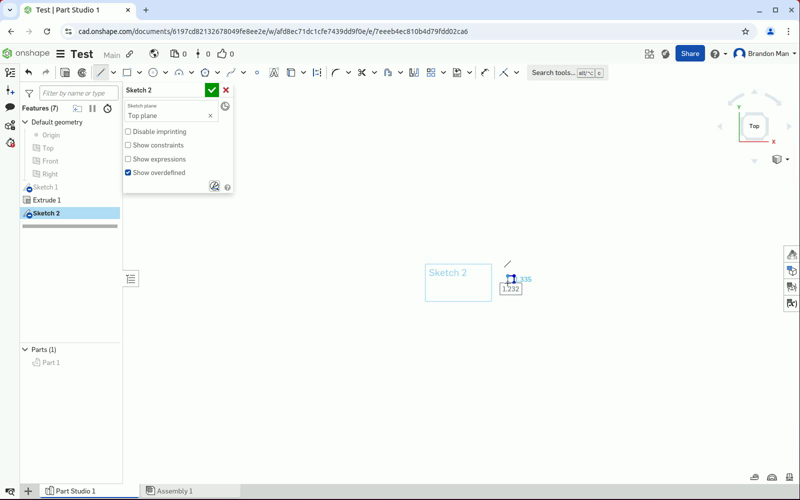
scroll(6)
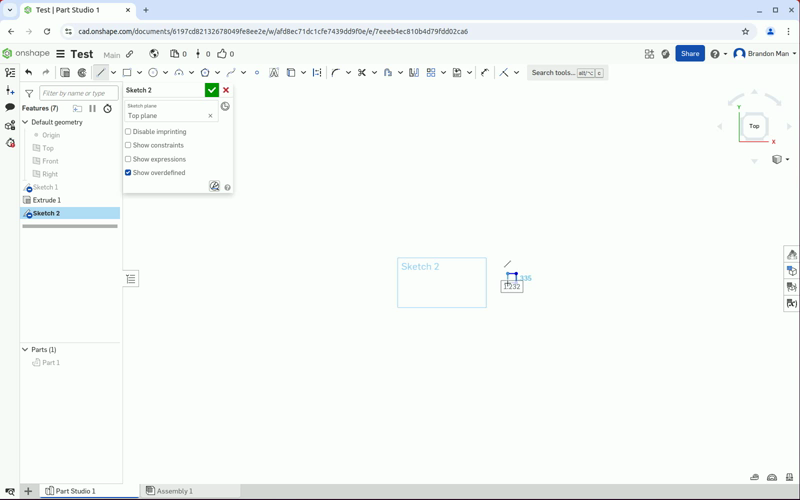
scroll(6)
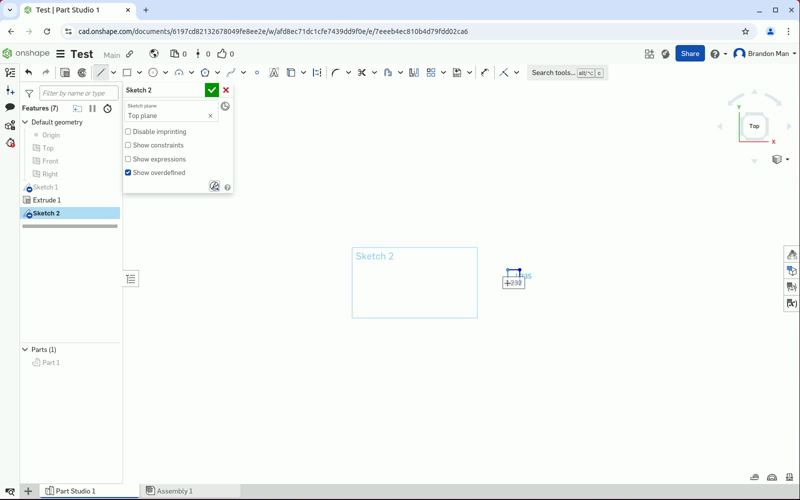
scroll(6)
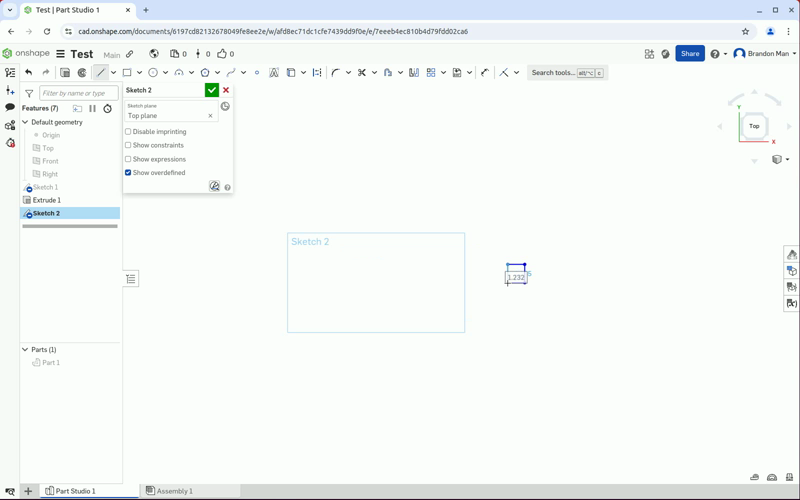
scroll(6)
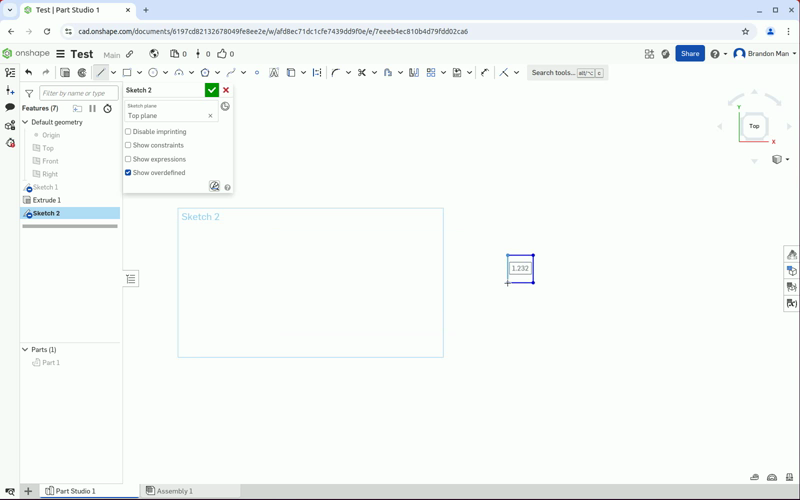
scroll(6)
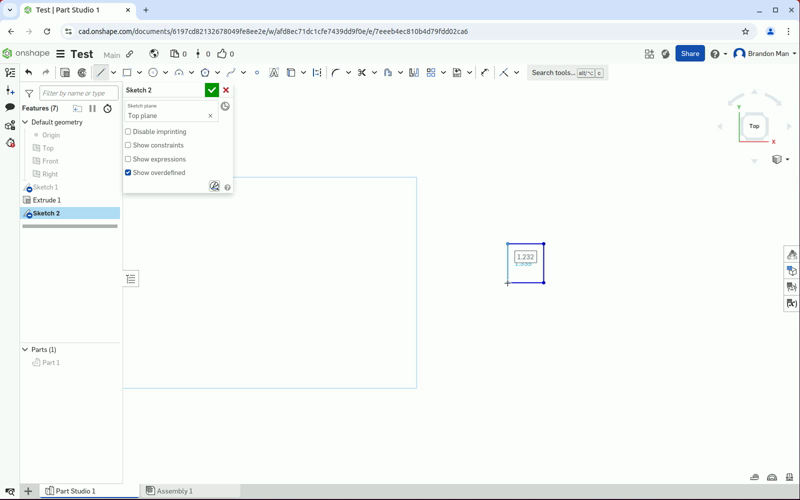
scroll(6)
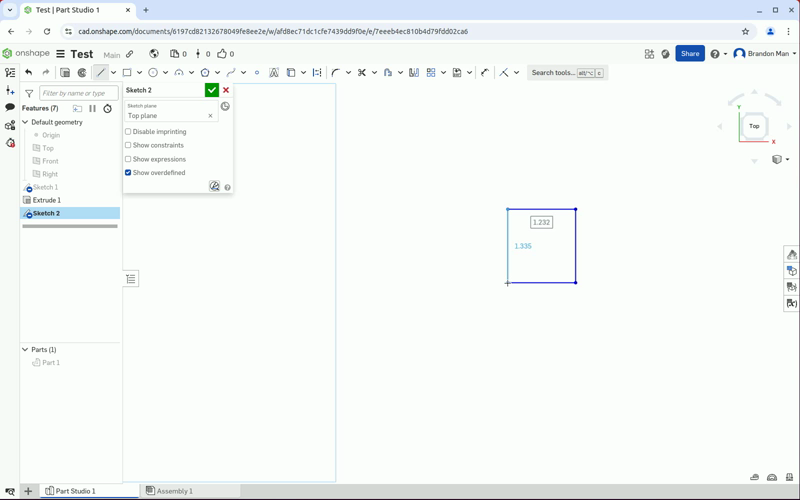
key_up(shift)
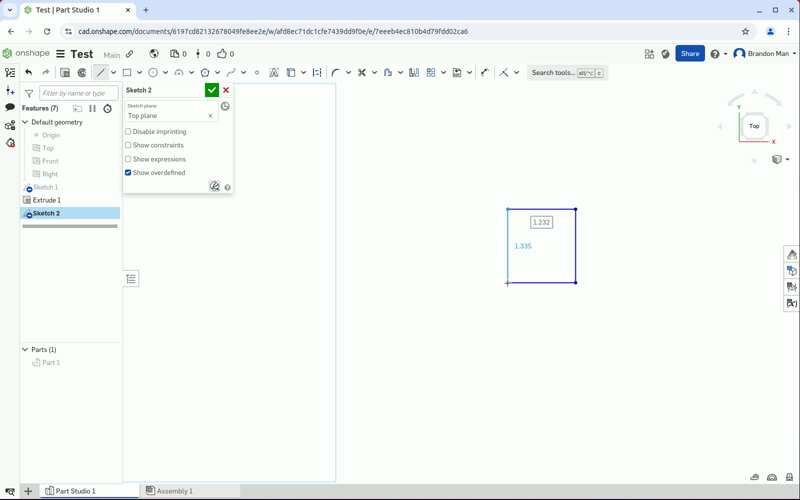
click(507, 282)
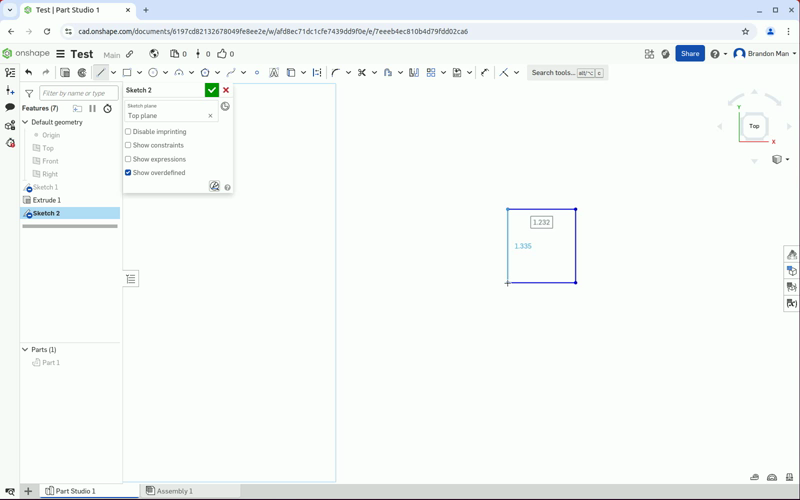
scroll(-6)
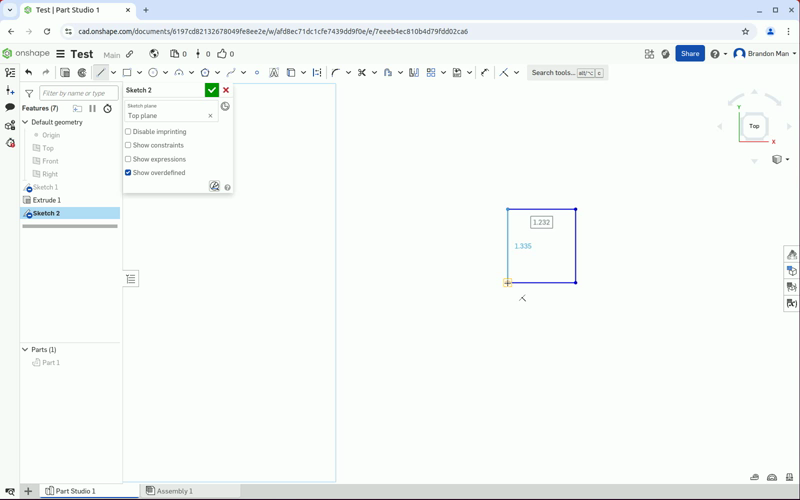
scroll(-6)
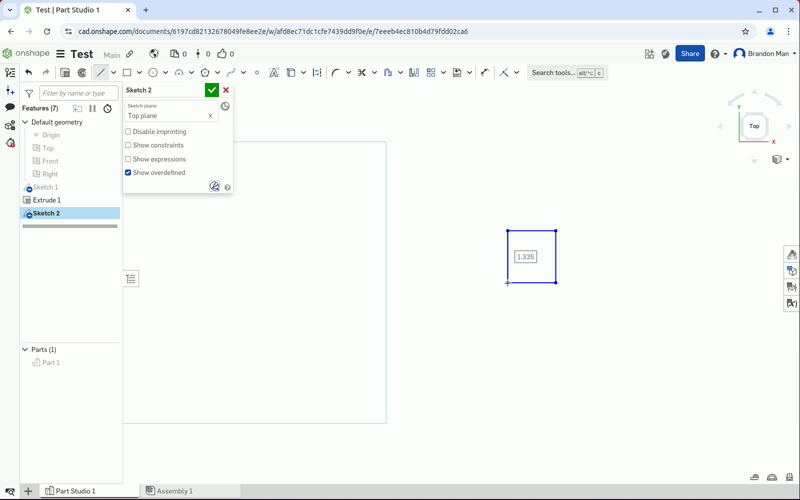
scroll(-6)
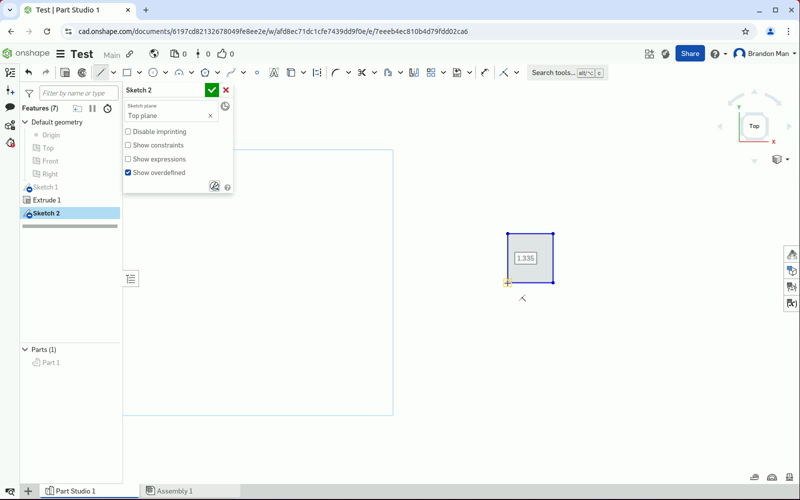
scroll(-6)
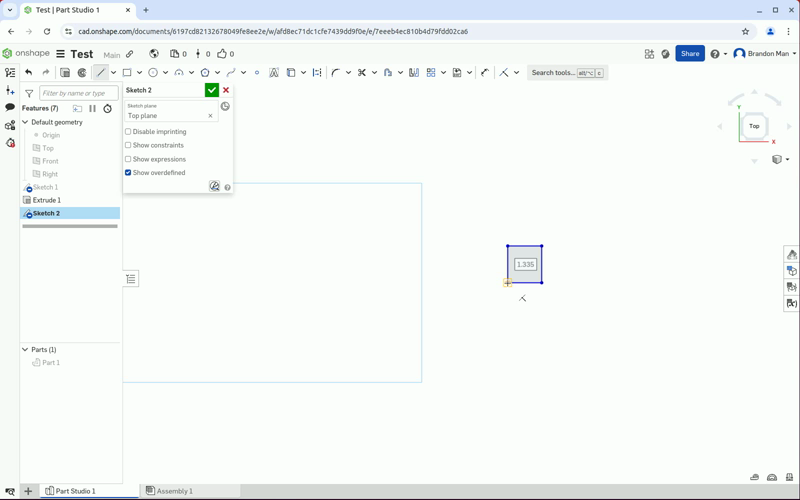
scroll(-6)
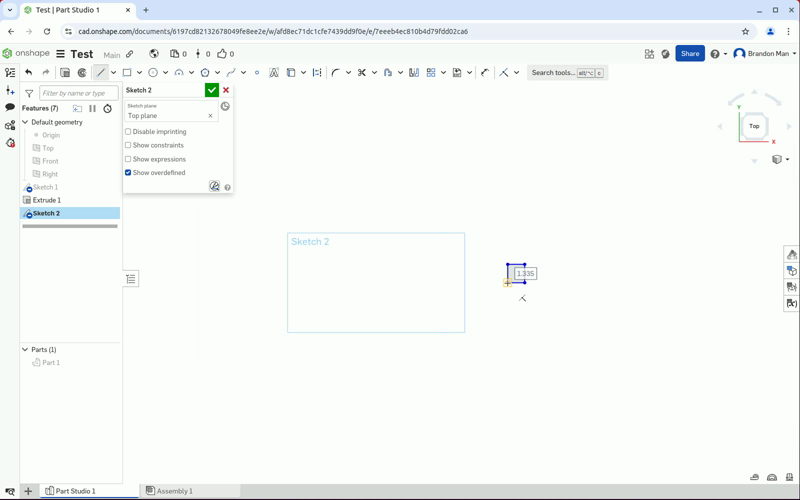
scroll(-6)
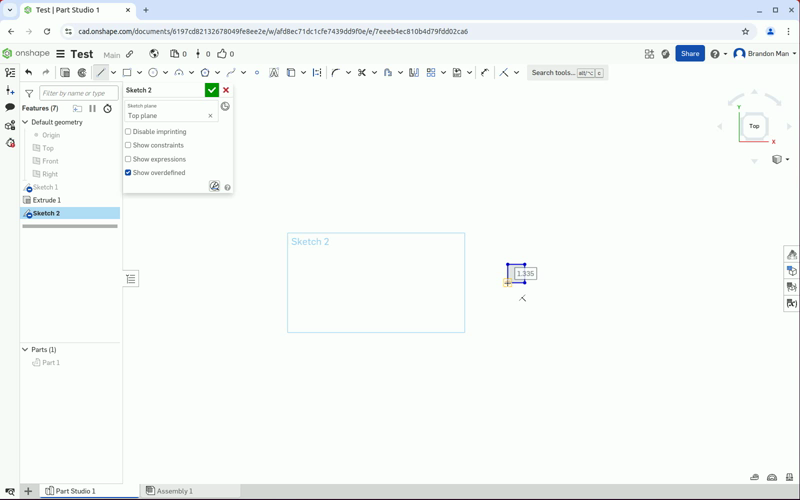
scroll(-6)
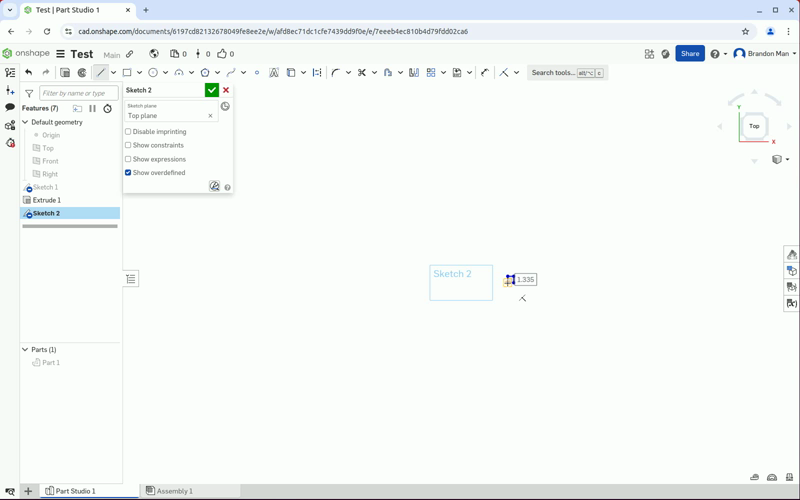
key(esc)
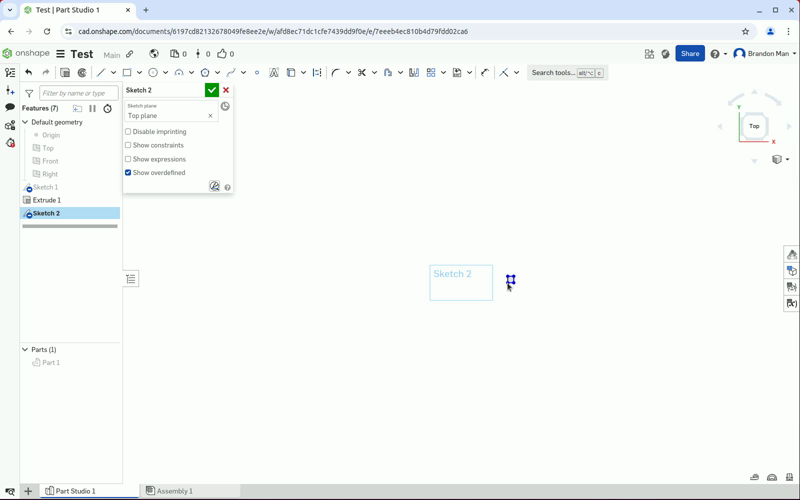
mouse_move(511, 279)
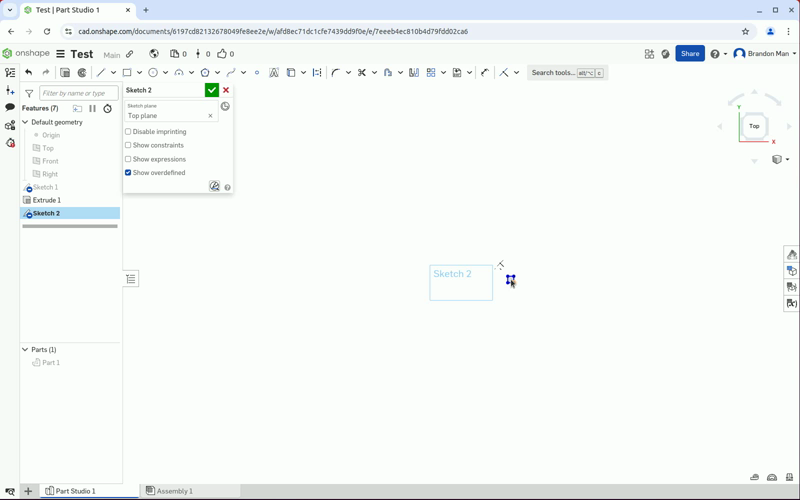
scroll(6)
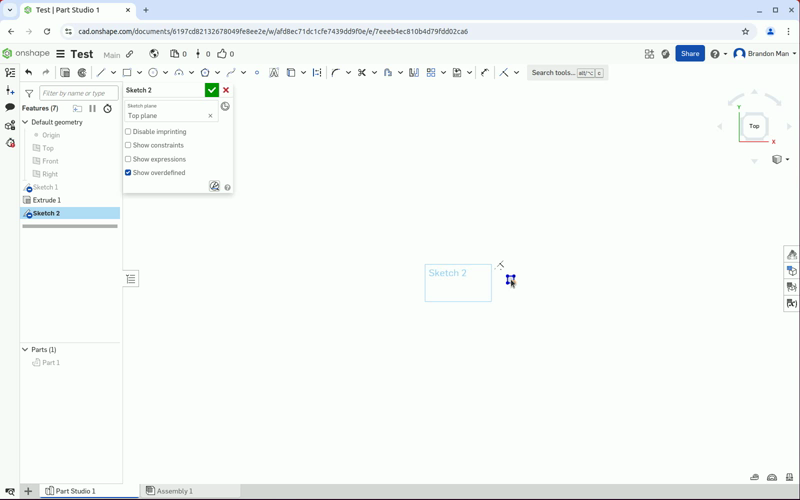
scroll(6)
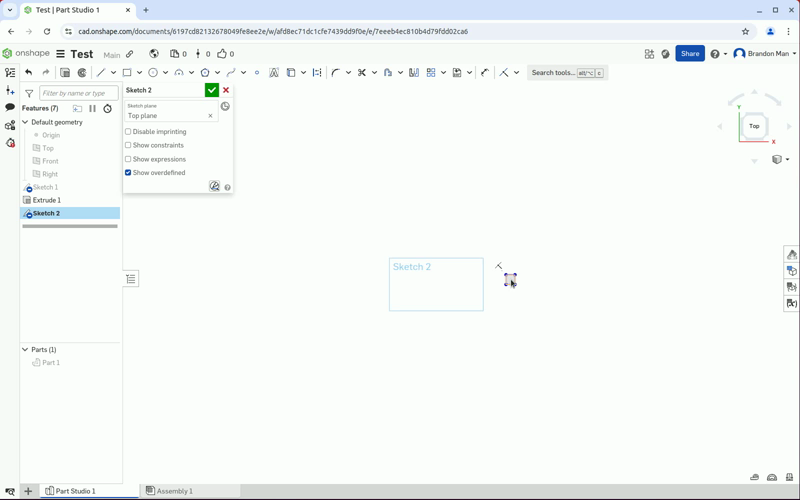
scroll(6)
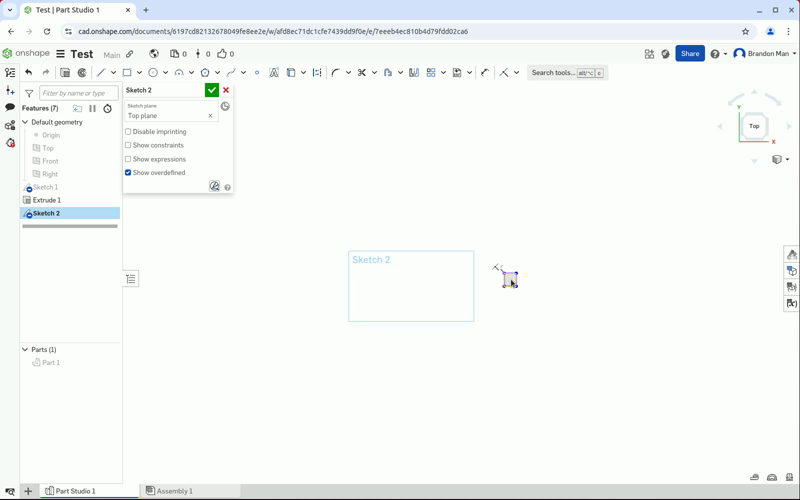
scroll(6)
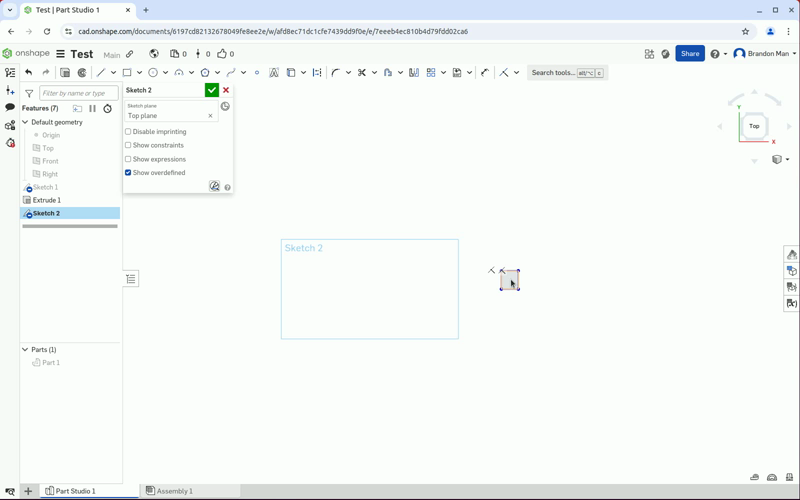
scroll(6)
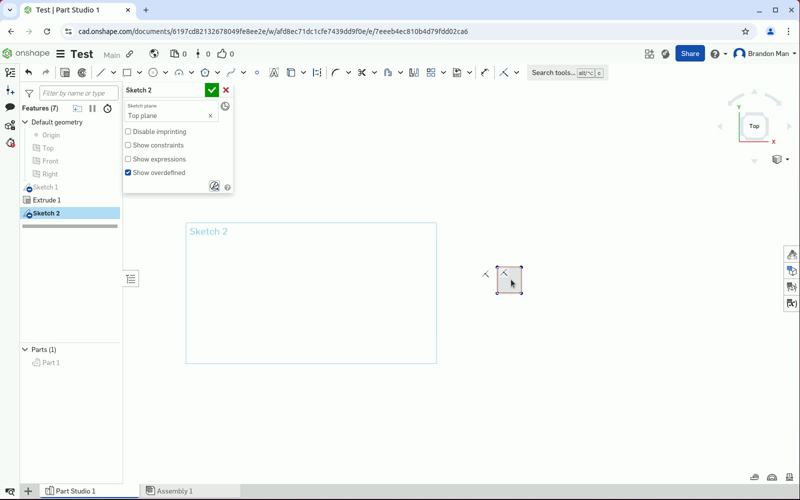
scroll(6)
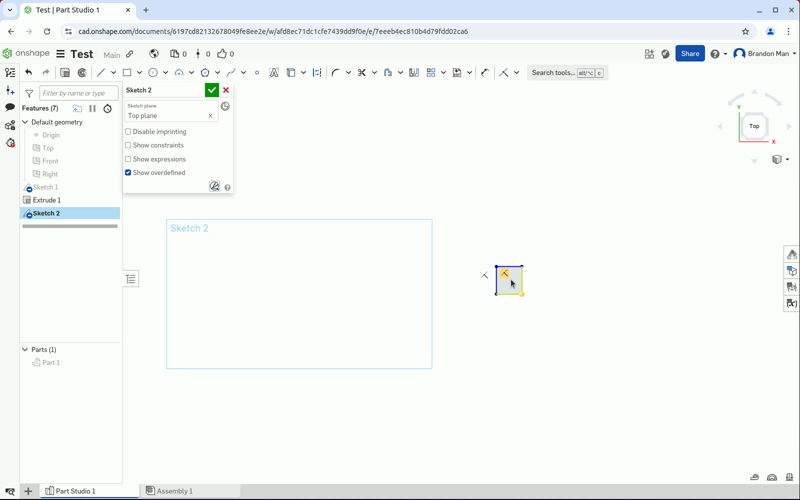
scroll(6)
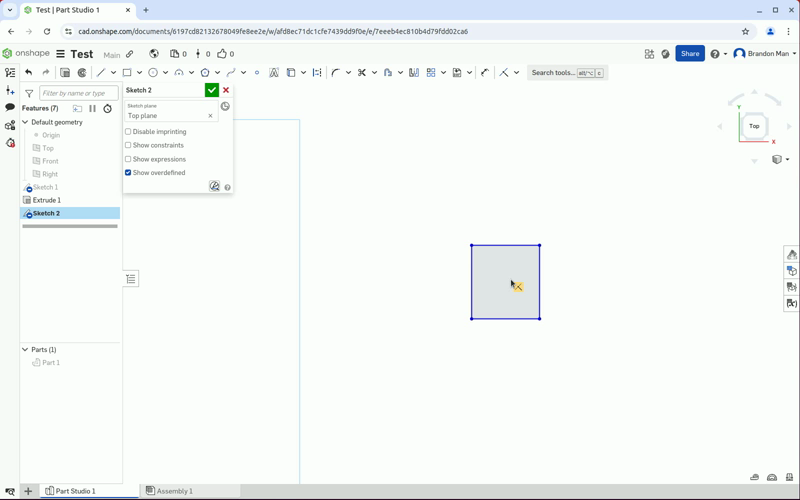
click(511, 279)
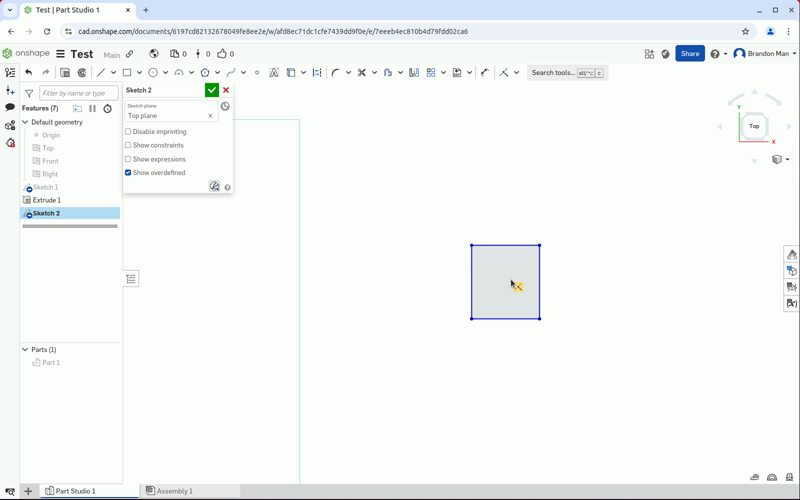
scroll(-6)
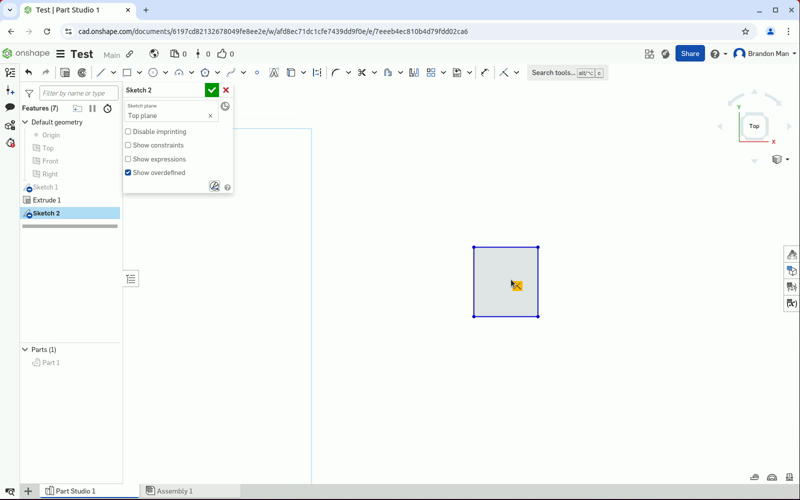
scroll(-6)
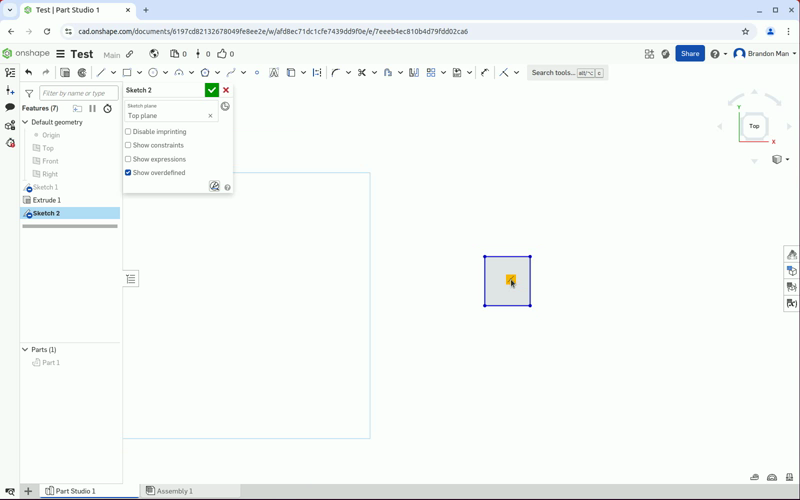
scroll(-6)
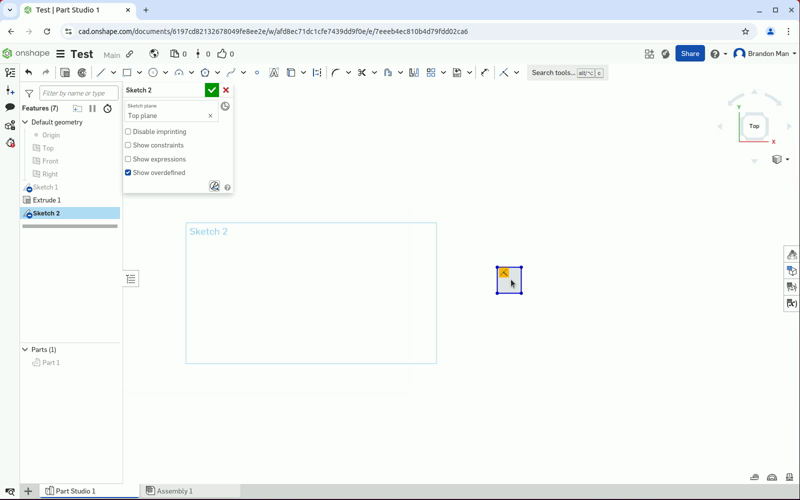
scroll(-6)
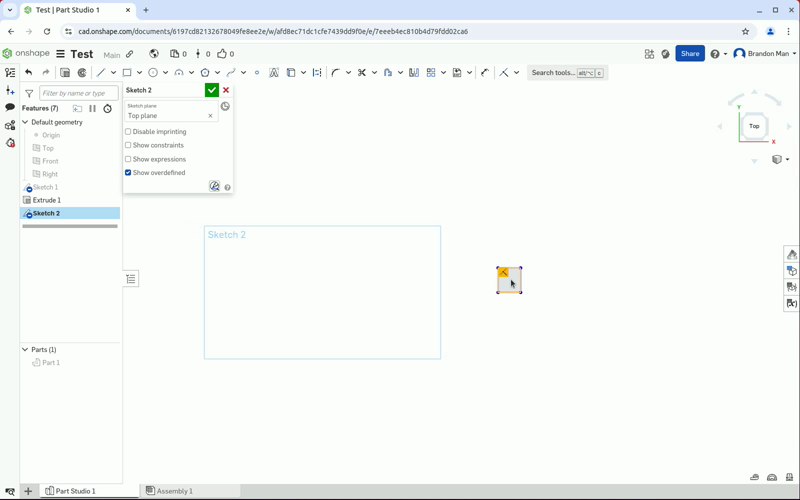
scroll(-6)
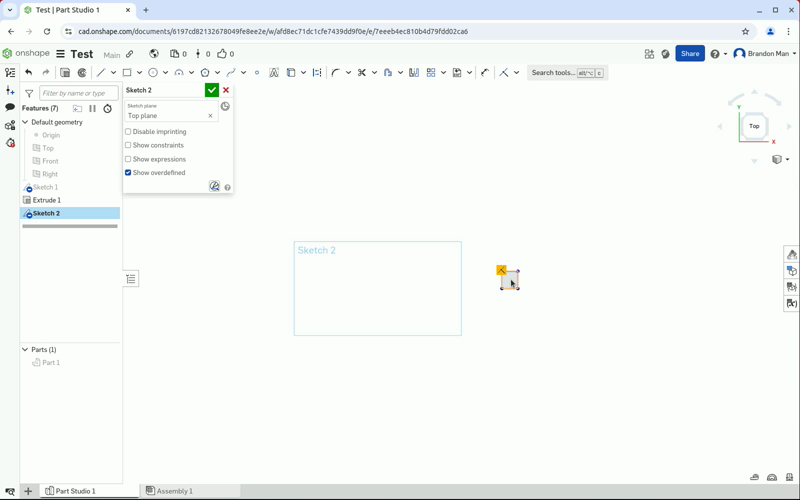
scroll(-6)
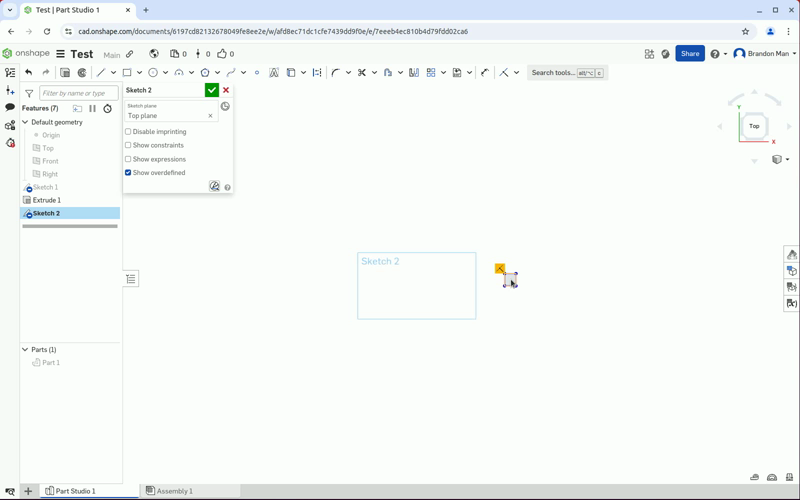
scroll(-6)
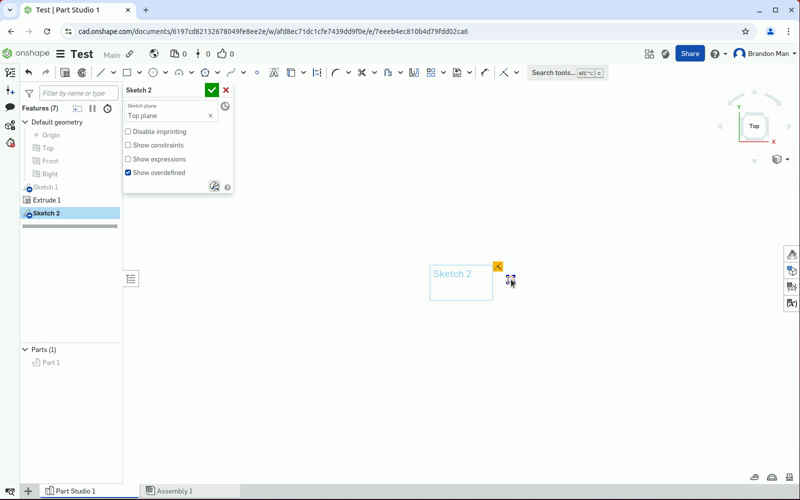
mouse_move(73, 352)
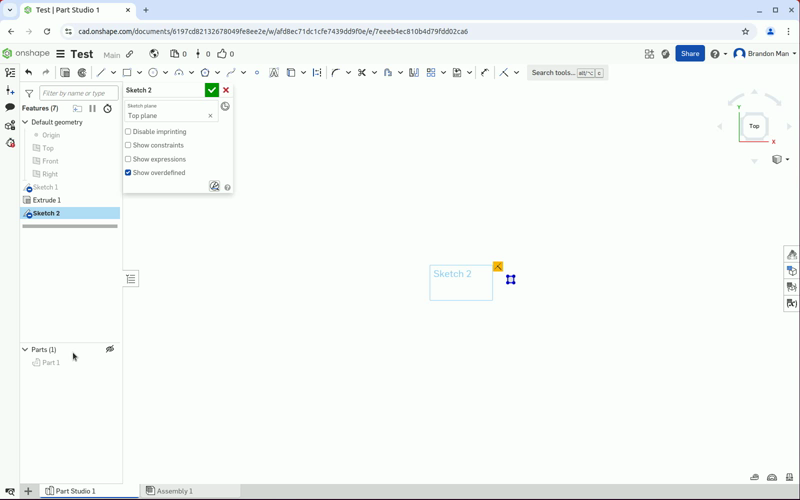
key(shift+y)
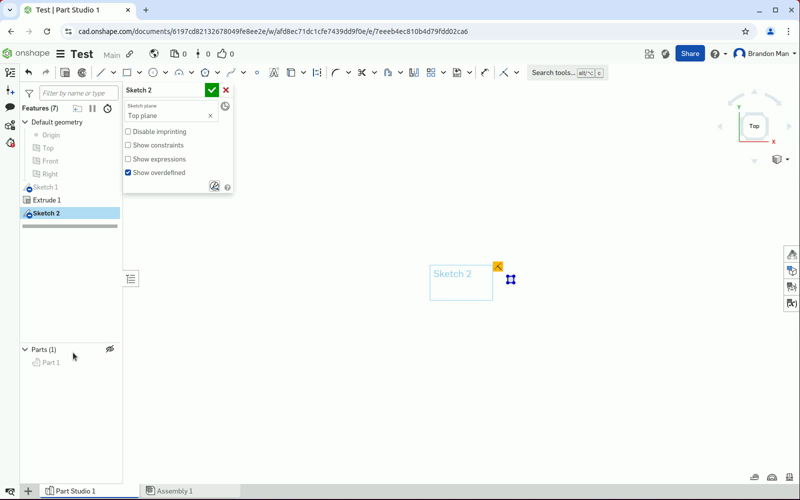
key(shift+e)
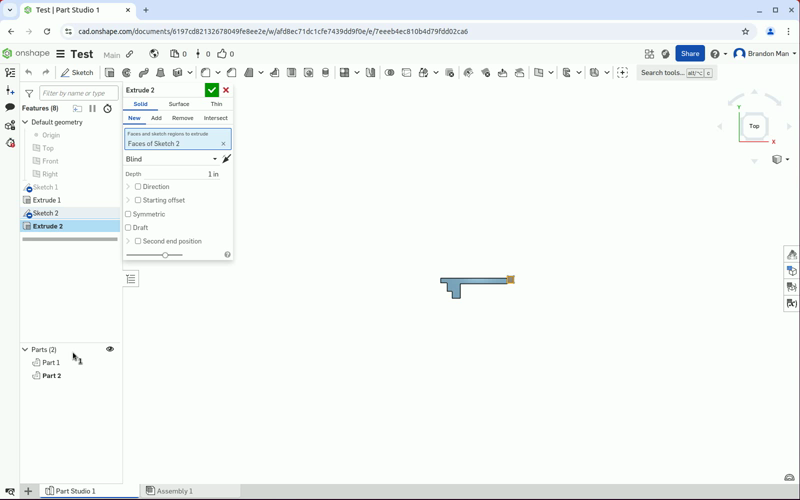
mouse_move(143, 106)
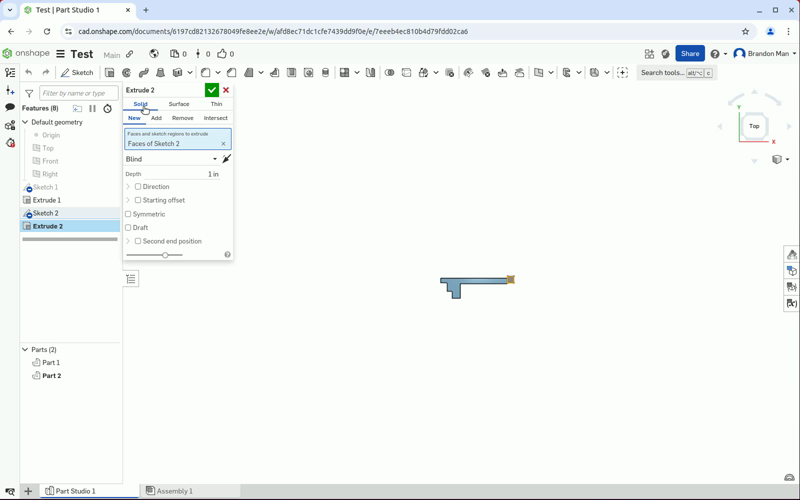
click(143, 106)
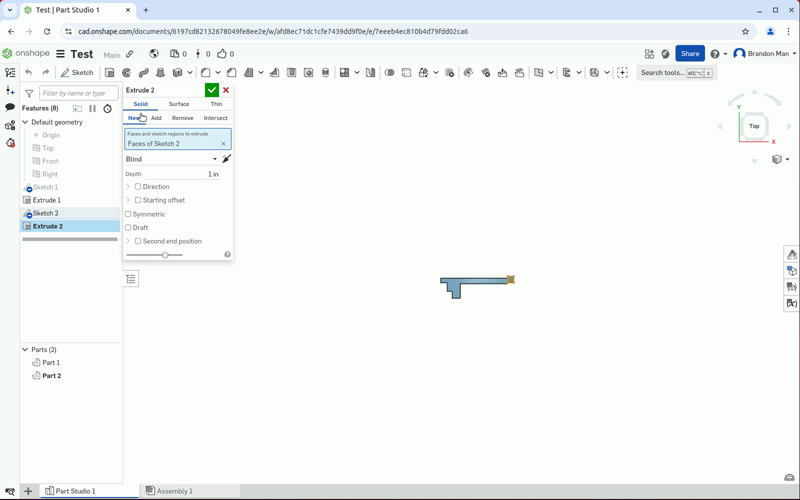
mouse_move(137, 120)
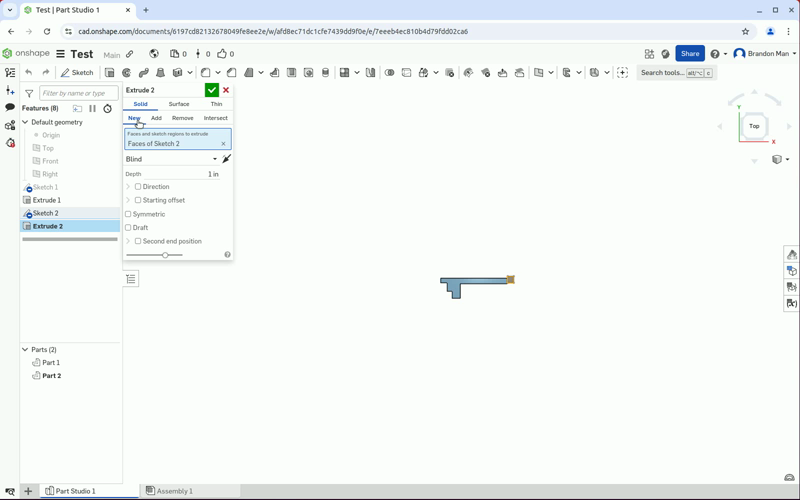
click(137, 120)
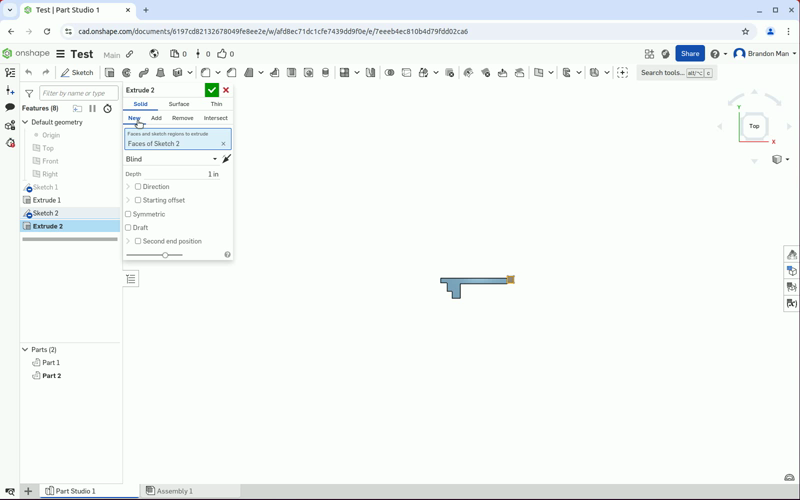
key(tab, 4)
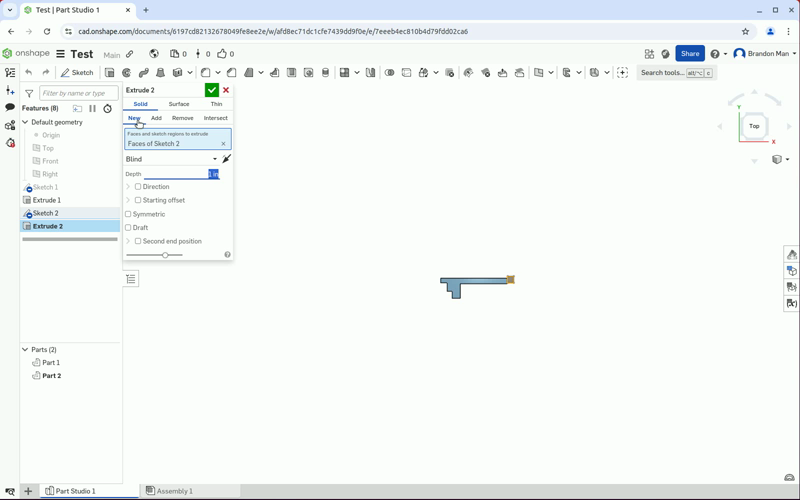
text(8.906)
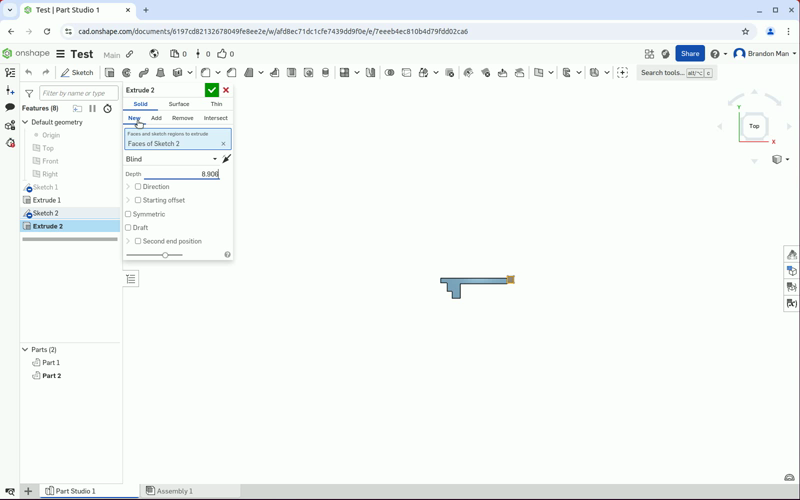
key(enter)
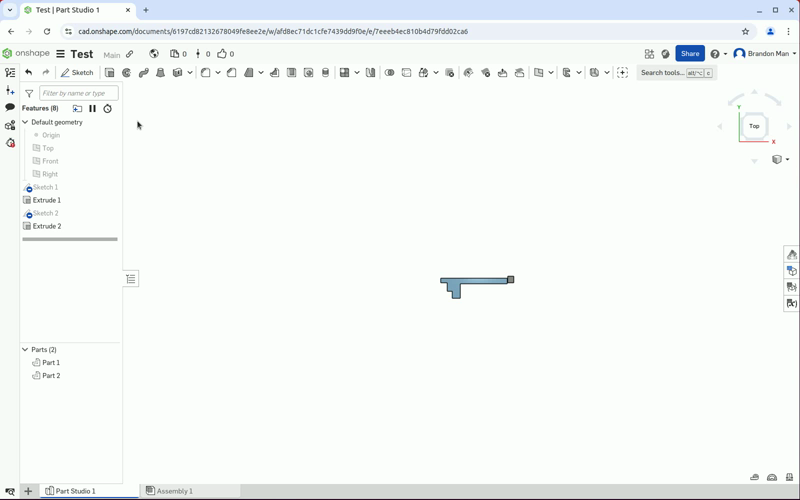
key(shift+h)
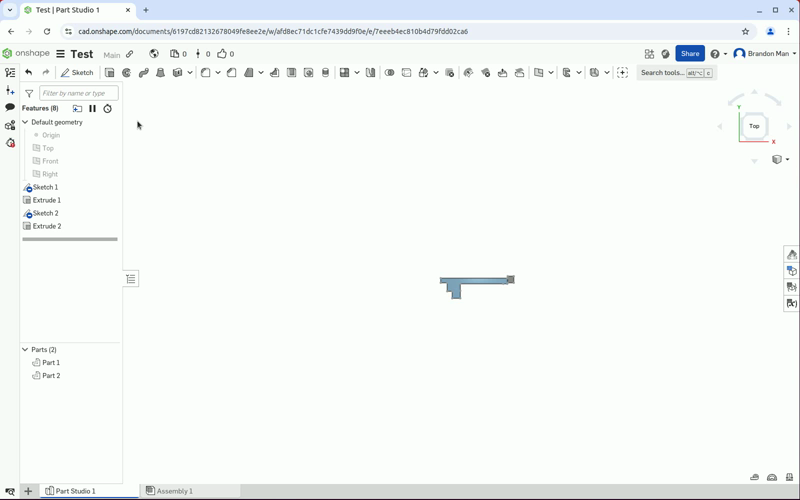
key(shift+h)
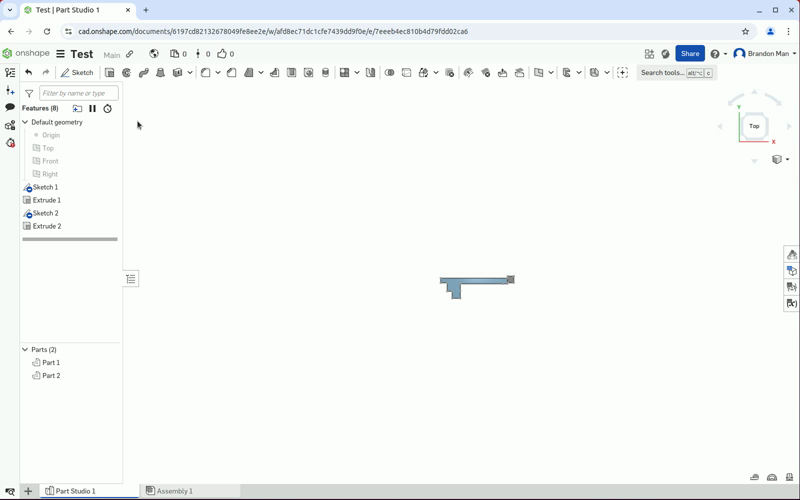
key(shift+7)
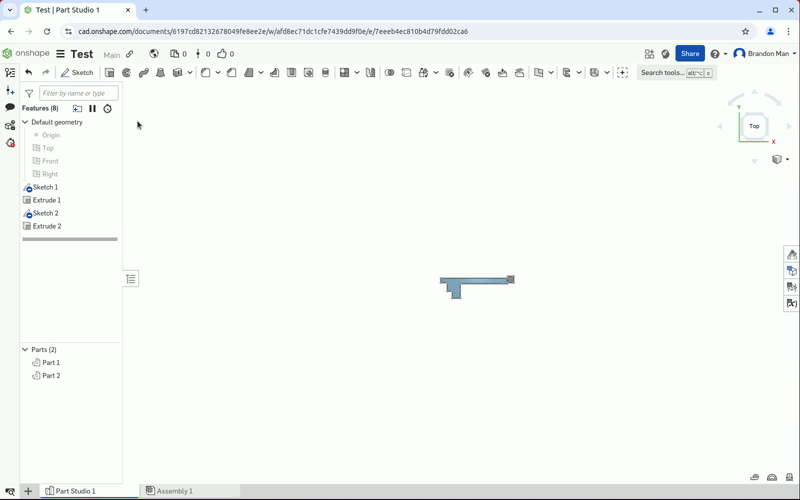
key(up, 3)
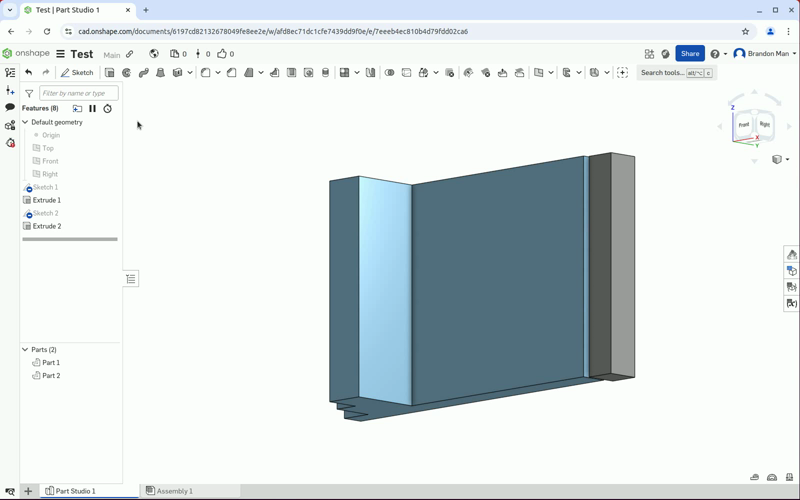
key(left, 3)
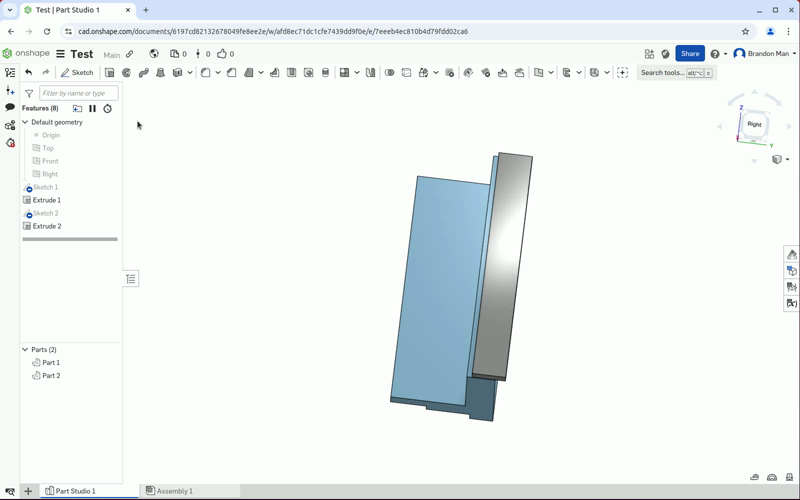
key(right, 3)
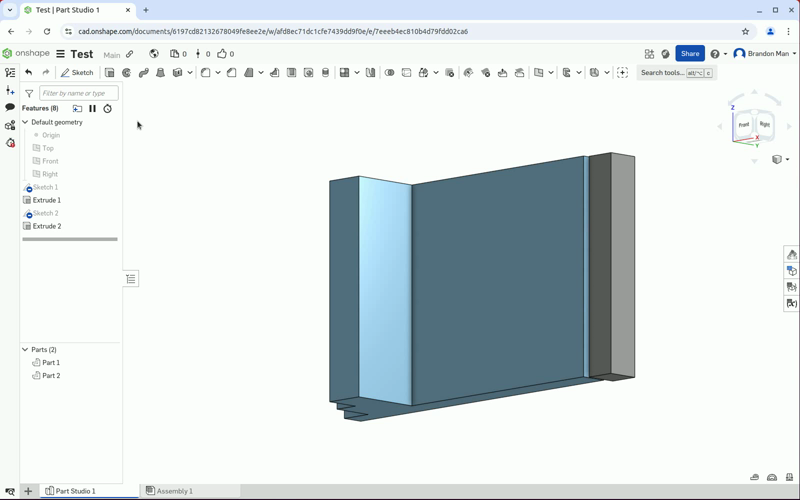
key(down, 3)
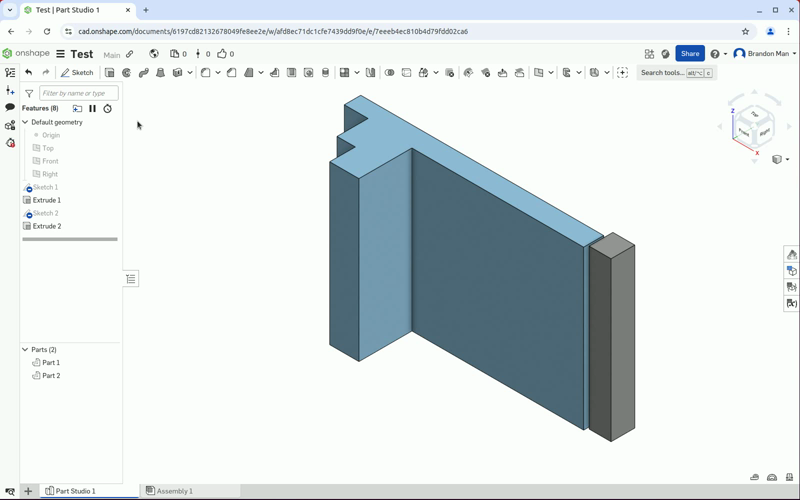
mouse_move(73, 189)
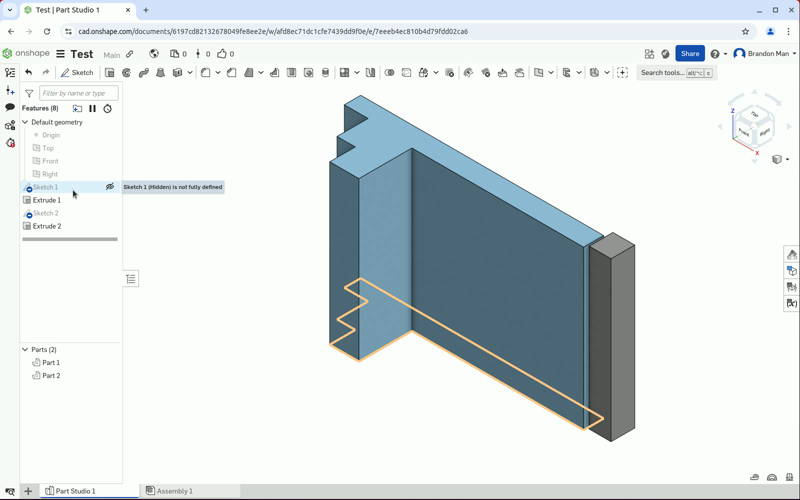
click(73, 189)